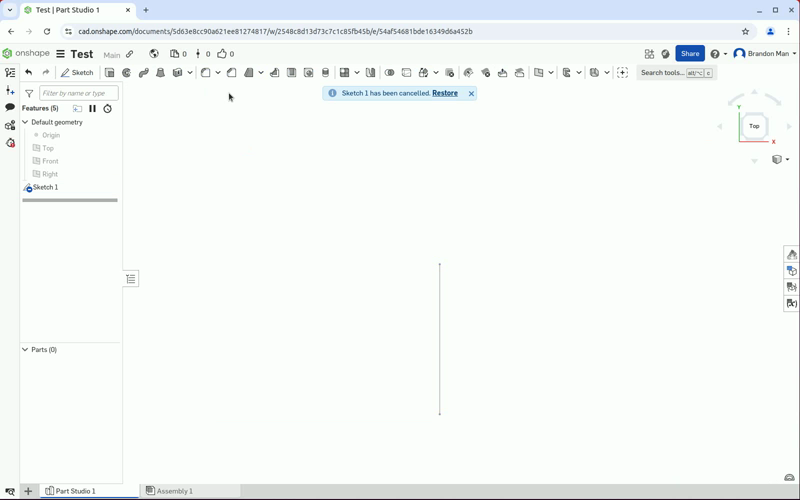
key(shift+h)
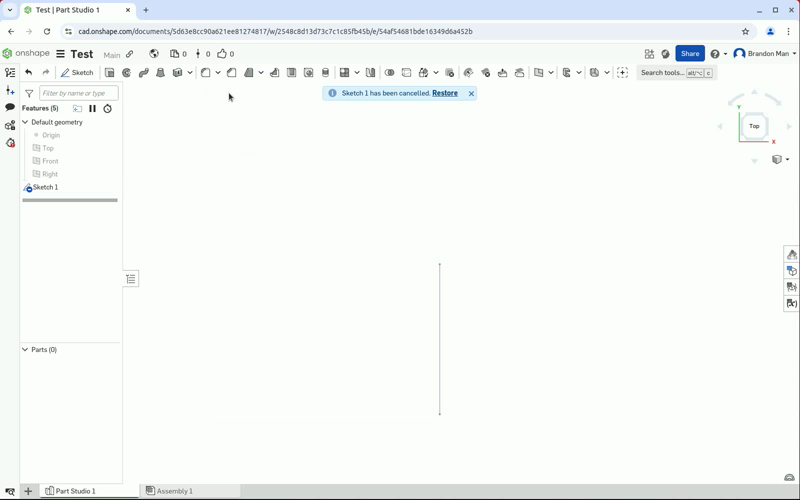
key(shift+s)
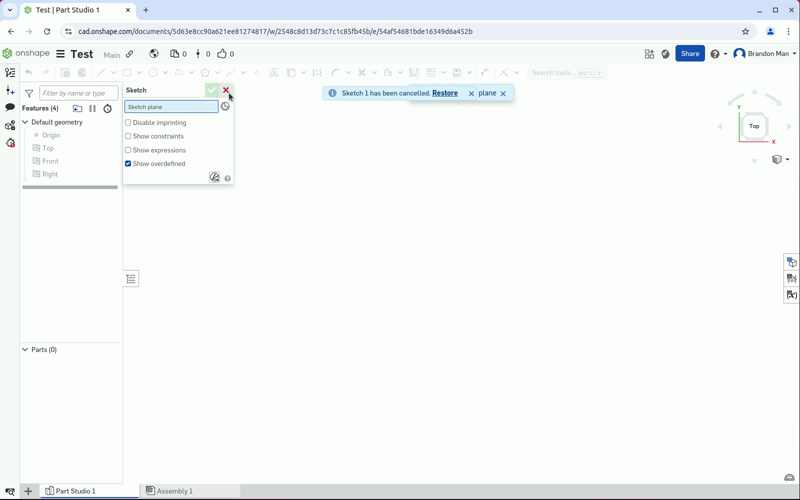
mouse_move(73, 150)
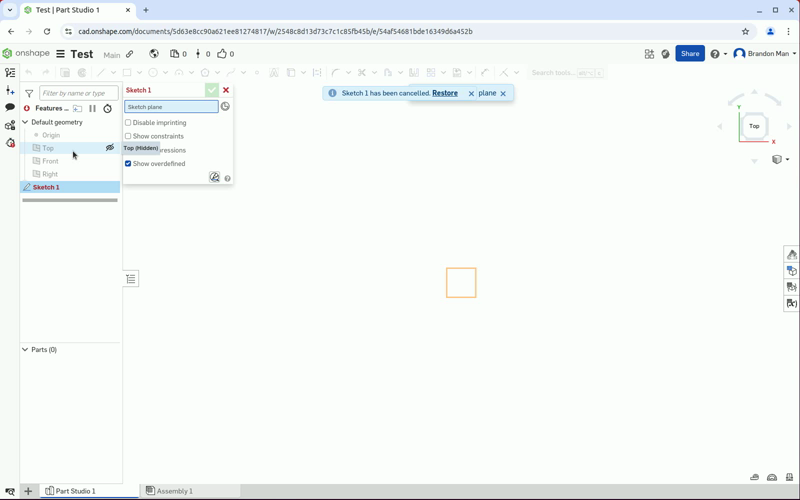
click(73, 150)
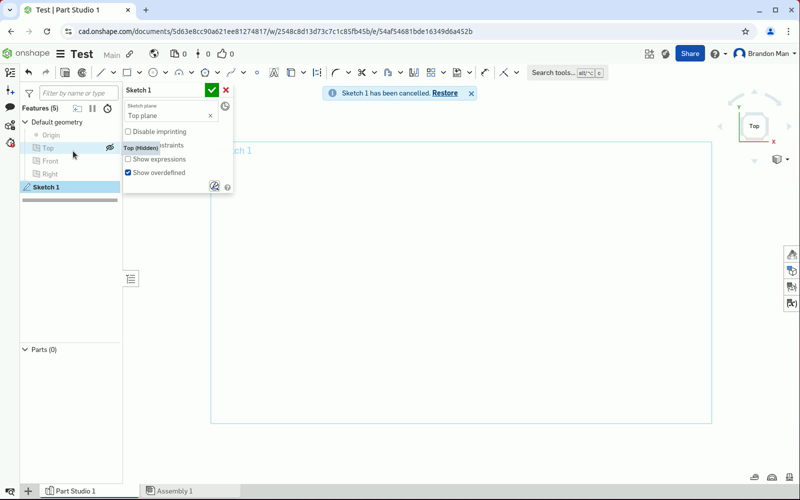
mouse_move(73, 352)
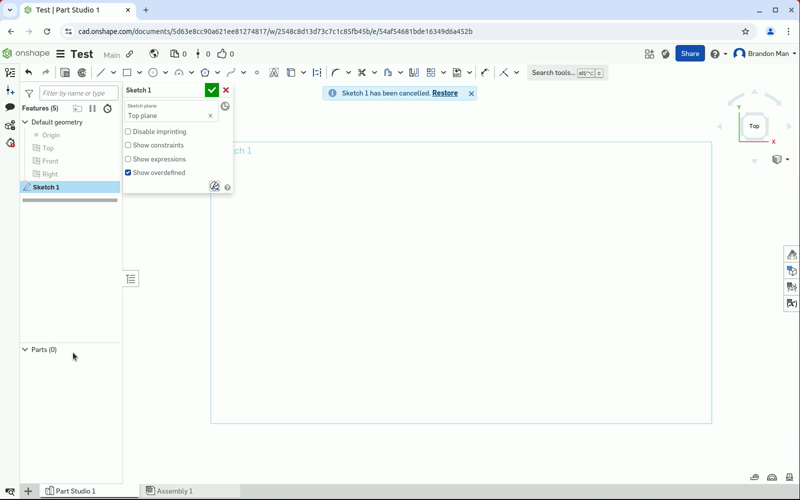
key(y)
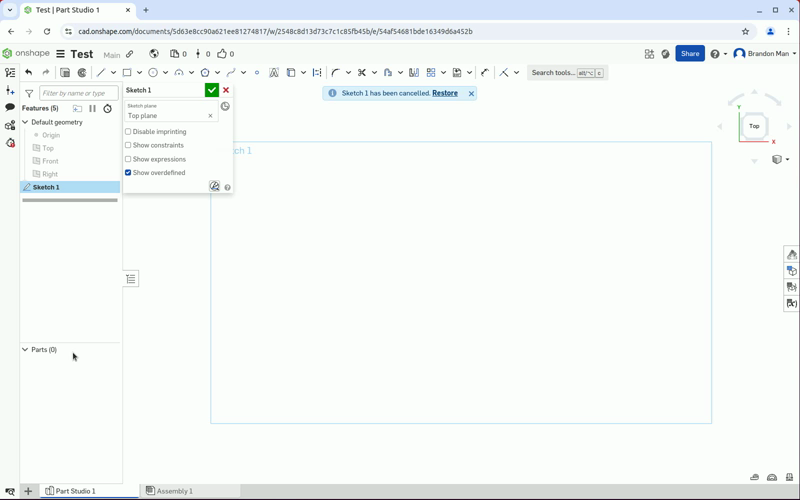
key(c)
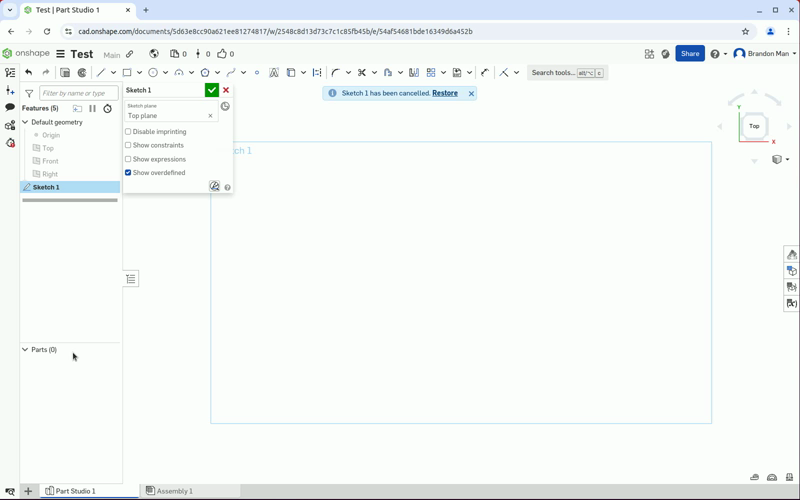
key_down(shift)
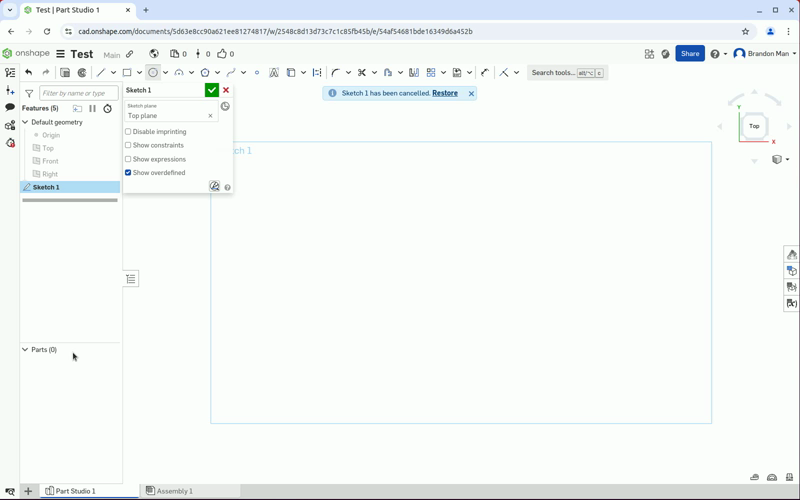
mouse_move(461, 282)
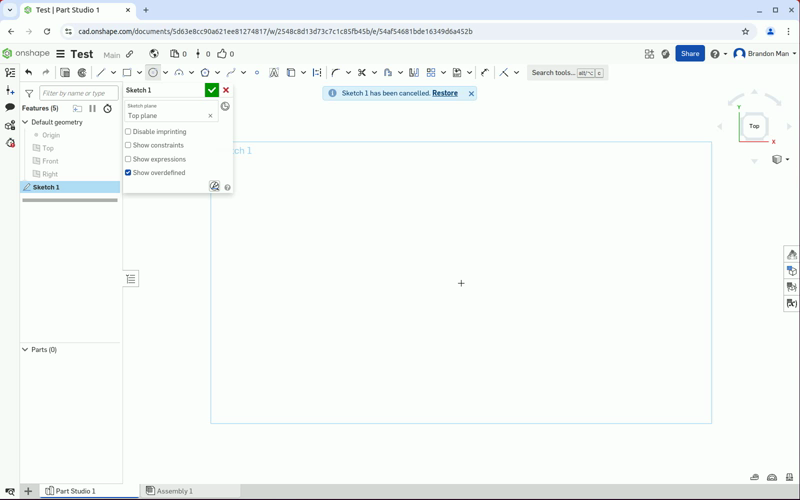
click(461, 282)
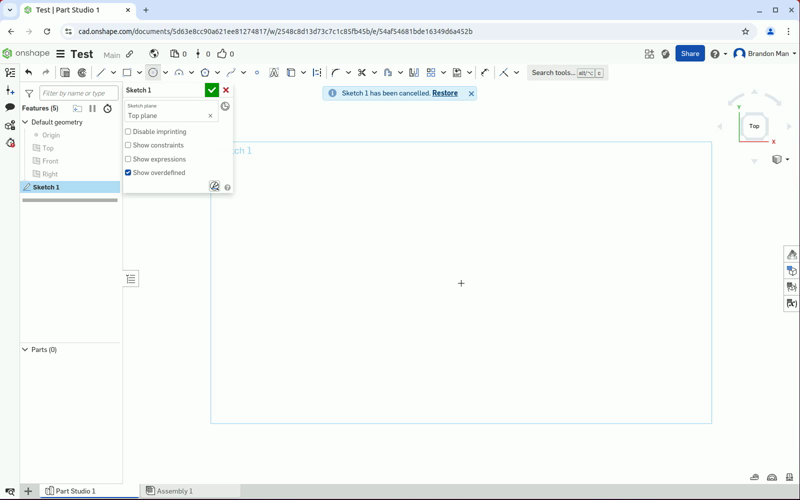
key_up(shift)
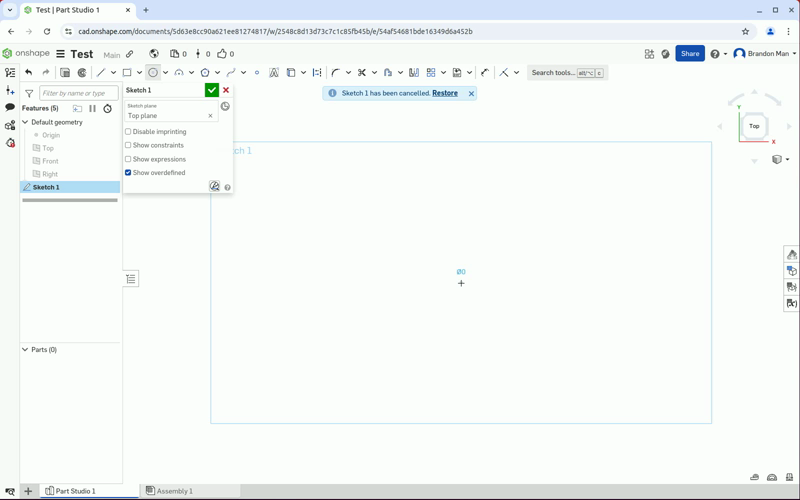
mouse_move(574, 282)
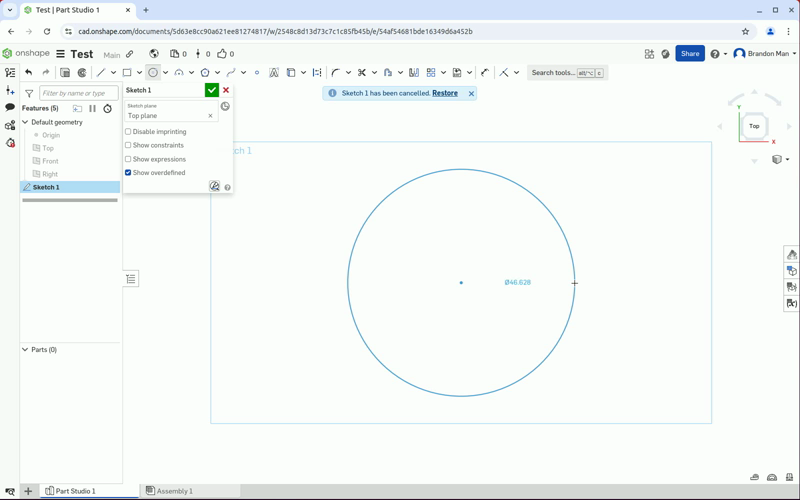
click(574, 282)
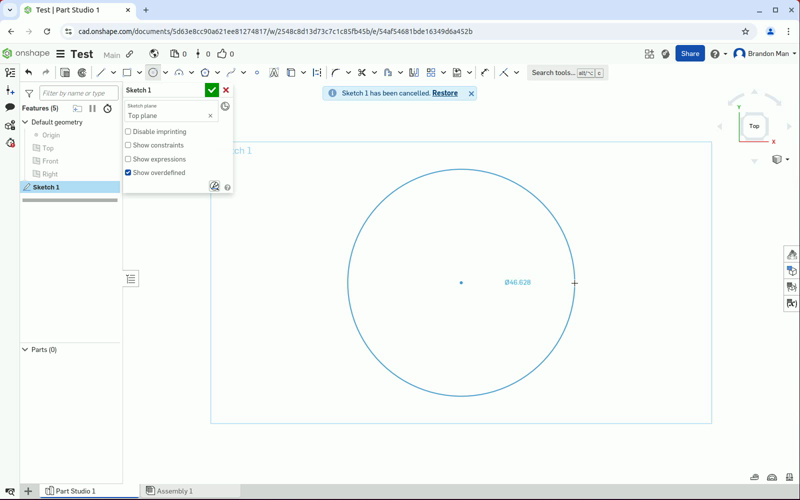
key(esc)
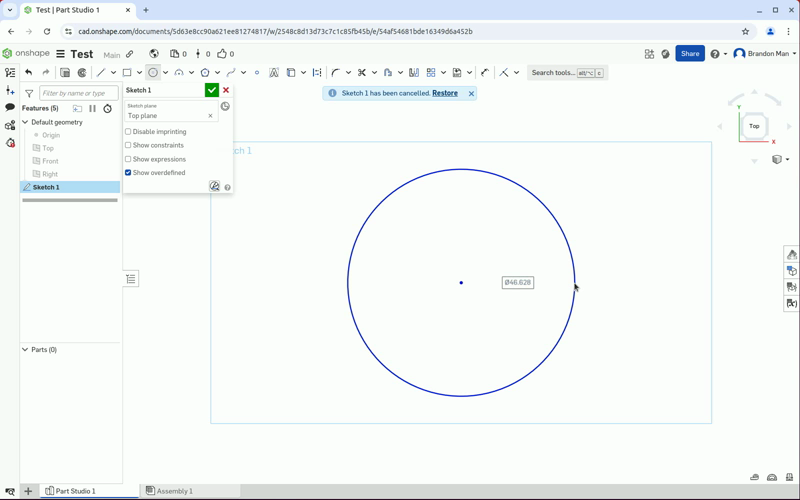
key(c)
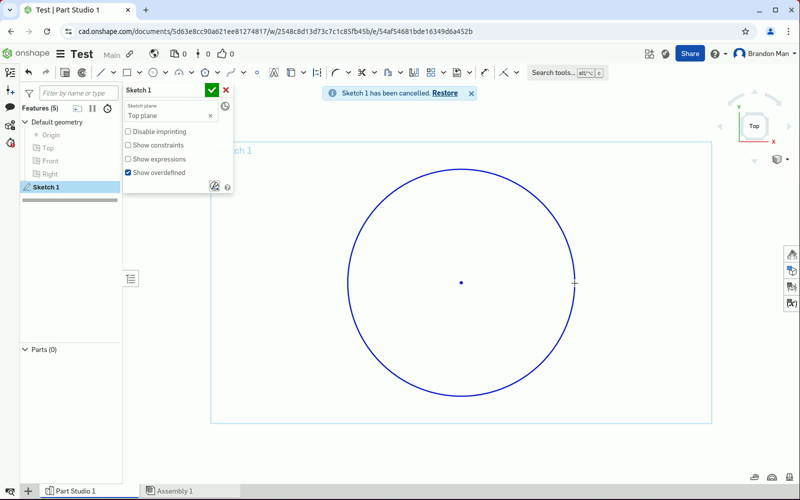
key_down(shift)
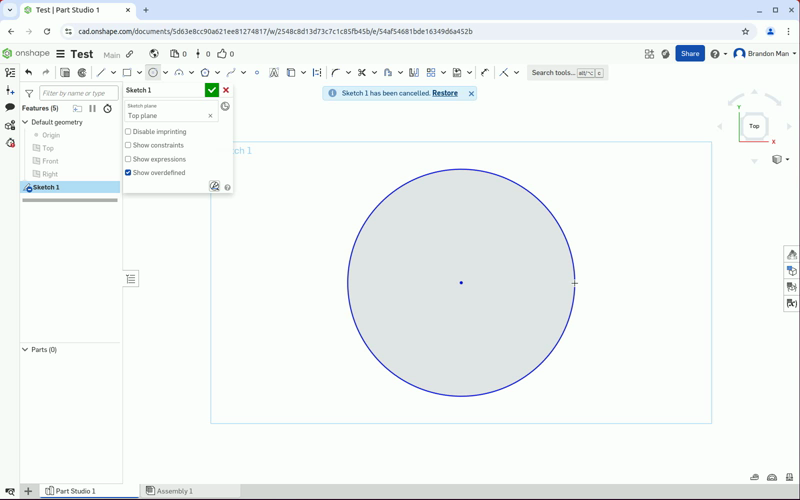
mouse_move(461, 282)
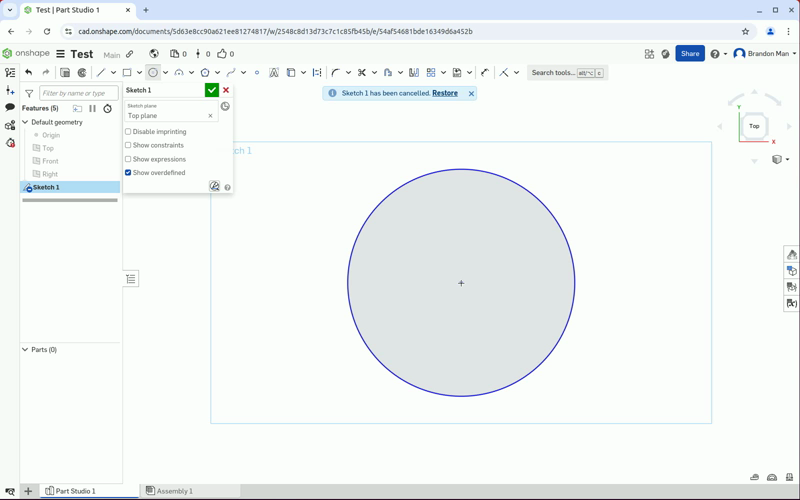
click(461, 282)
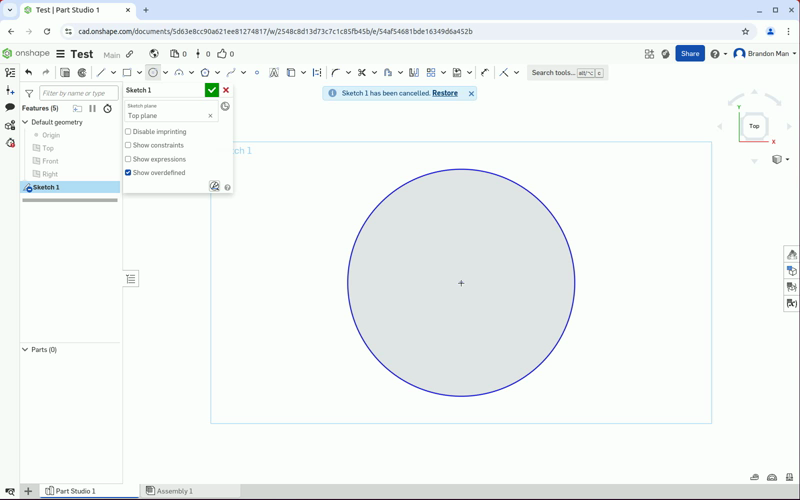
key_up(shift)
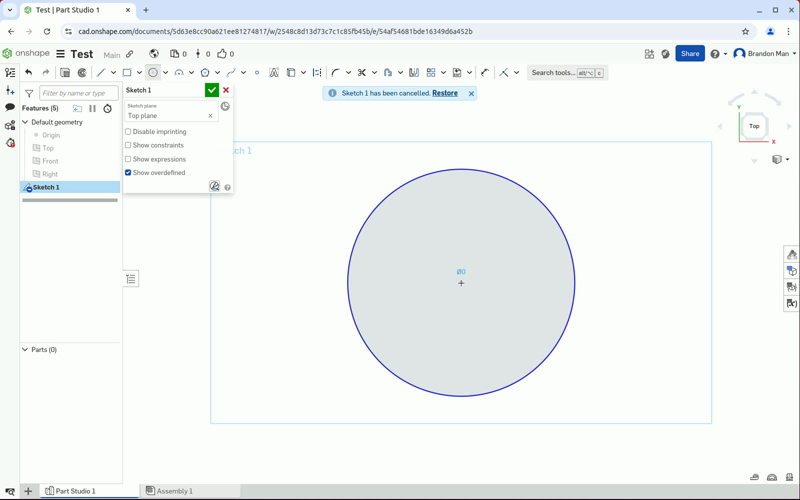
mouse_move(529, 282)
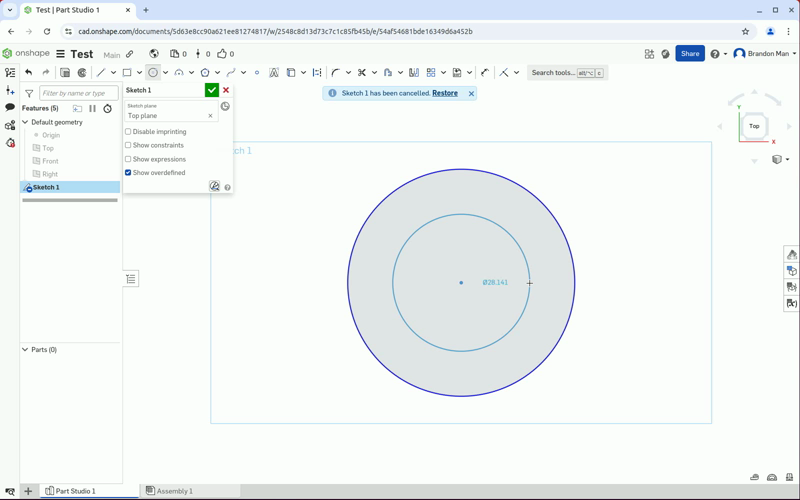
click(529, 282)
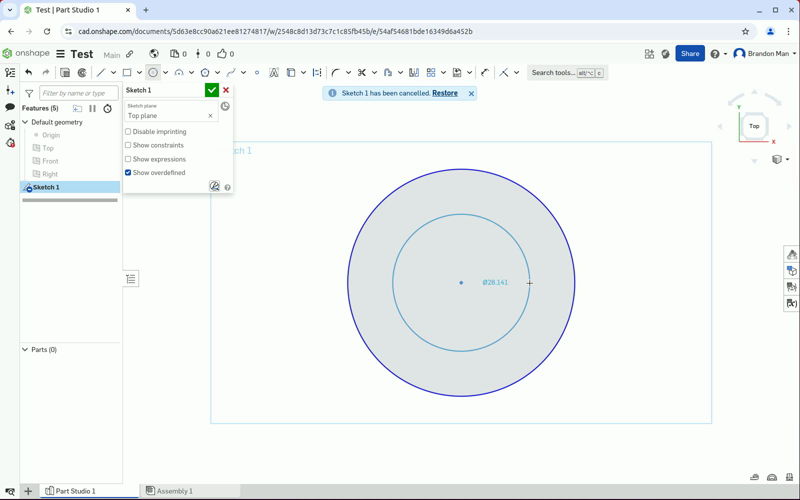
key(esc)
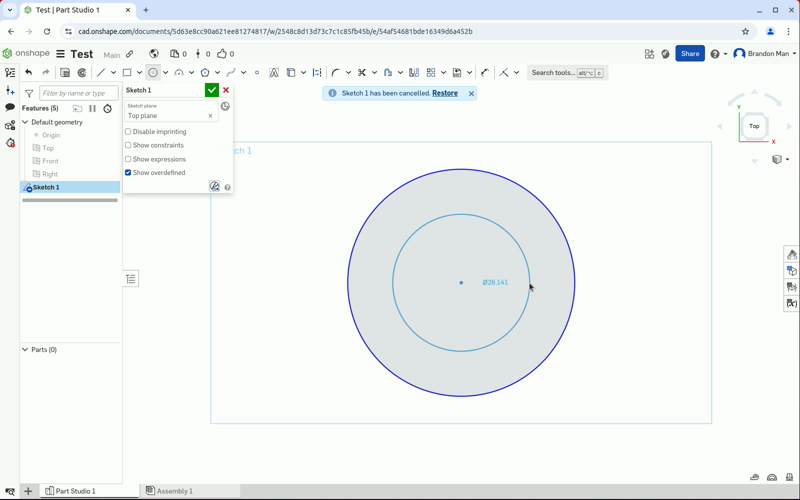
mouse_move(550, 255)
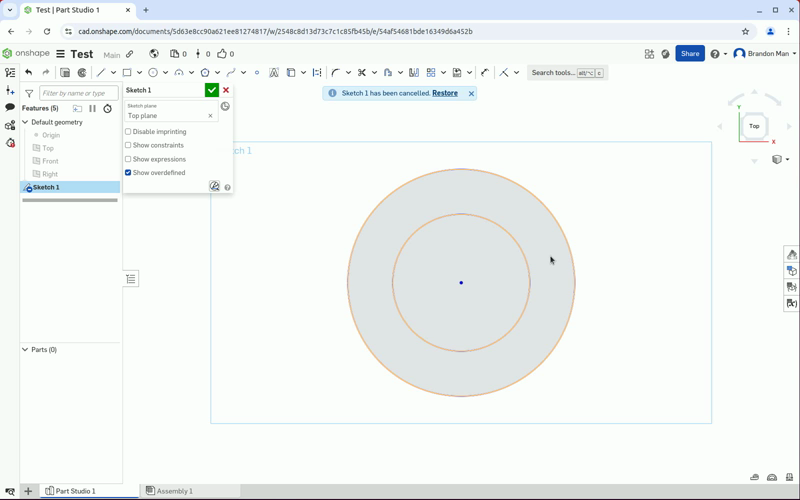
click(550, 255)
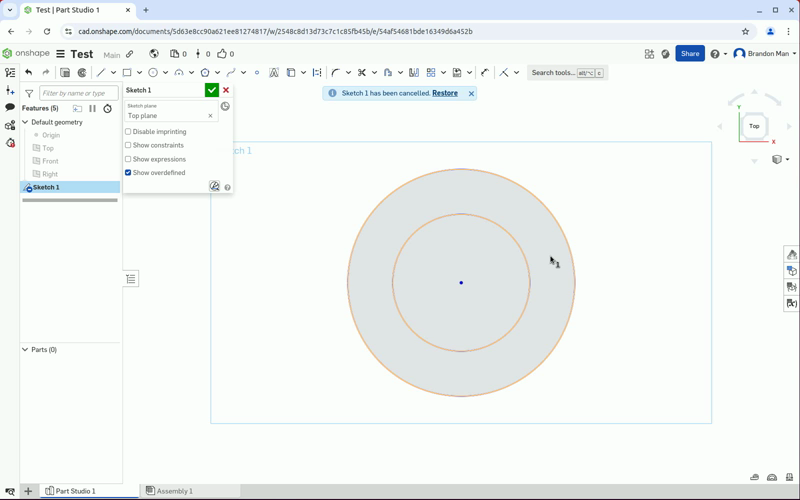
mouse_move(73, 352)
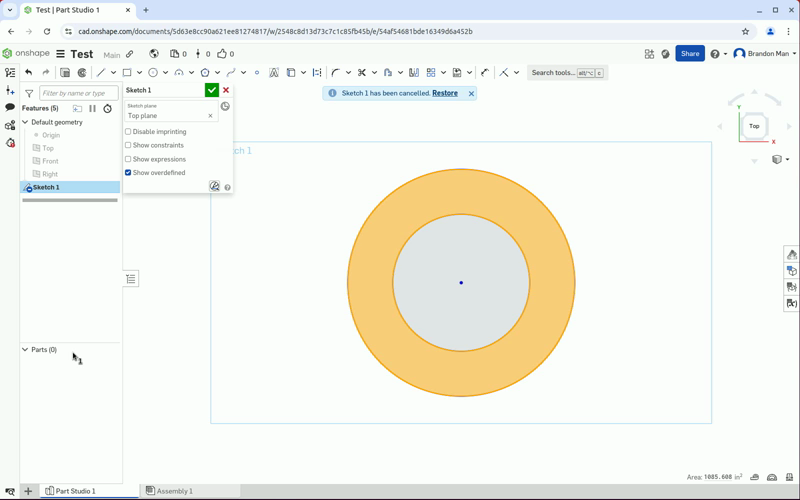
key(shift+y)
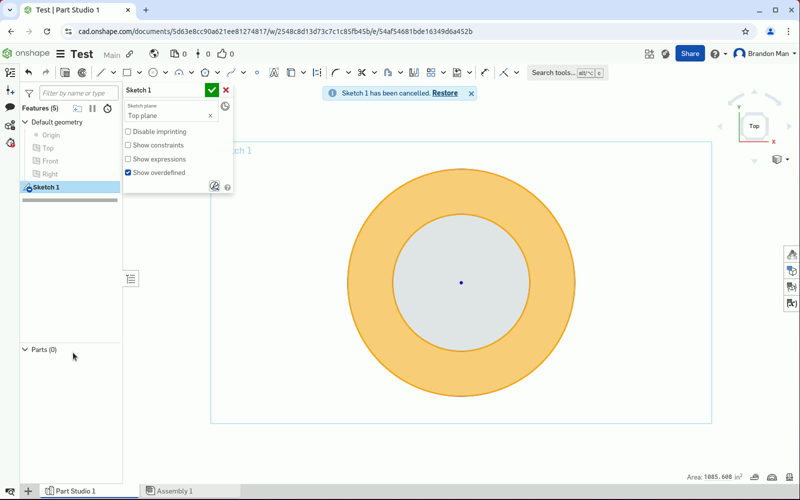
key(shift+e)
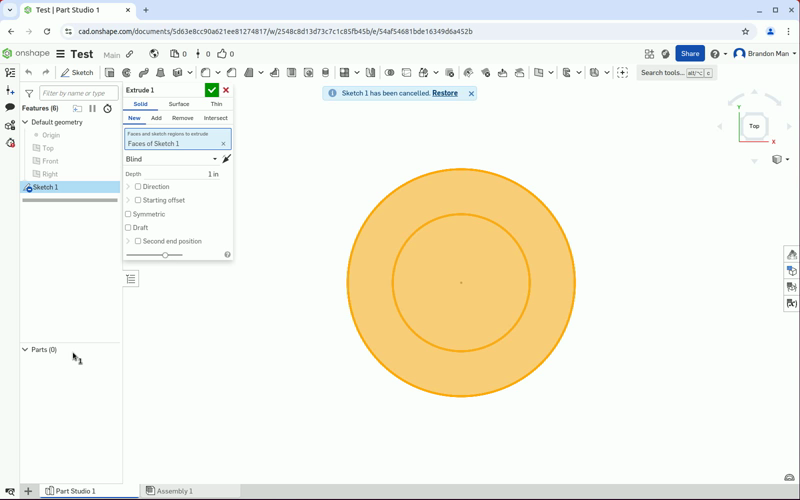
mouse_move(143, 106)
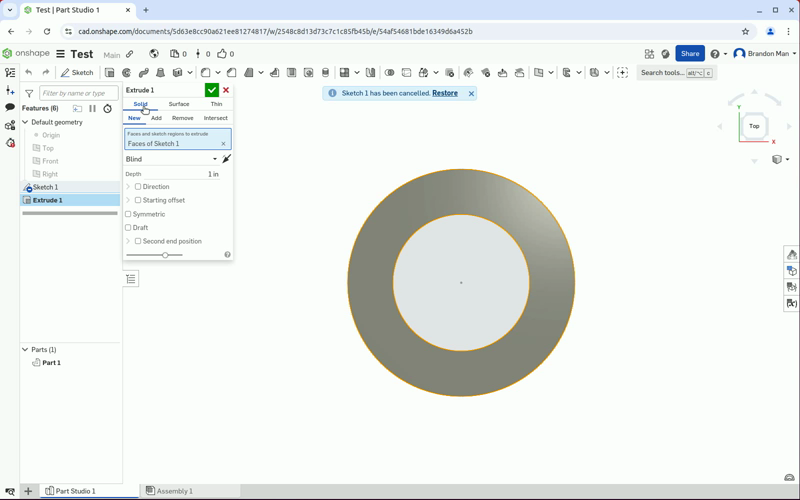
click(143, 106)
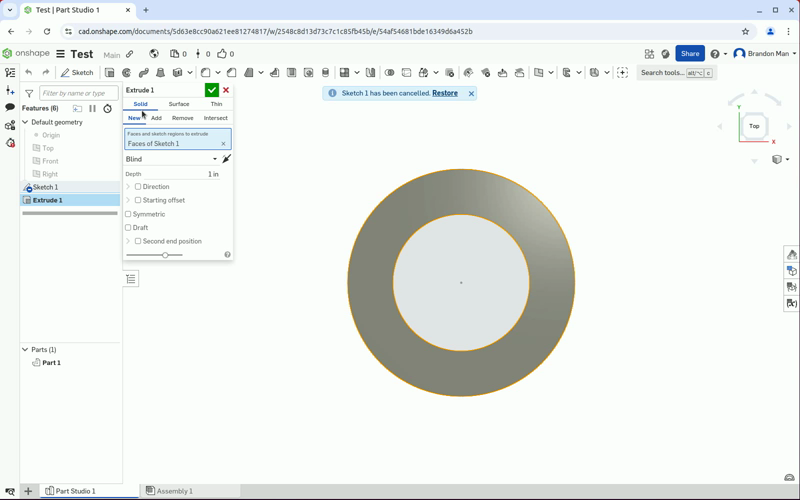
mouse_move(137, 120)
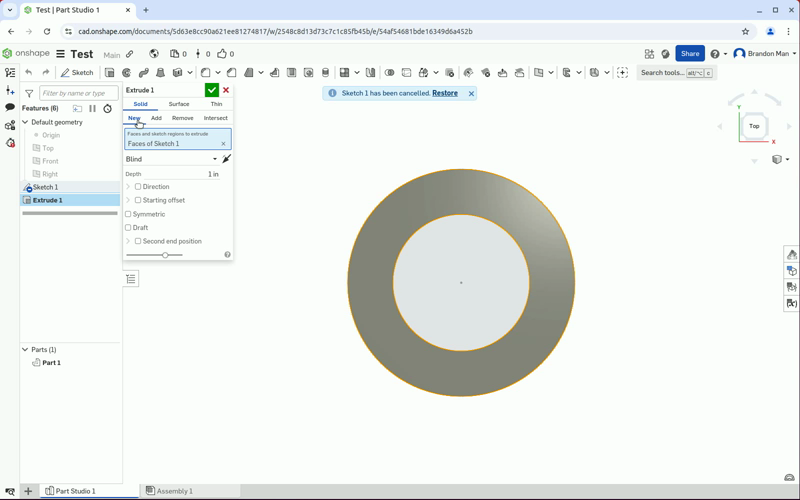
click(137, 120)
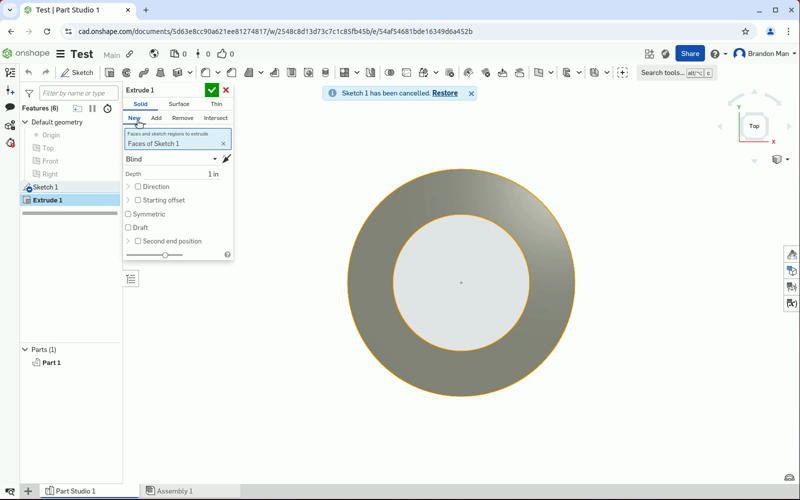
key(tab, 4)
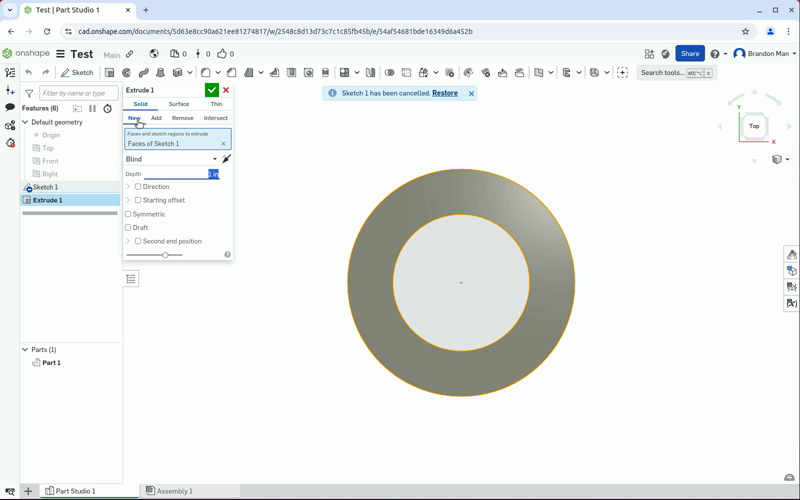
text(1.685)
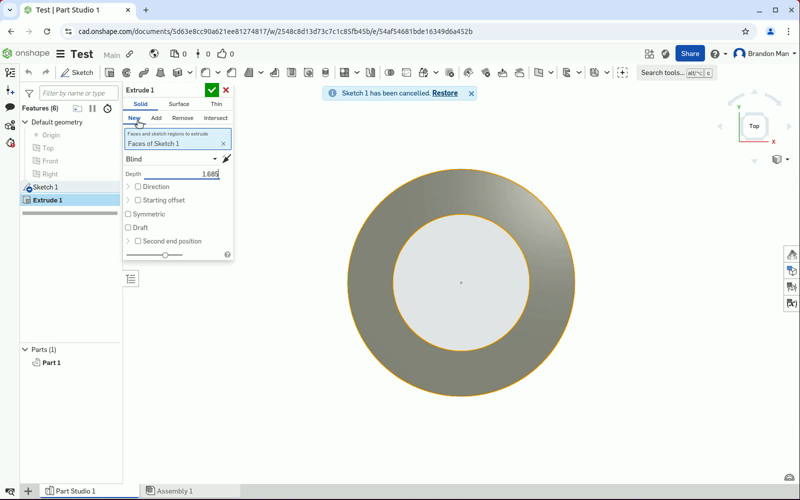
key(enter)
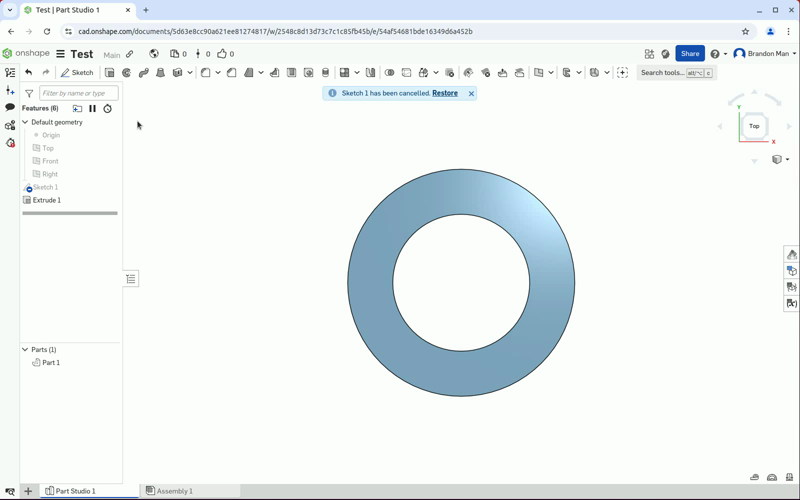
key(shift+h)
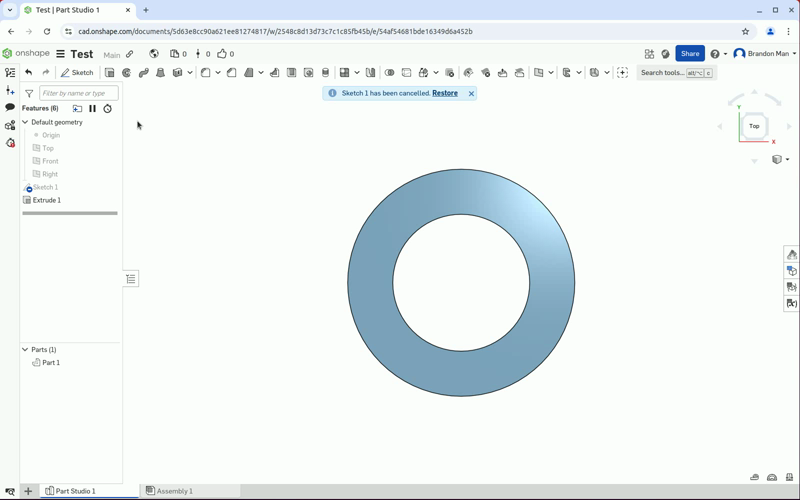
key(shift+h)
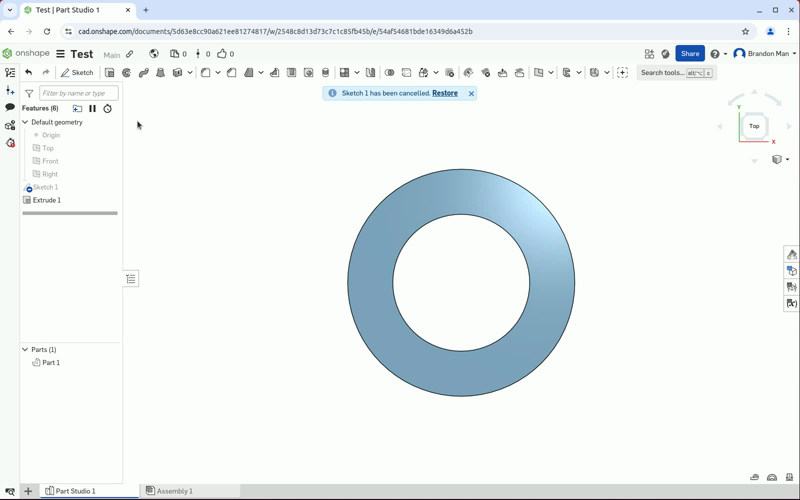
mouse_move(73, 189)
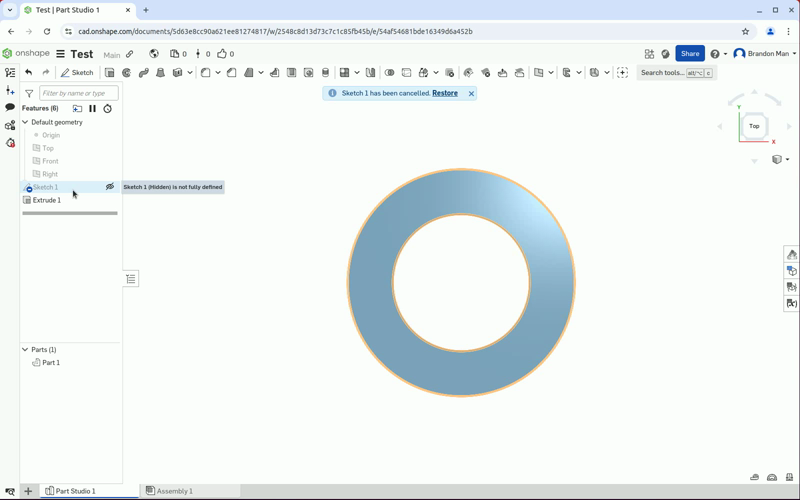
click(73, 189)
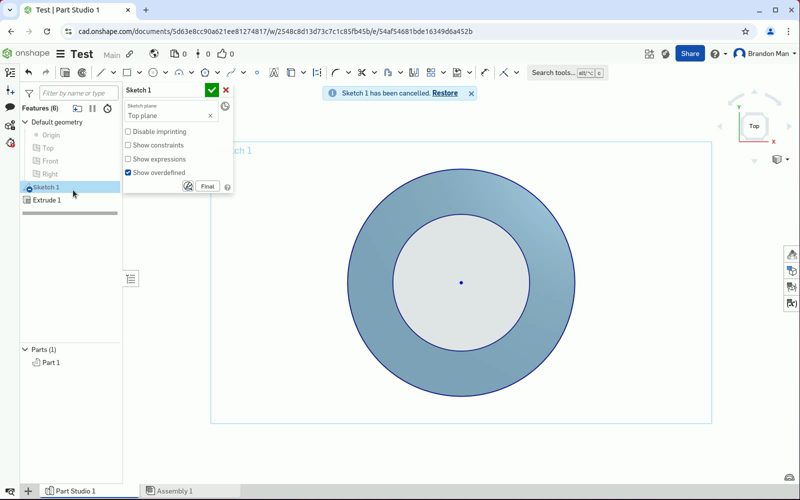
mouse_move(229, 92)
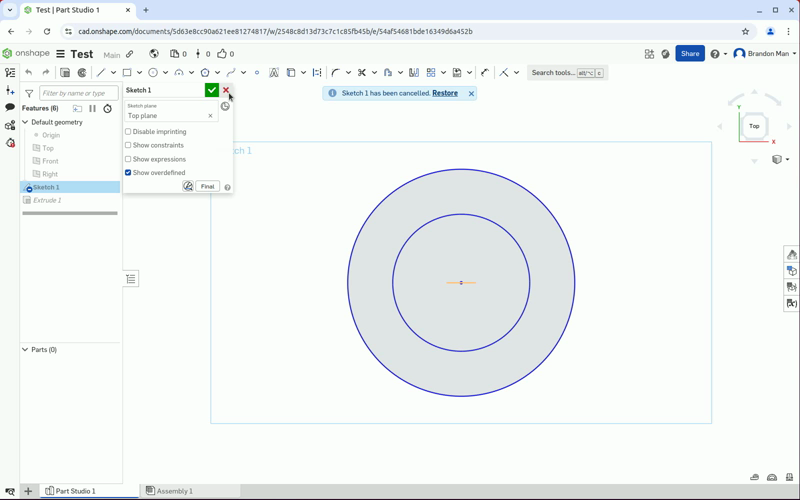
click(229, 92)
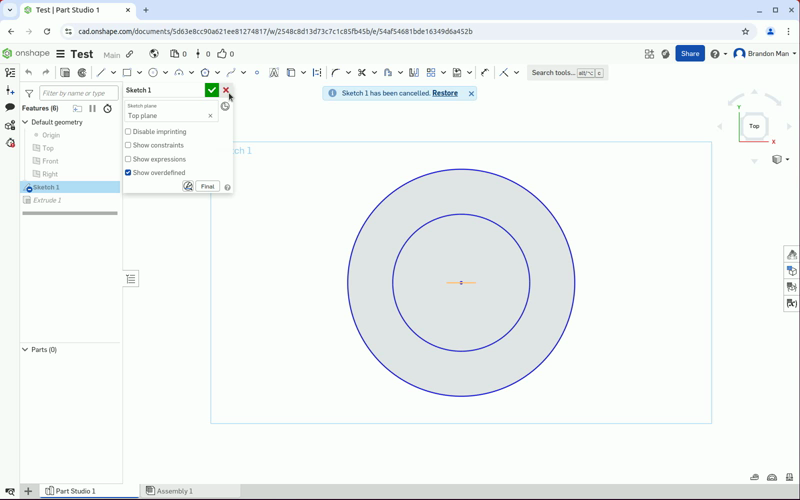
key(shift+s)
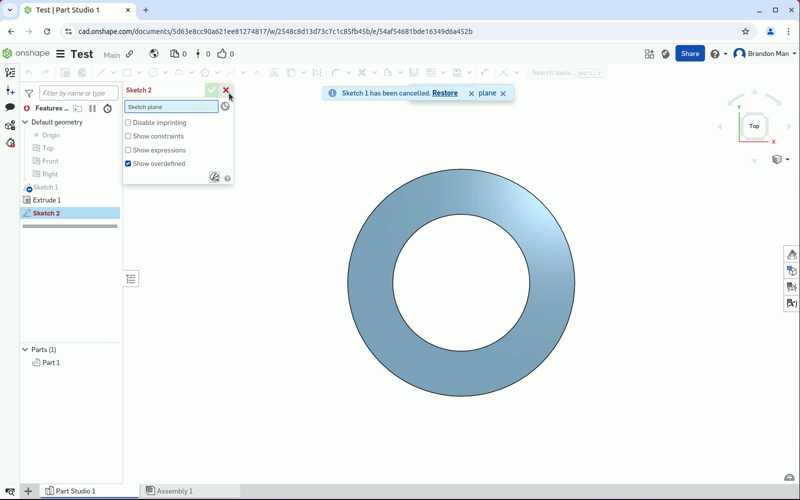
mouse_move(73, 150)
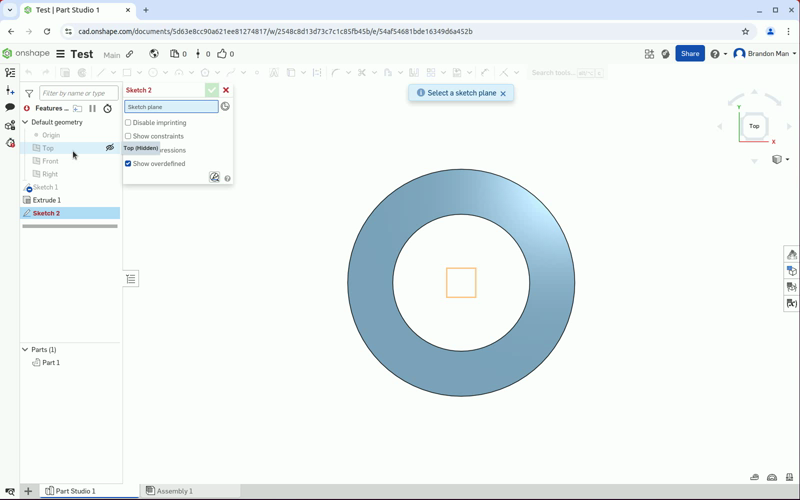
click(73, 150)
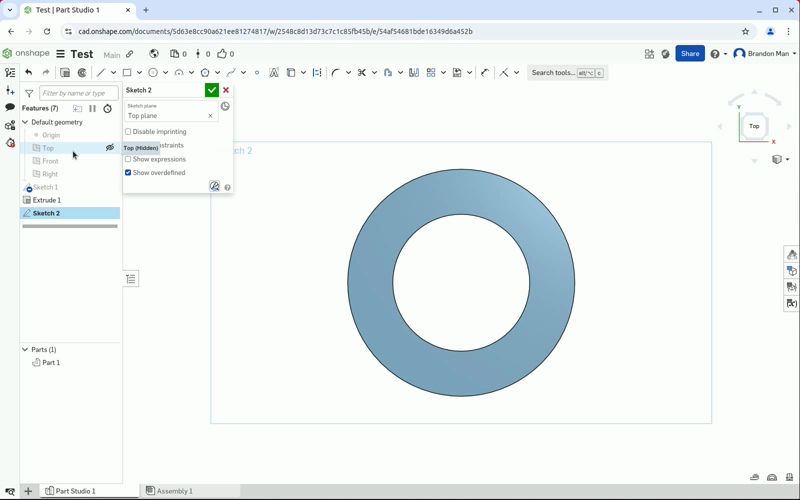
mouse_move(73, 352)
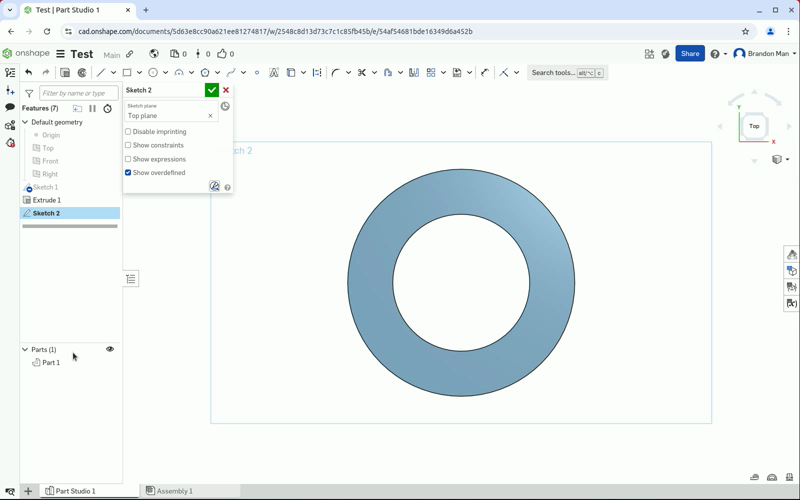
key(y)
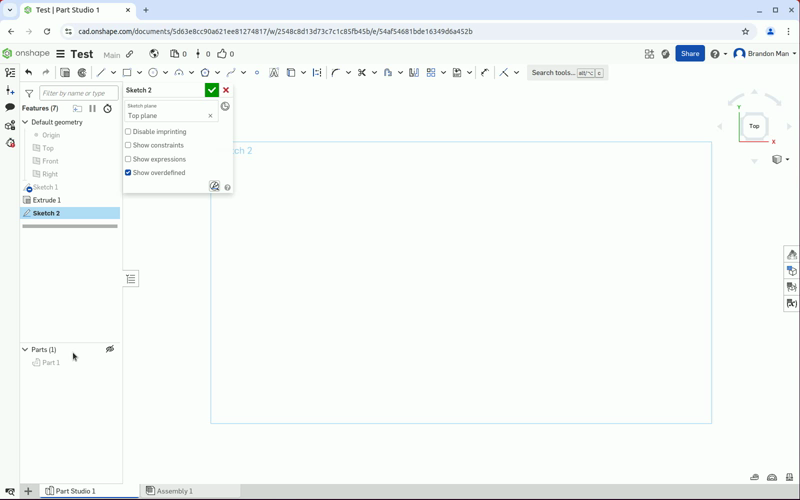
key(c)
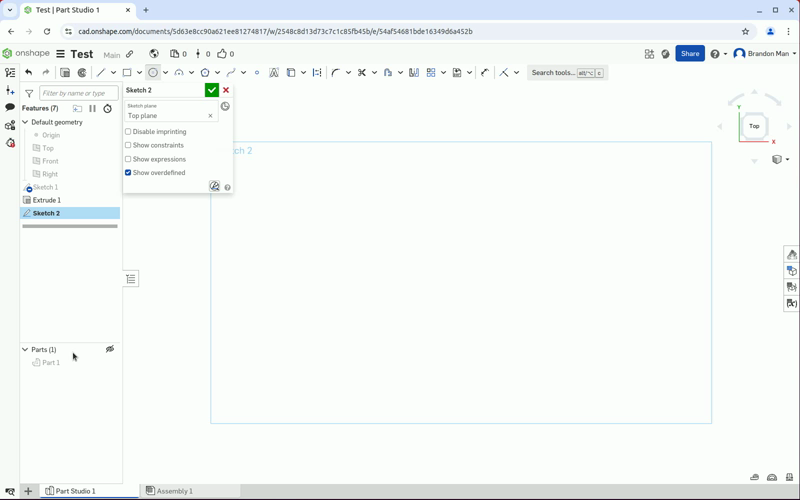
key_down(shift)
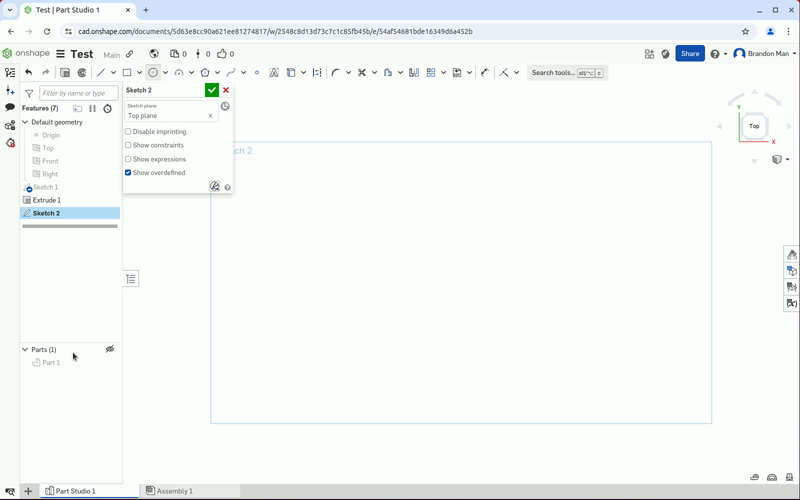
mouse_move(461, 282)
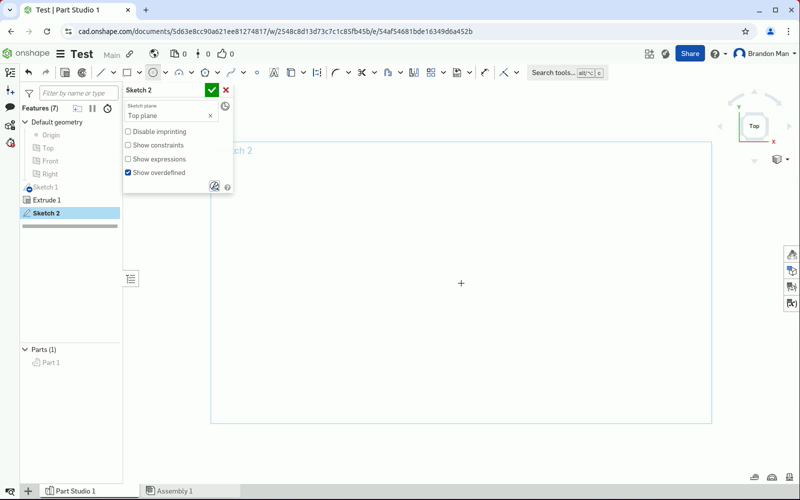
click(461, 282)
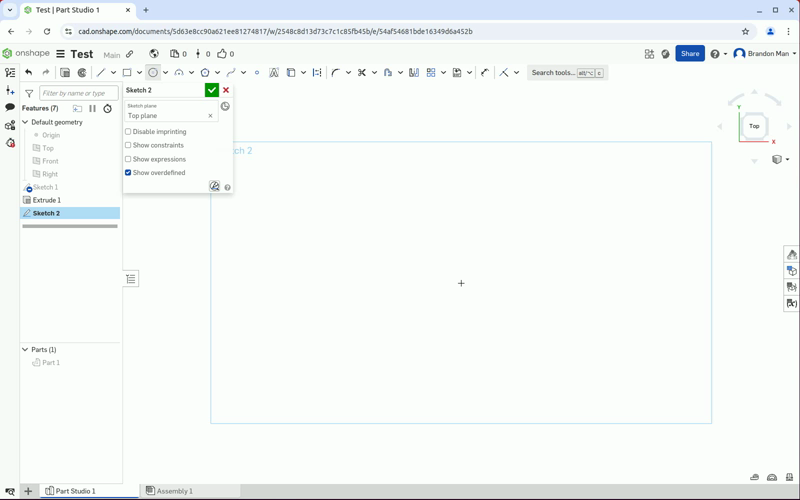
key_up(shift)
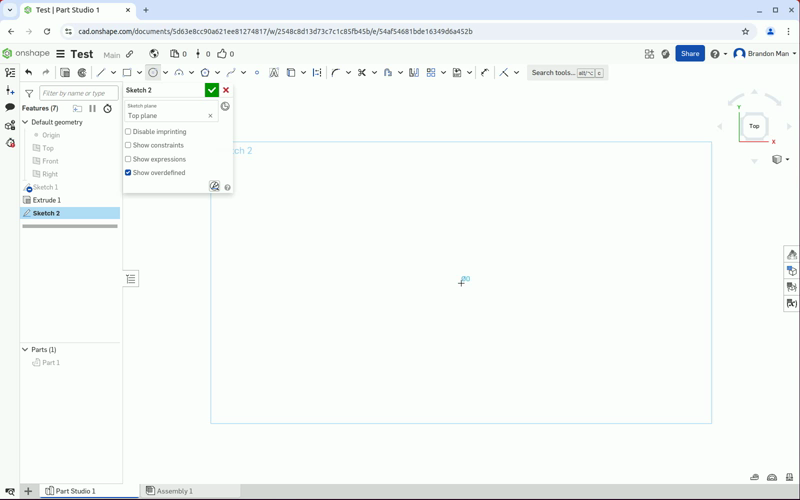
mouse_move(522, 282)
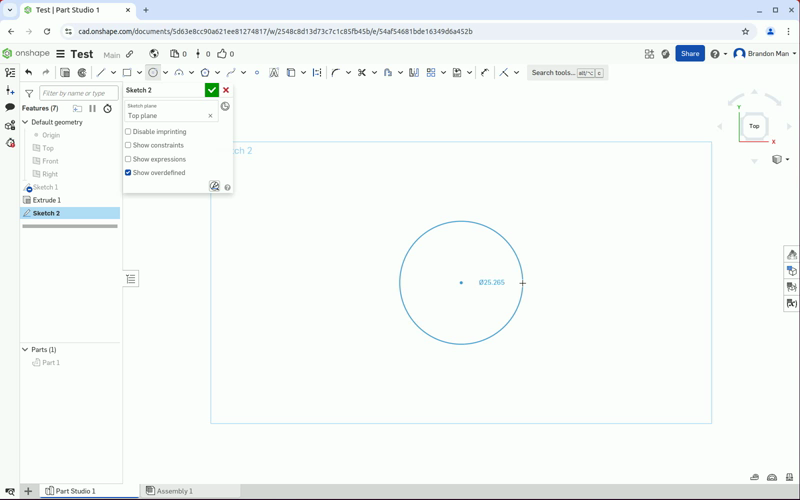
click(522, 282)
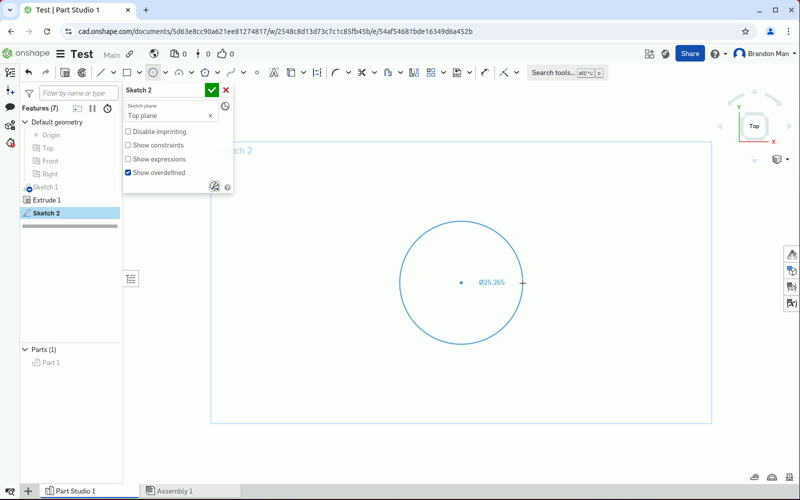
key(esc)
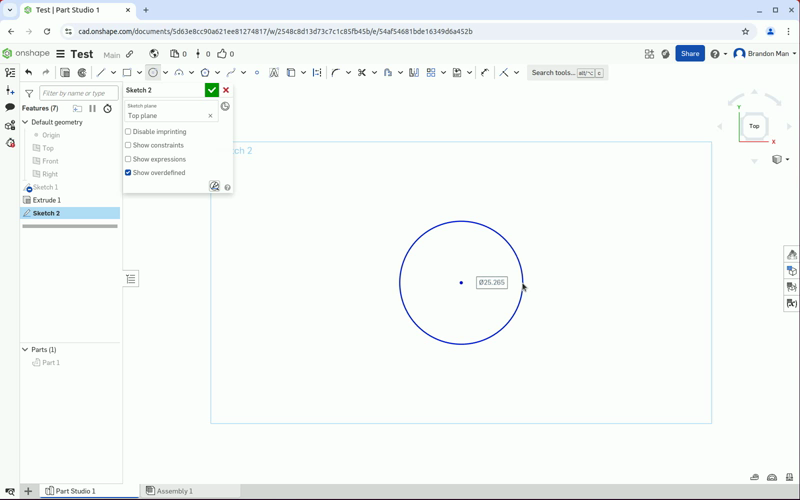
key(c)
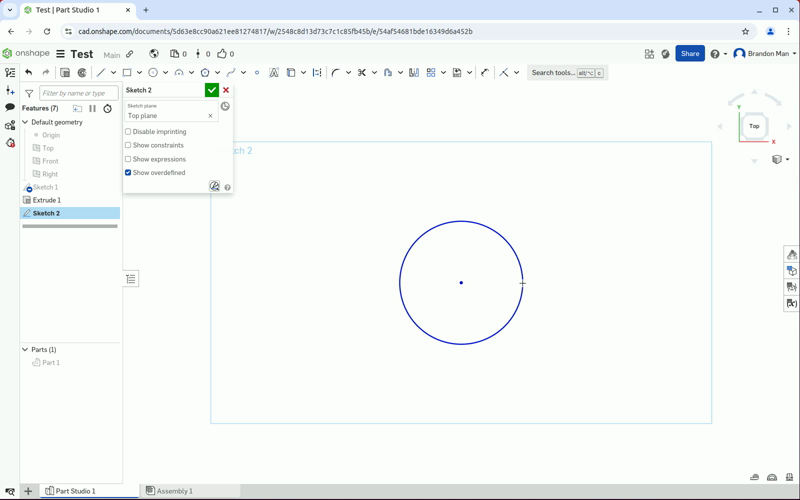
key_down(shift)
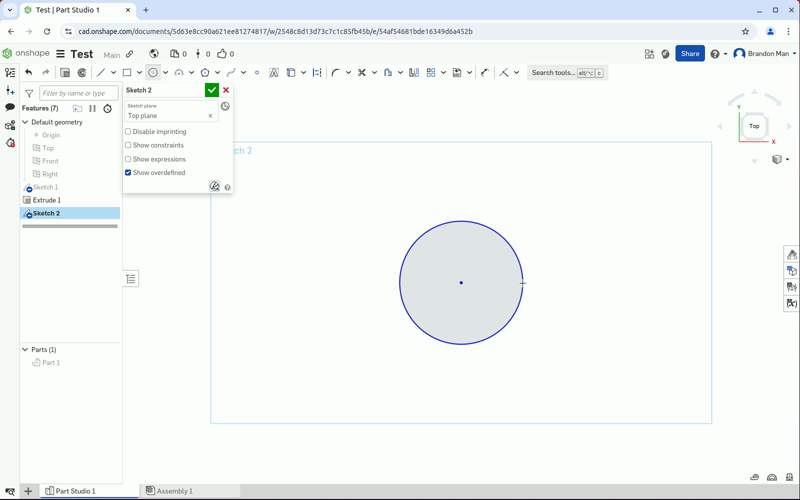
mouse_move(461, 282)
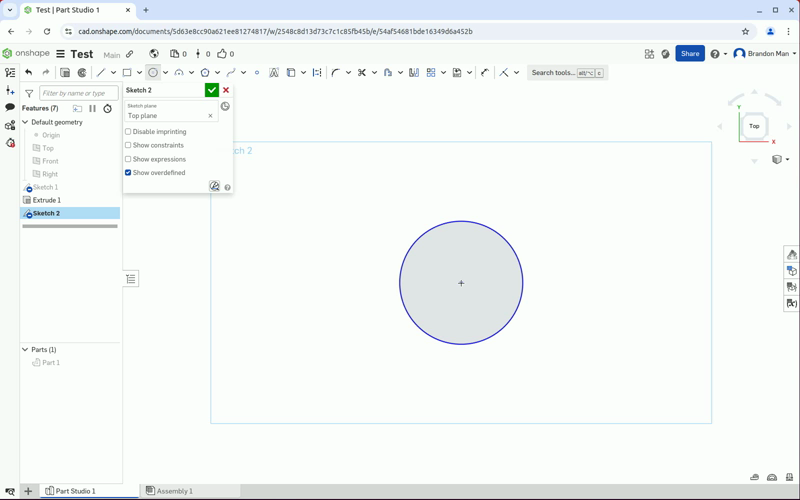
click(461, 282)
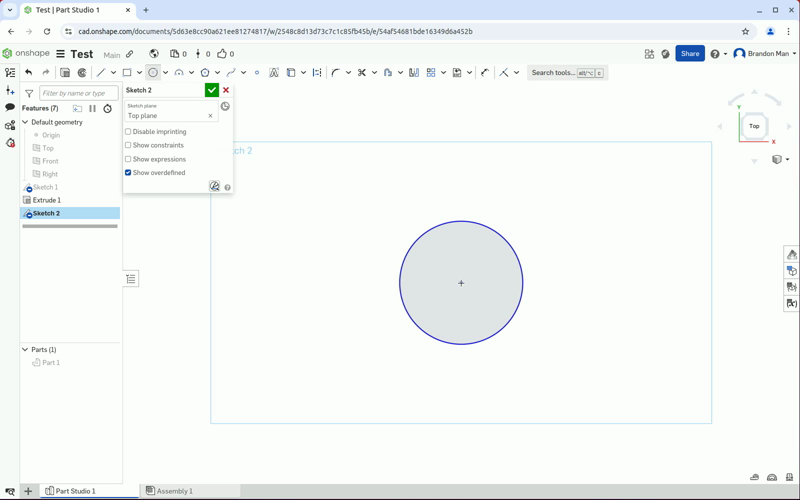
key_up(shift)
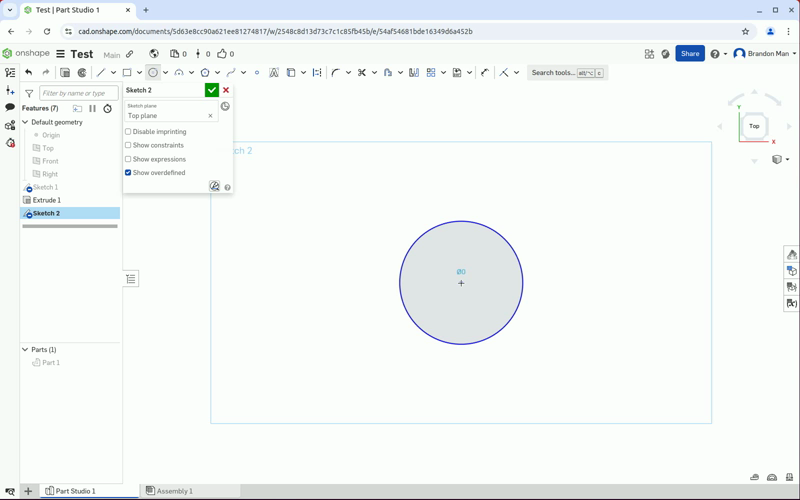
mouse_move(467, 282)
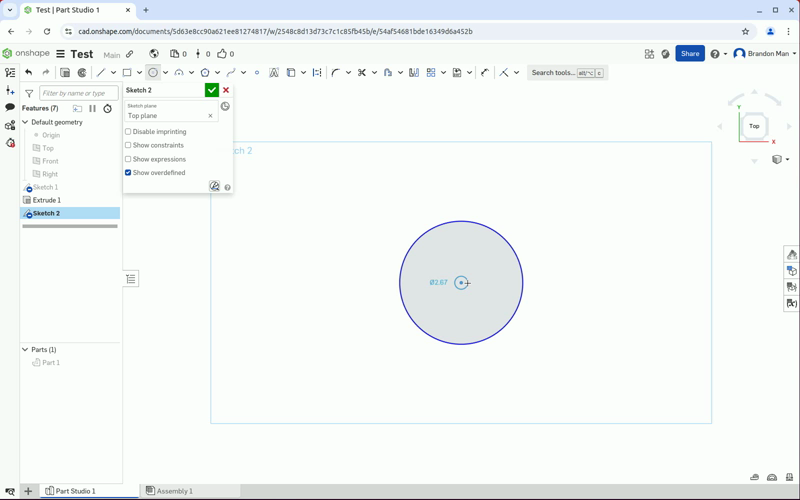
click(467, 282)
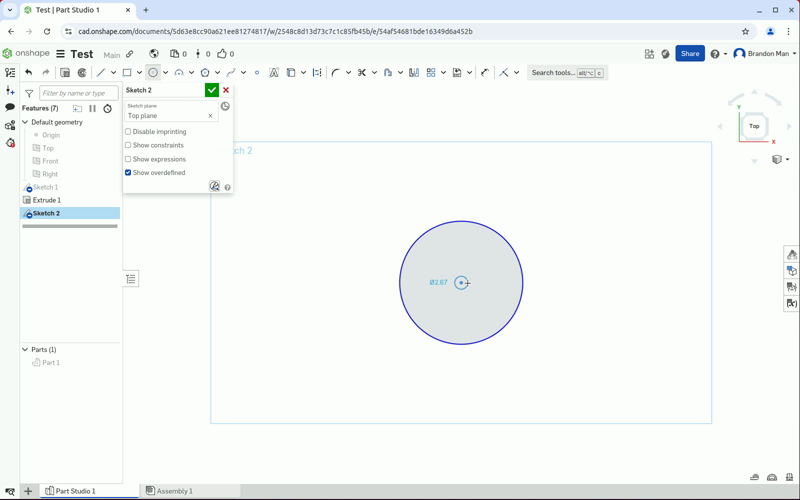
key(esc)
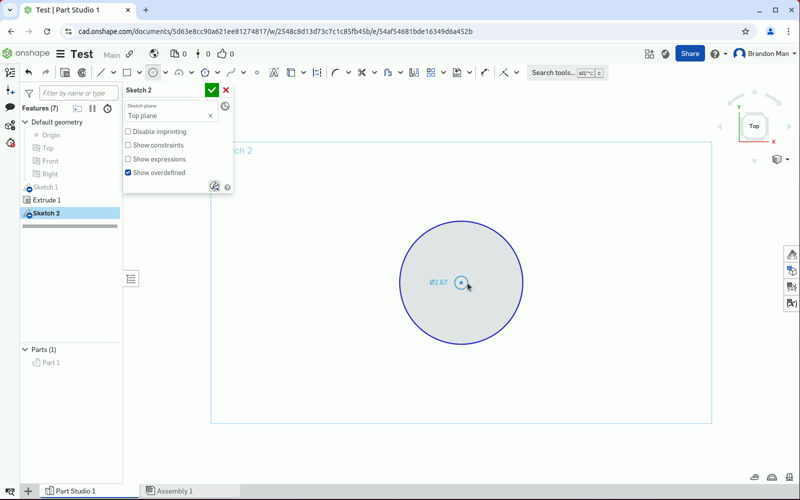
mouse_move(437, 290)
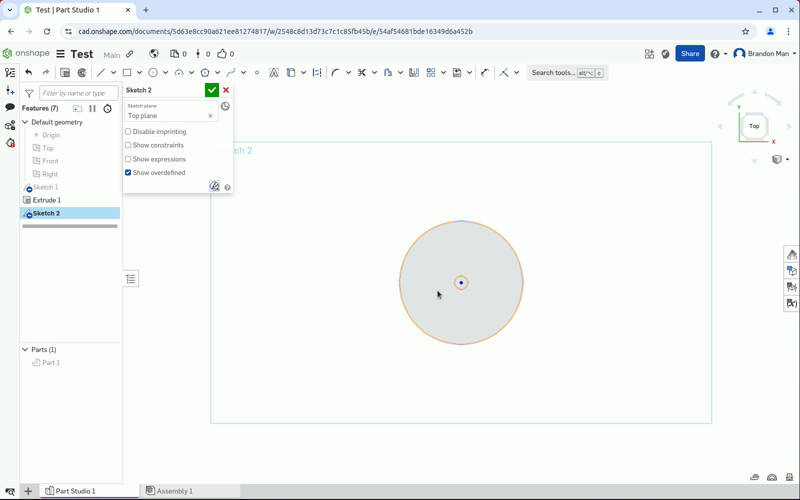
click(437, 290)
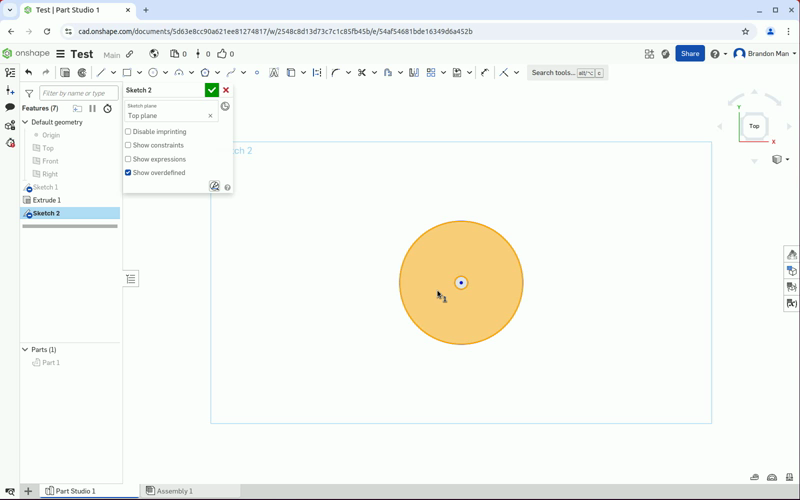
mouse_move(73, 352)
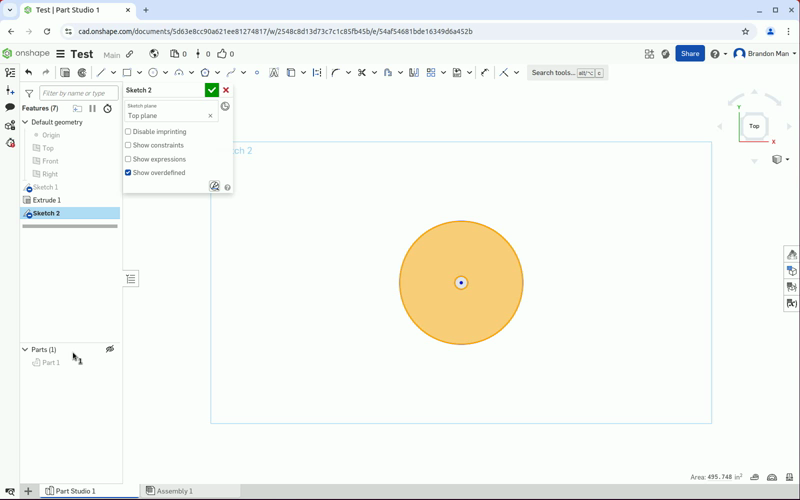
key(shift+y)
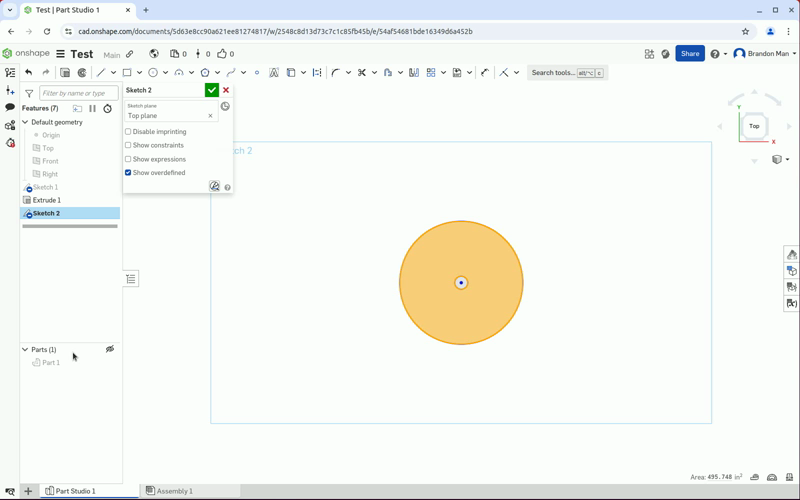
key(shift+e)
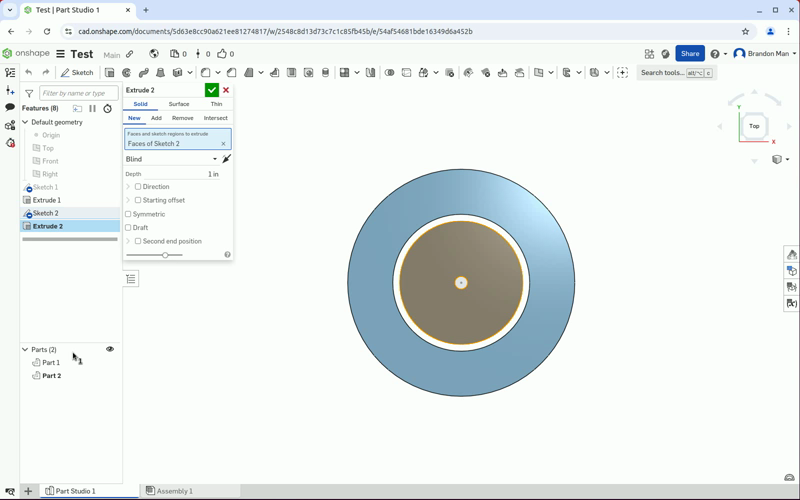
mouse_move(143, 106)
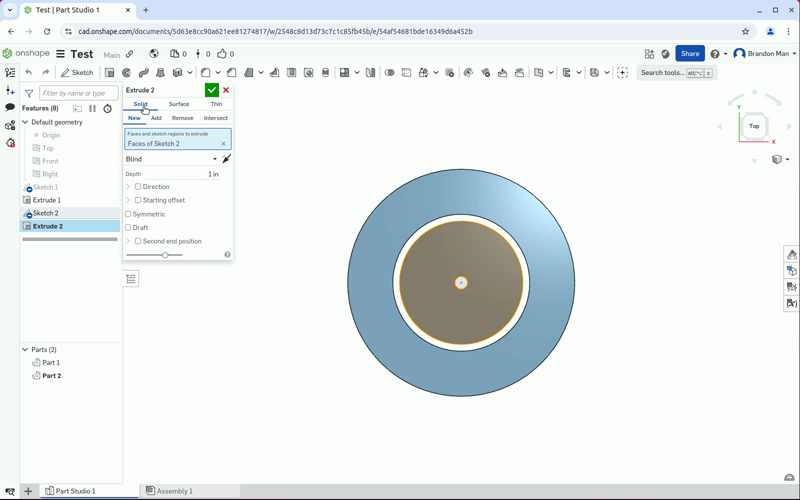
click(143, 106)
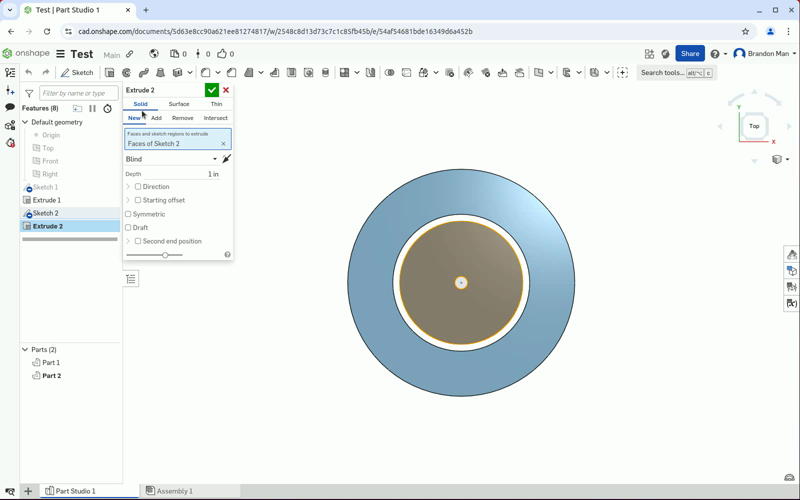
mouse_move(137, 120)
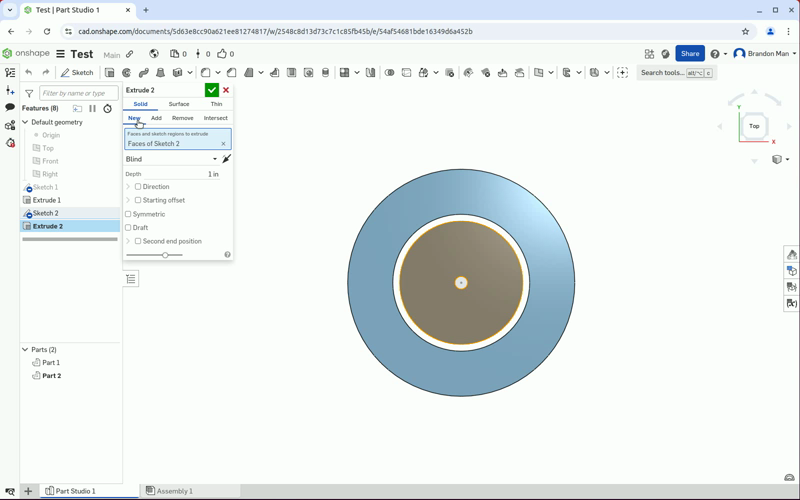
click(137, 120)
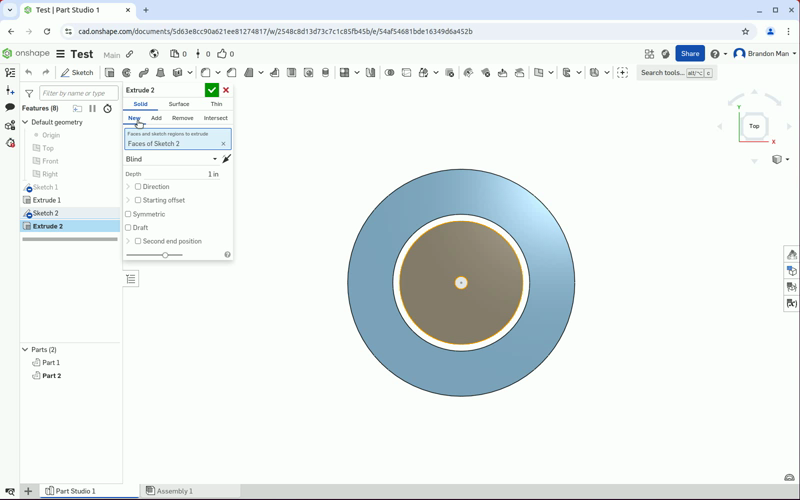
key(tab, 4)
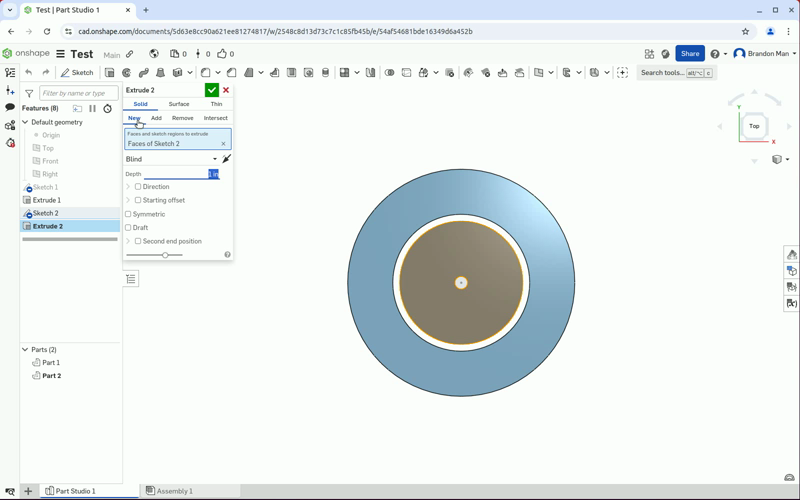
text(1.685)
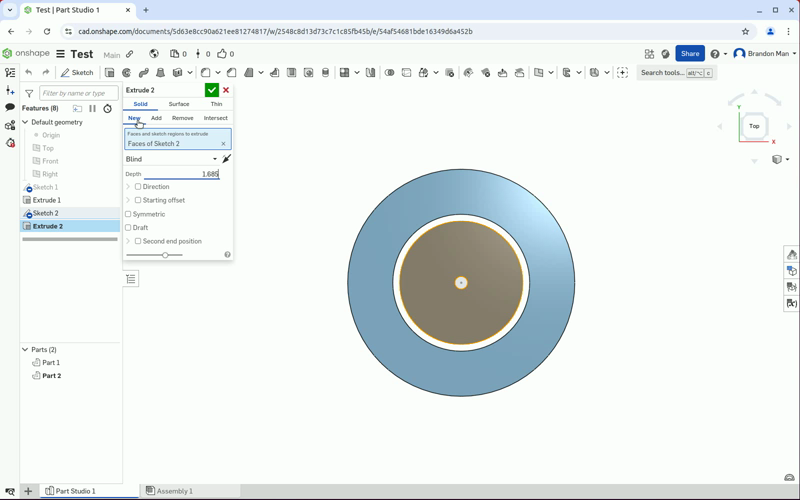
key(enter)
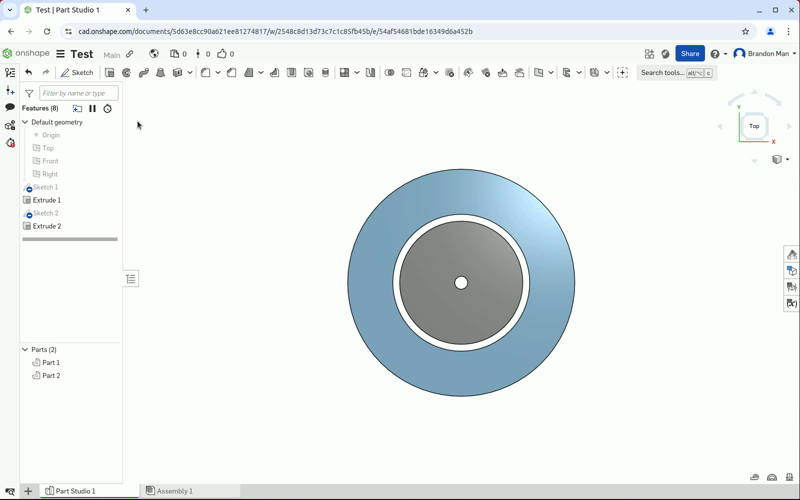
key(shift+h)
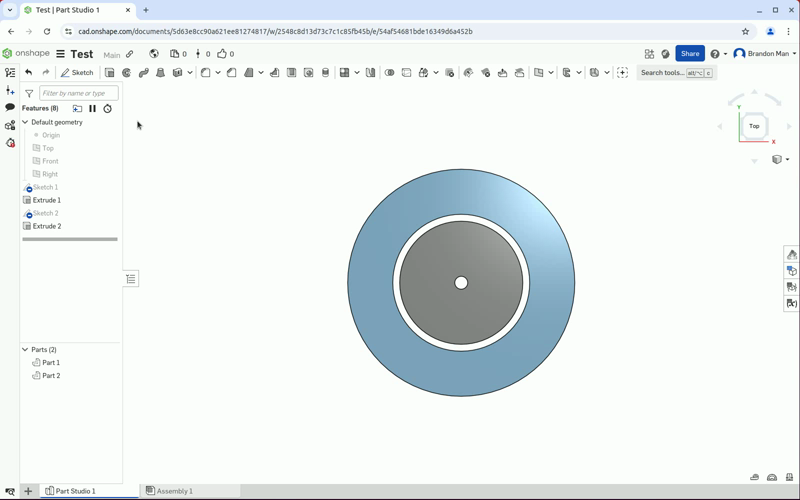
key(shift+h)
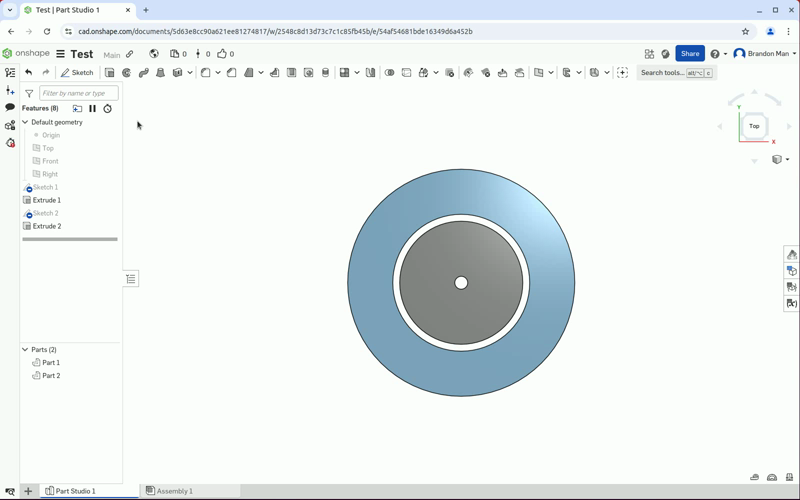
mouse_move(73, 189)
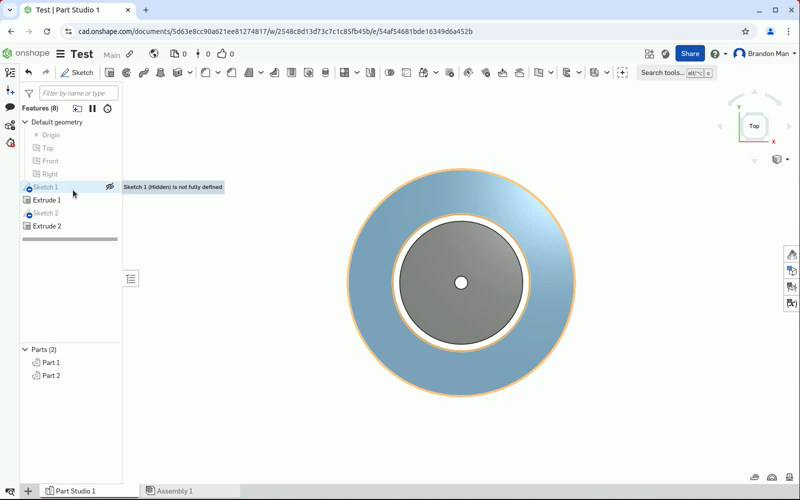
click(73, 189)
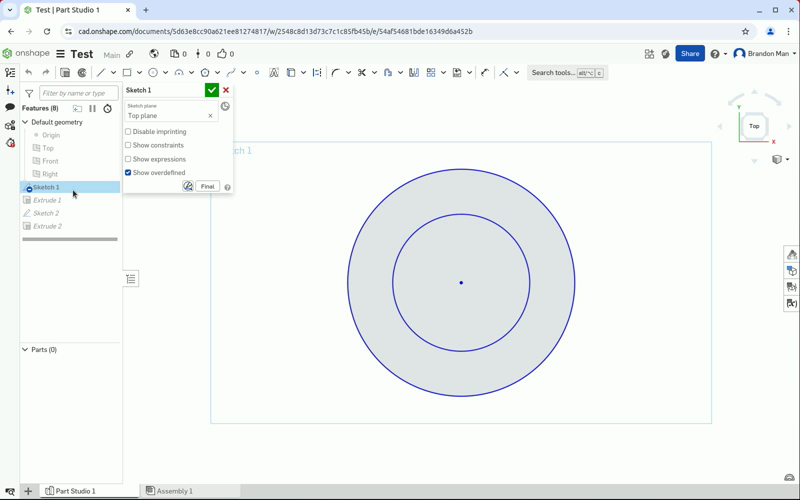
mouse_move(229, 92)
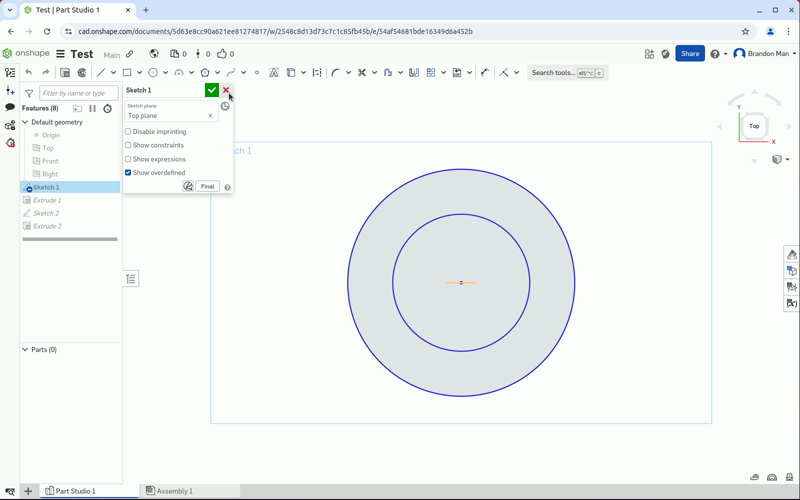
click(229, 92)
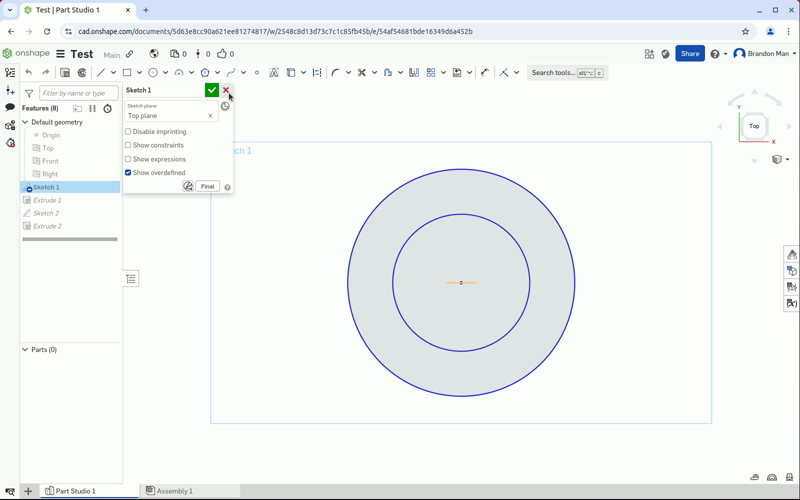
key(shift+s)
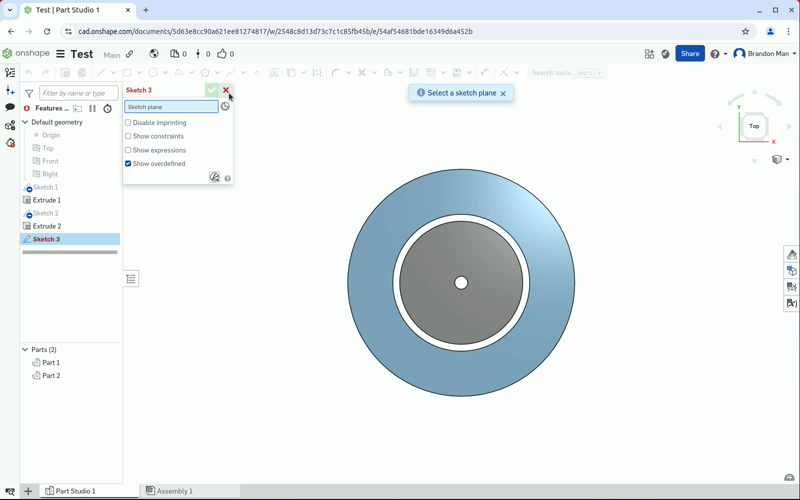
mouse_move(73, 150)
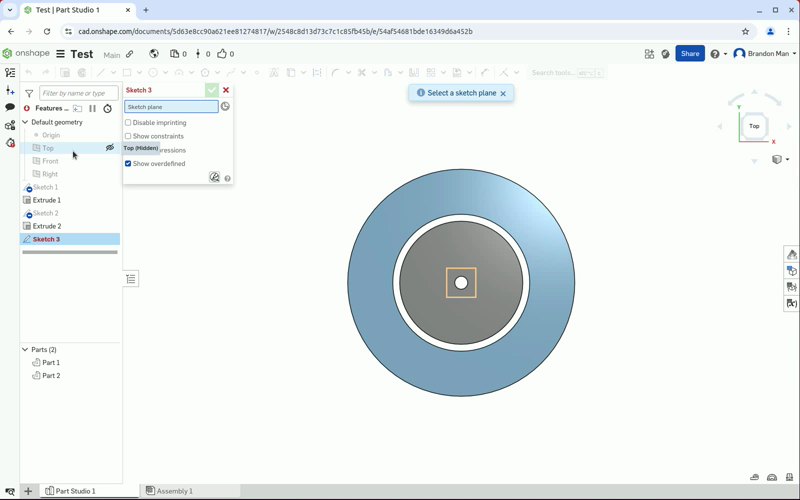
click(73, 150)
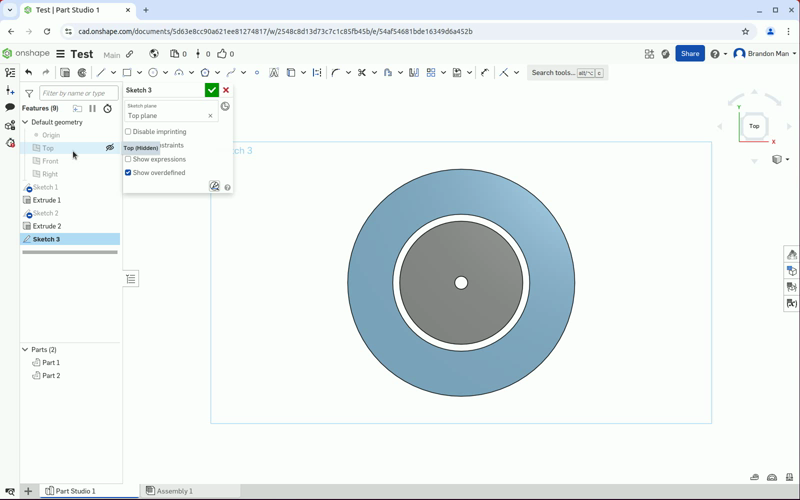
mouse_move(73, 352)
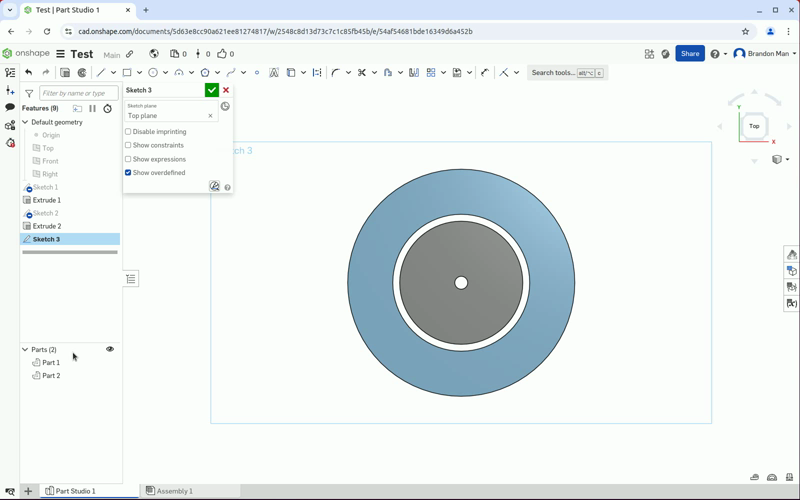
key(y)
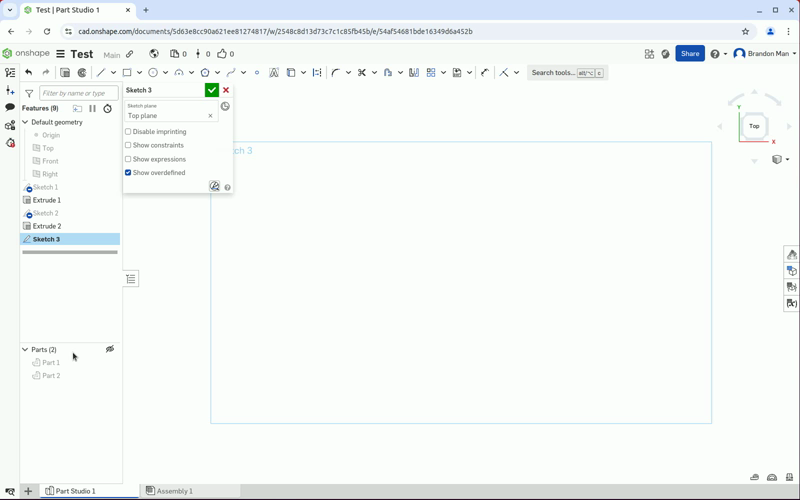
key(c)
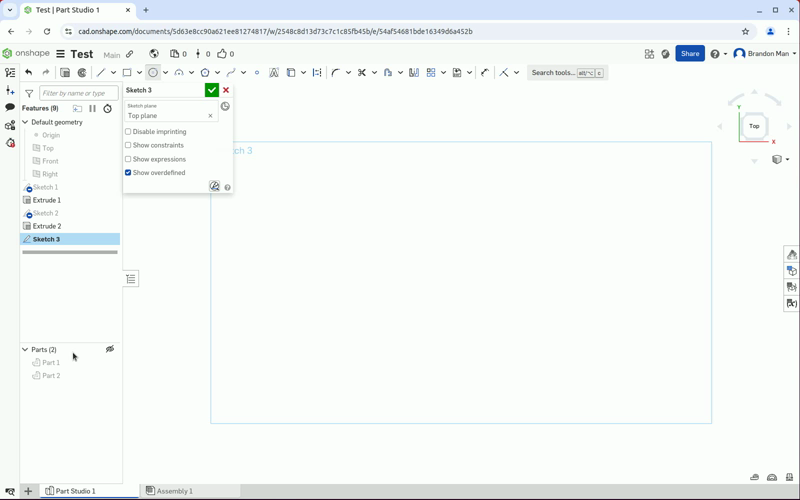
key_down(shift)
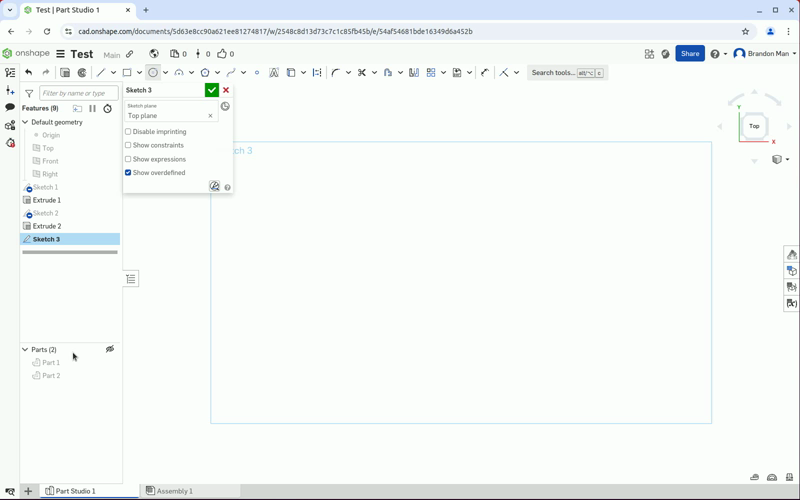
mouse_move(461, 282)
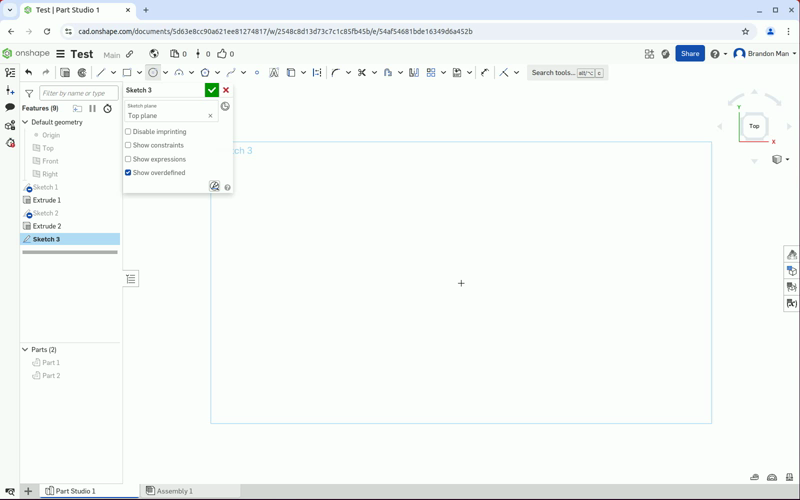
click(461, 282)
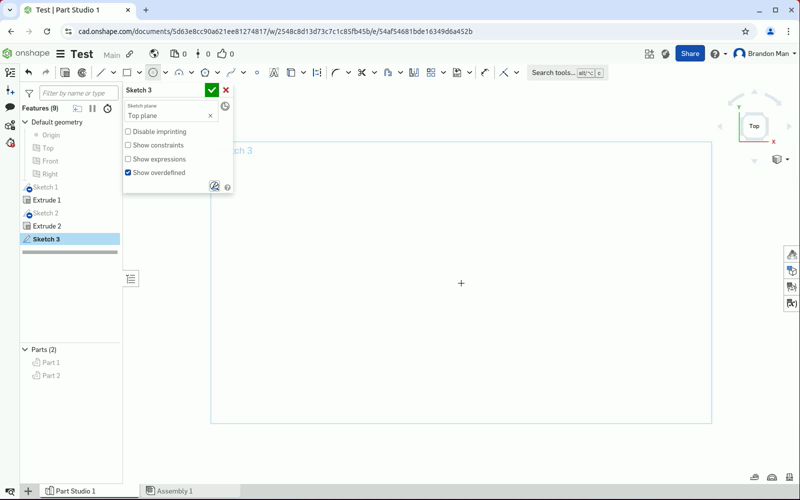
key_up(shift)
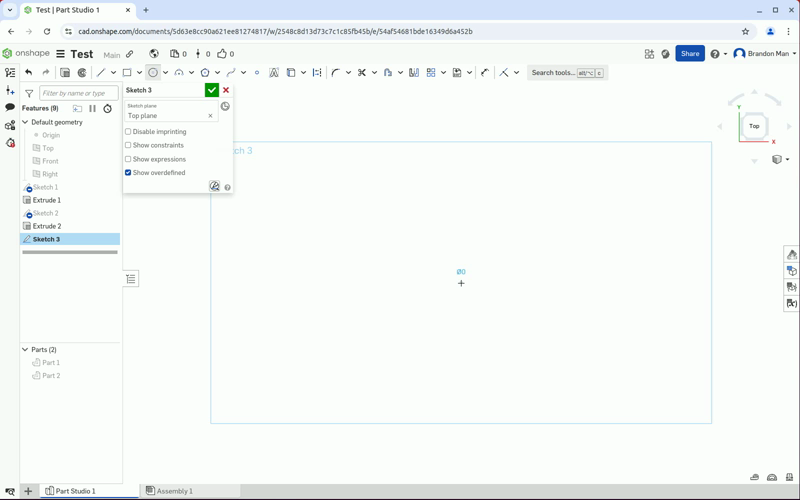
mouse_move(531, 282)
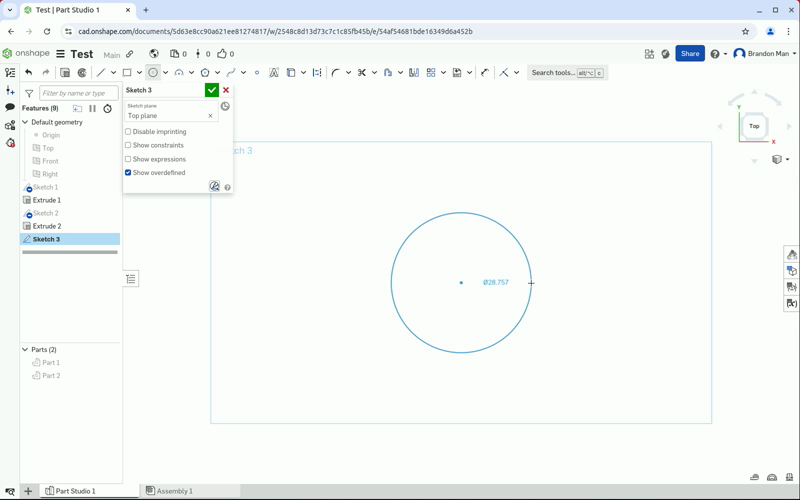
click(531, 282)
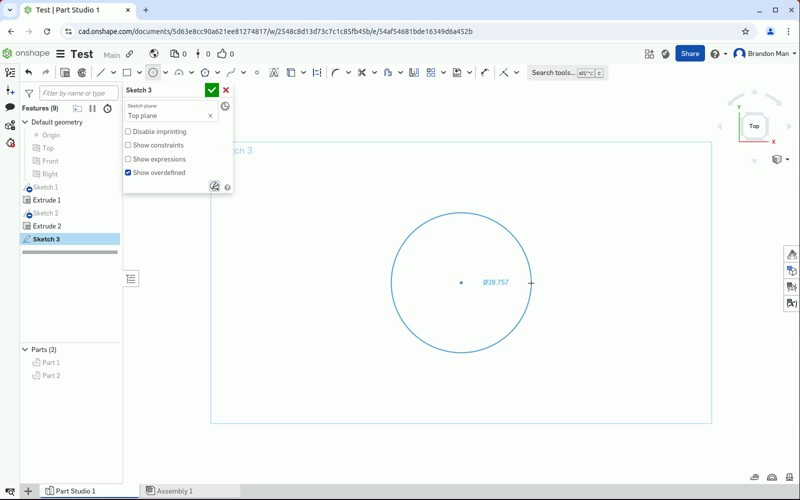
key(esc)
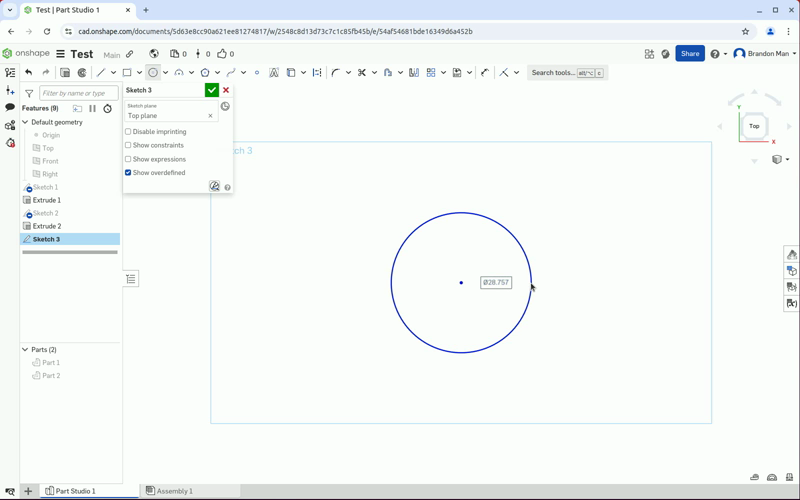
key(c)
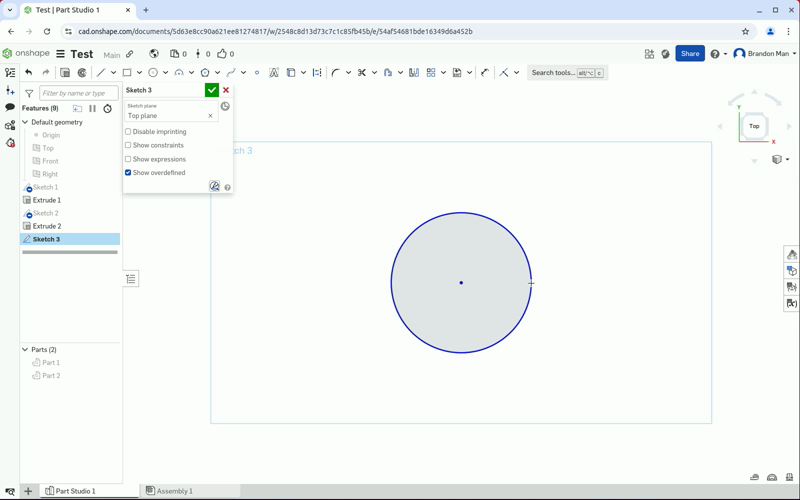
key_down(shift)
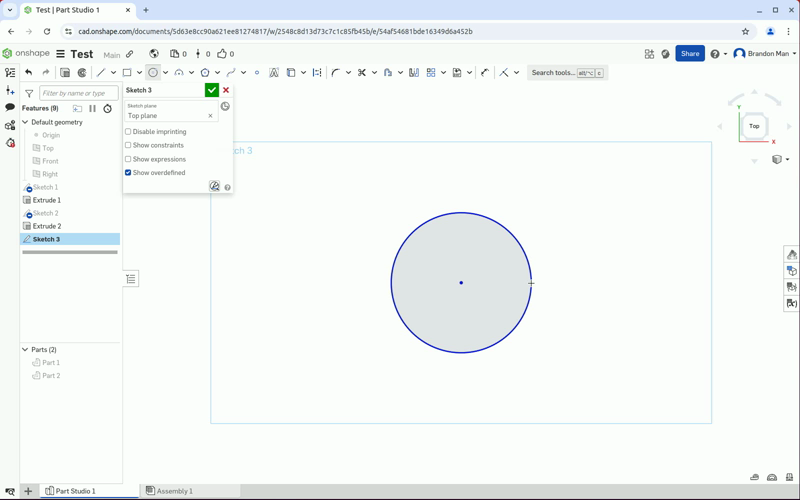
mouse_move(461, 282)
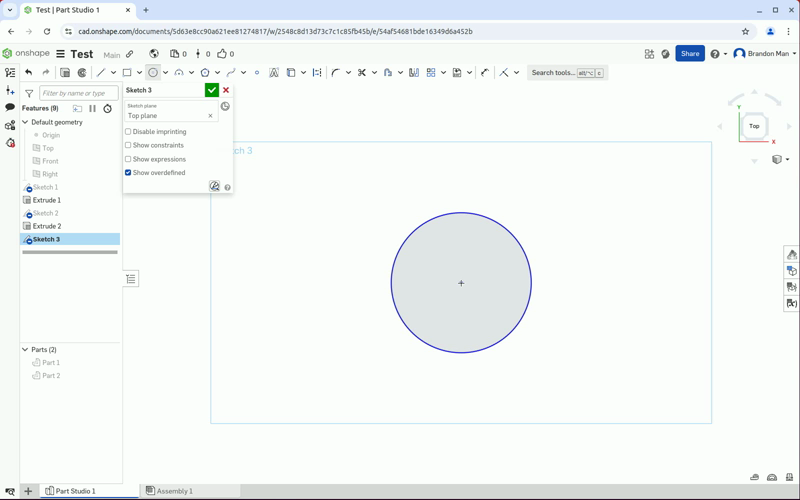
click(461, 282)
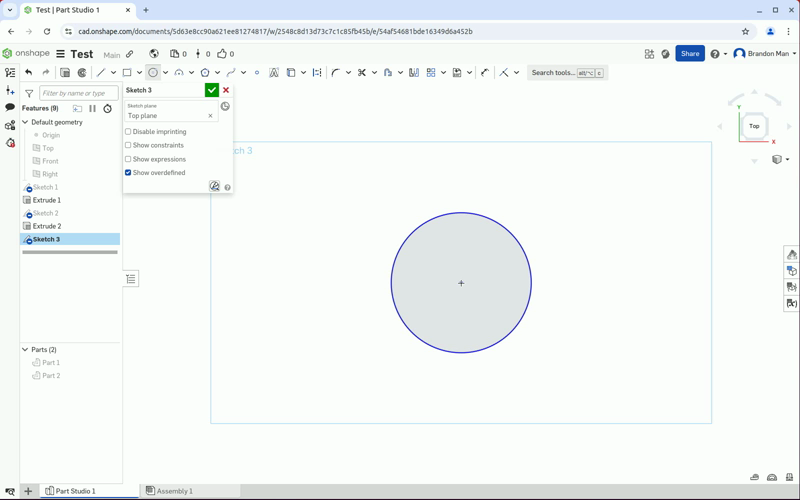
key_up(shift)
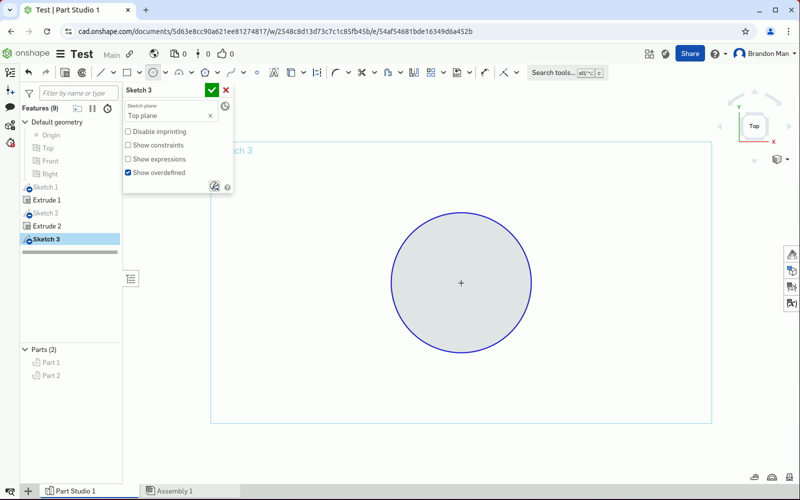
mouse_move(523, 282)
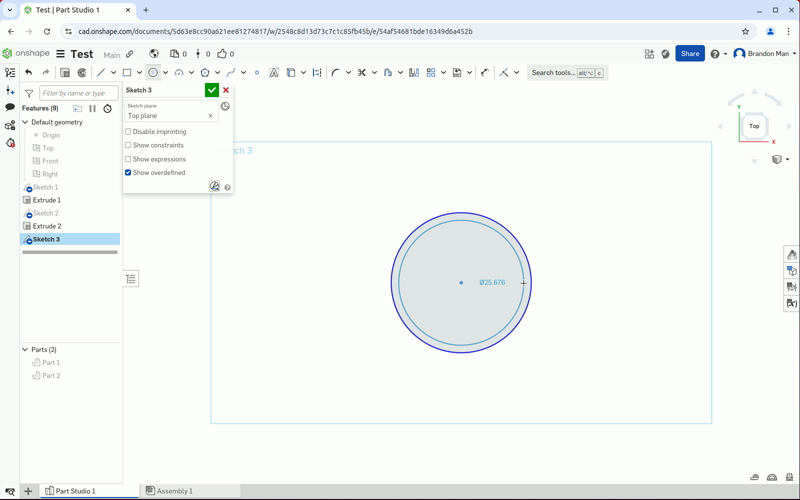
click(523, 282)
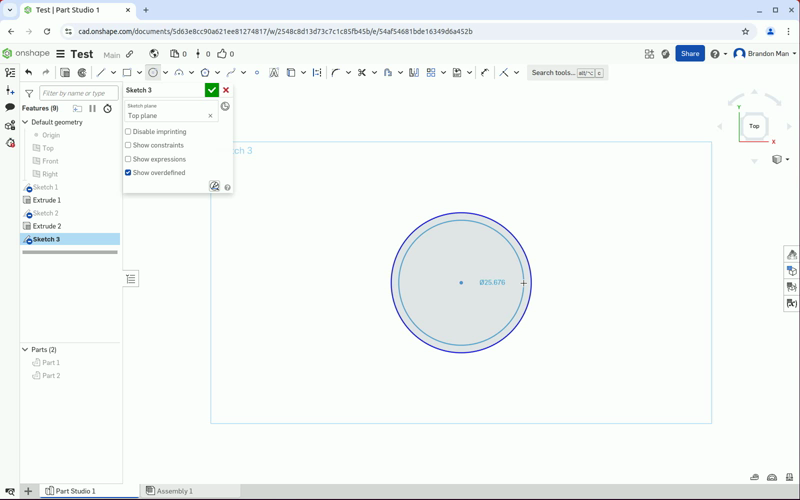
key(esc)
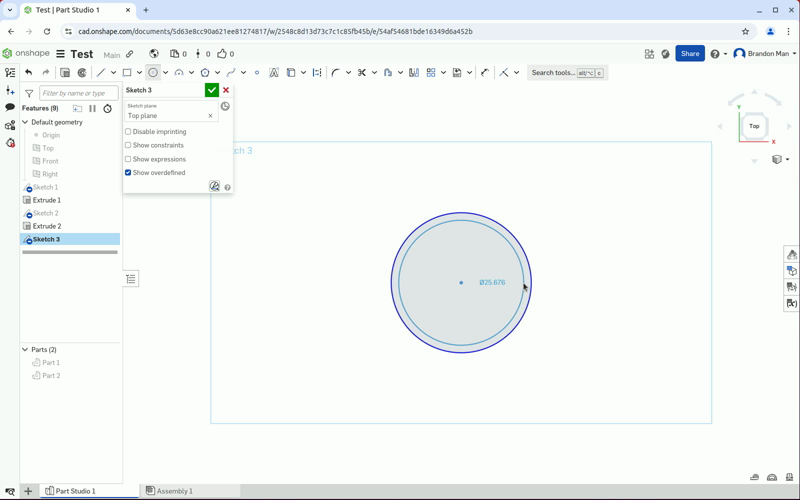
mouse_move(519, 251)
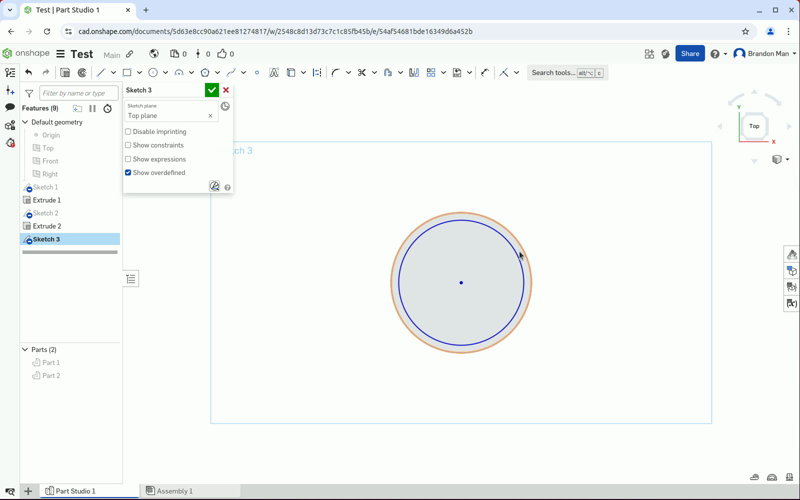
click(519, 251)
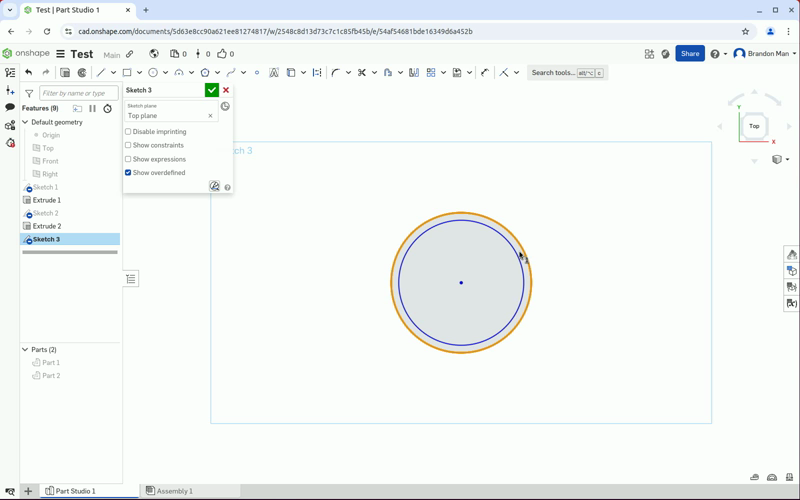
mouse_move(73, 352)
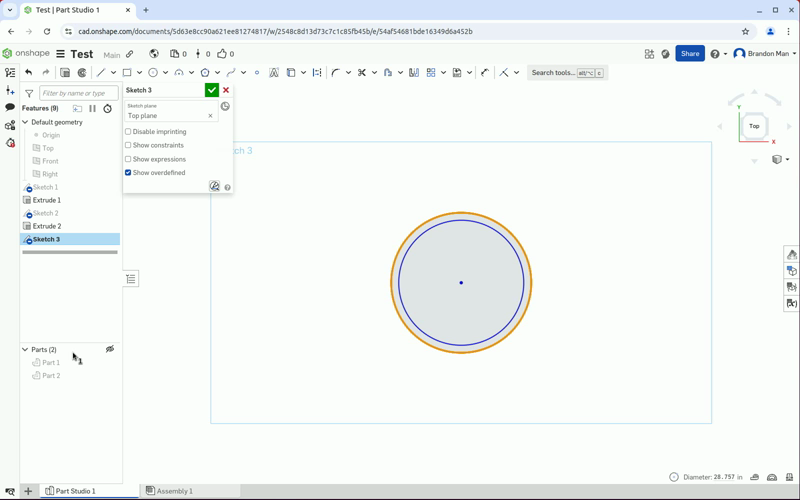
key(shift+y)
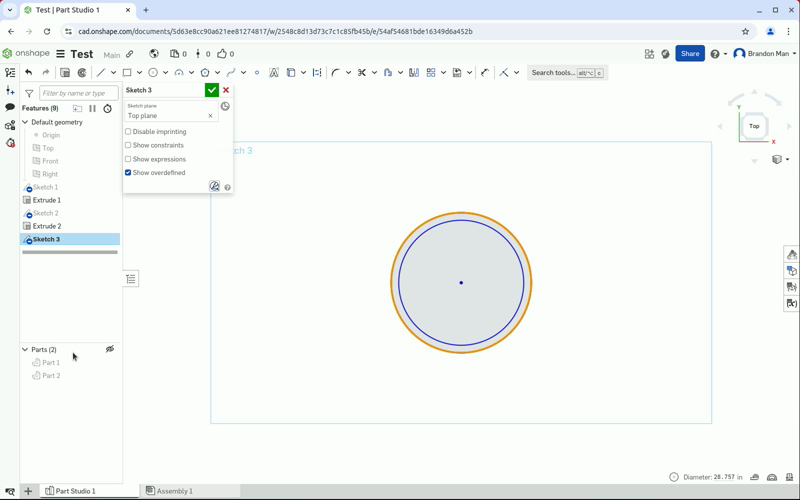
key(shift+e)
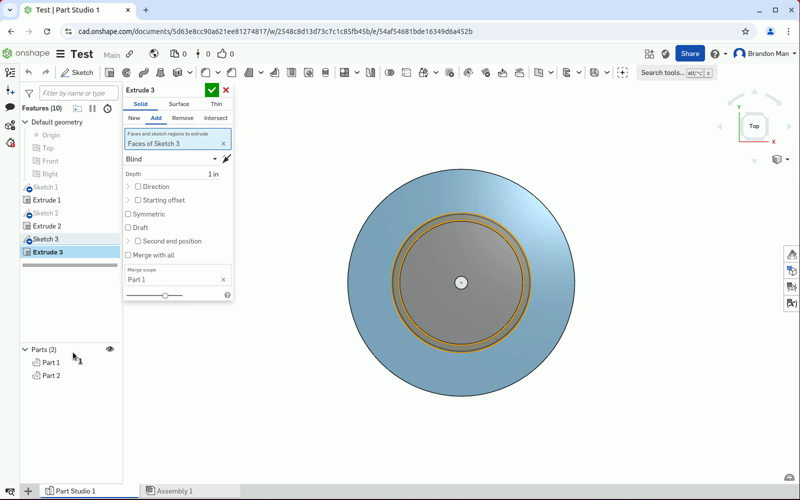
mouse_move(143, 106)
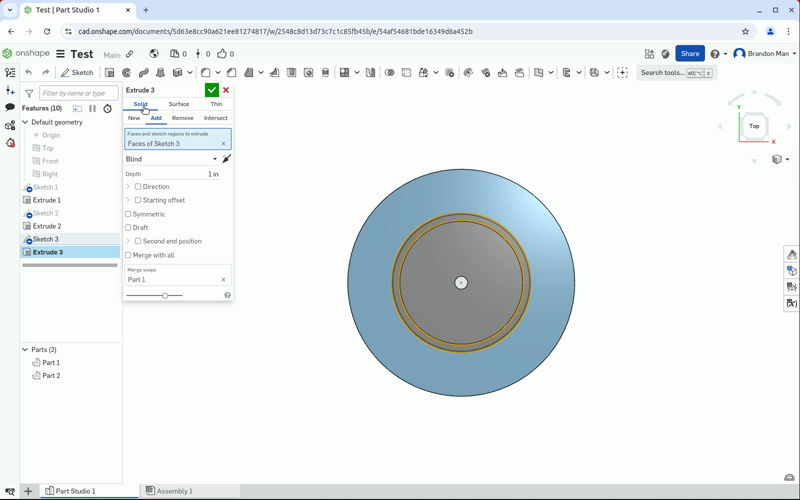
click(143, 106)
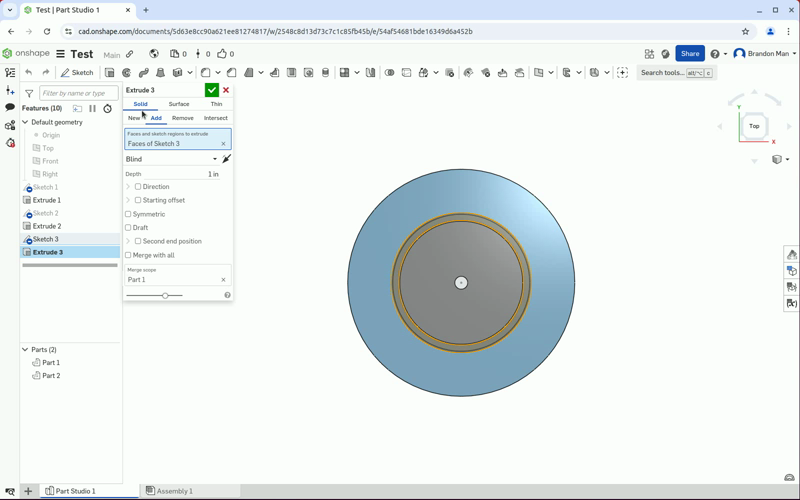
mouse_move(137, 120)
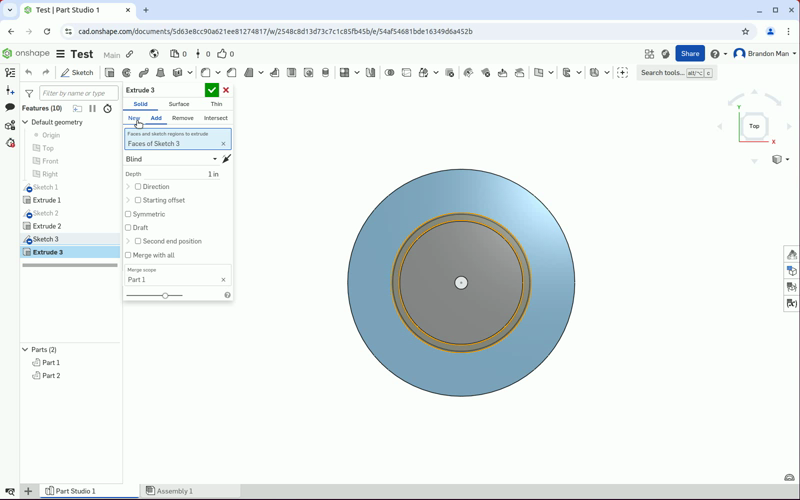
click(137, 120)
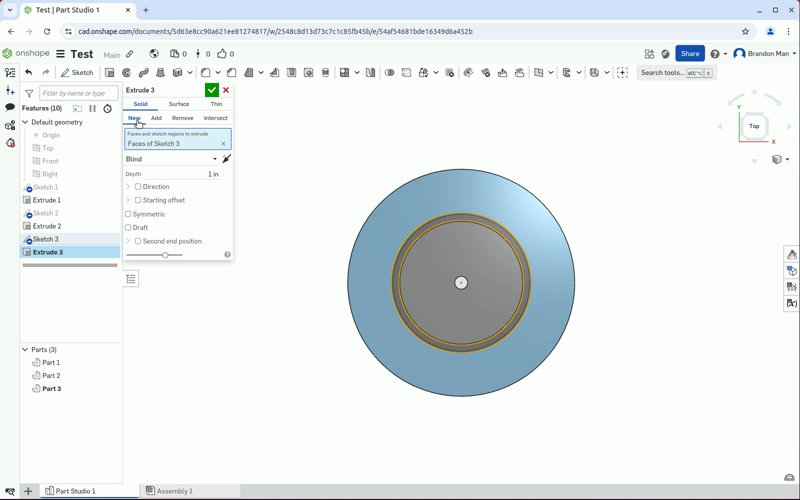
key(tab, 4)
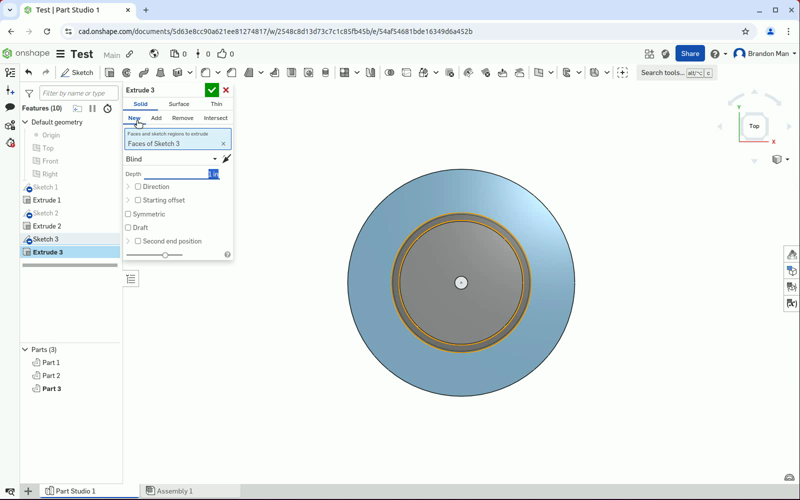
text(1.685)
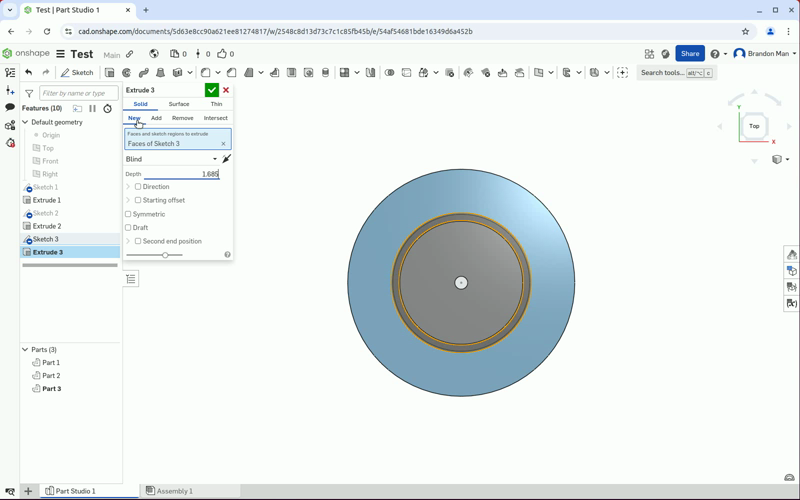
key(enter)
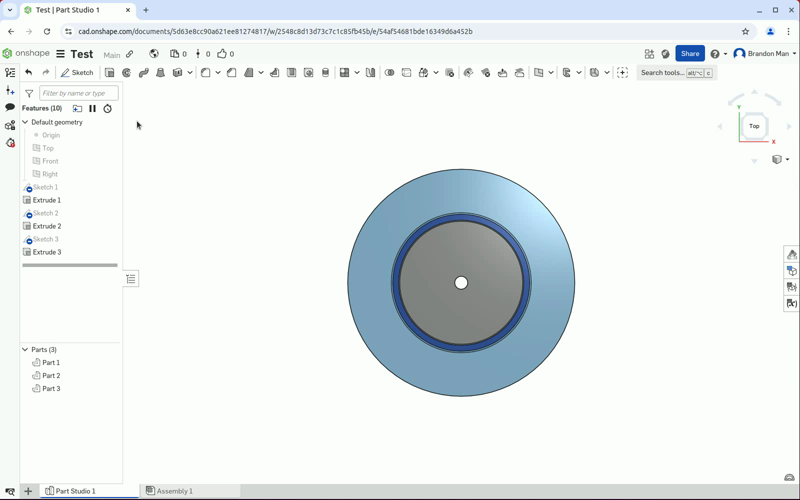
key(shift+h)
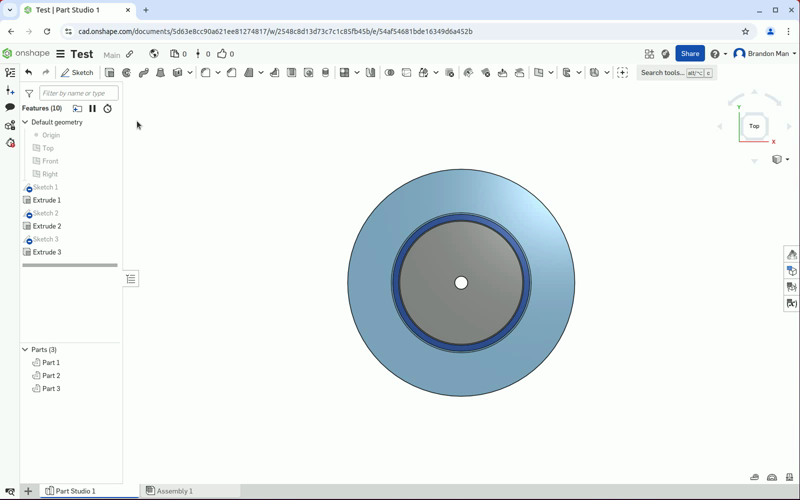
key(shift+h)
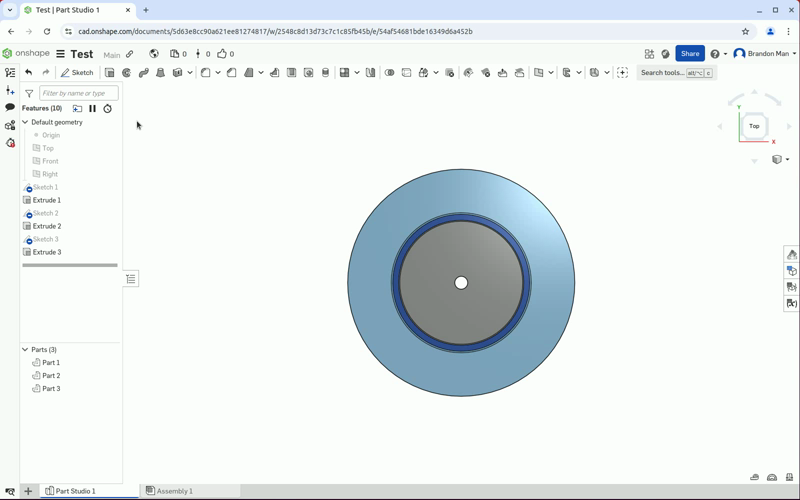
mouse_move(73, 189)
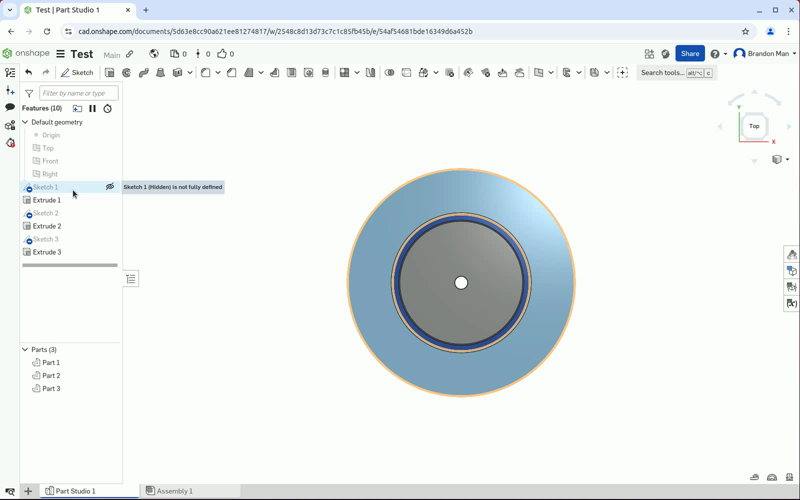
click(73, 189)
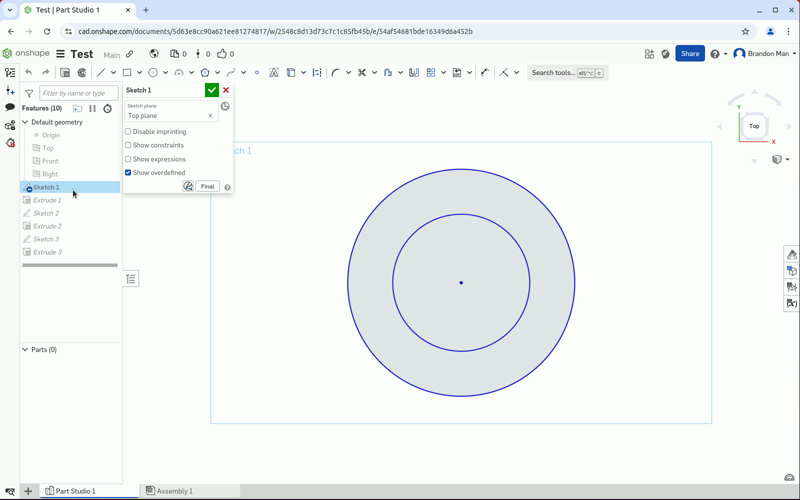
mouse_move(229, 92)
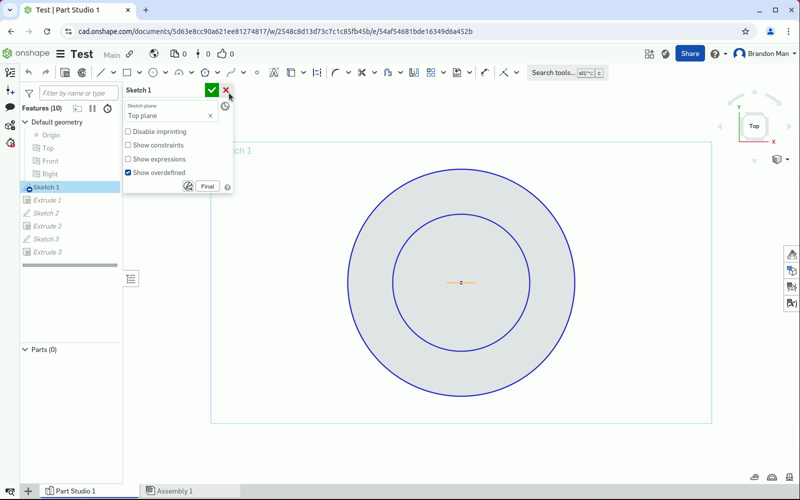
click(229, 92)
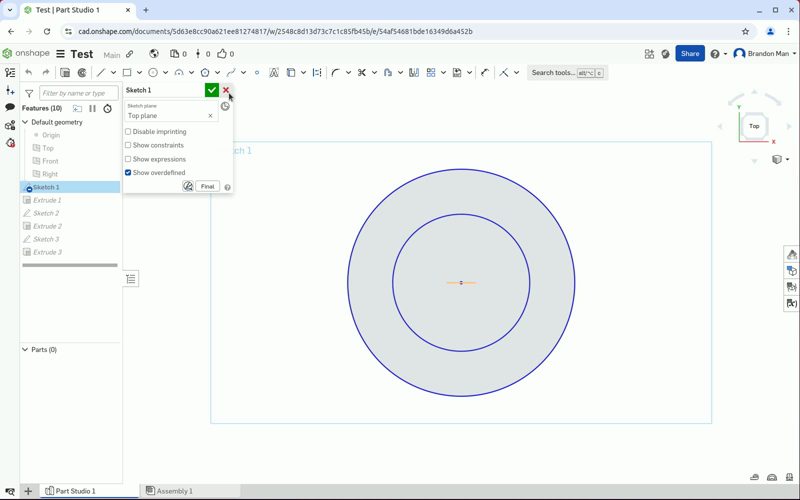
key(shift+s)
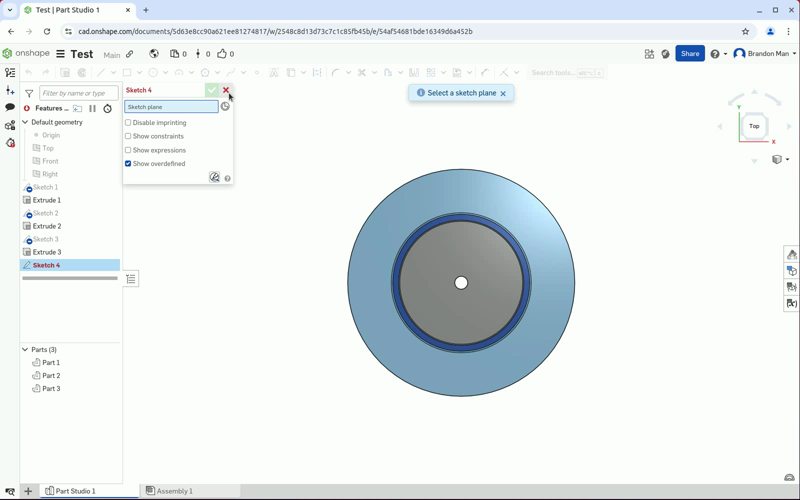
mouse_move(73, 150)
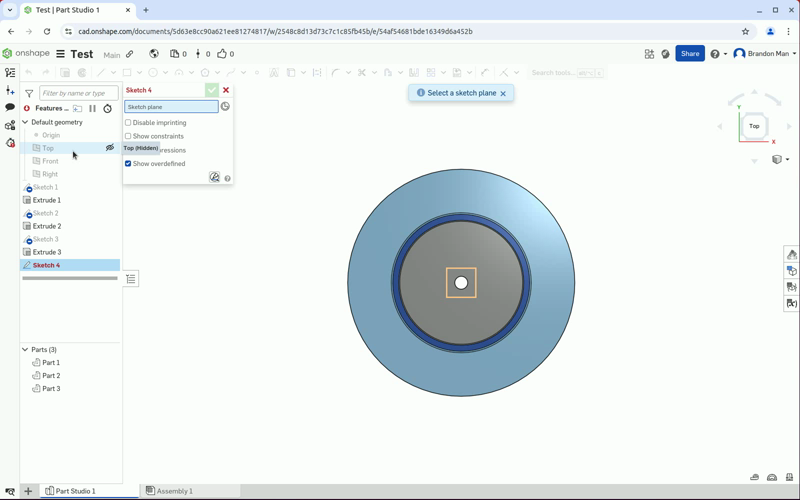
click(73, 150)
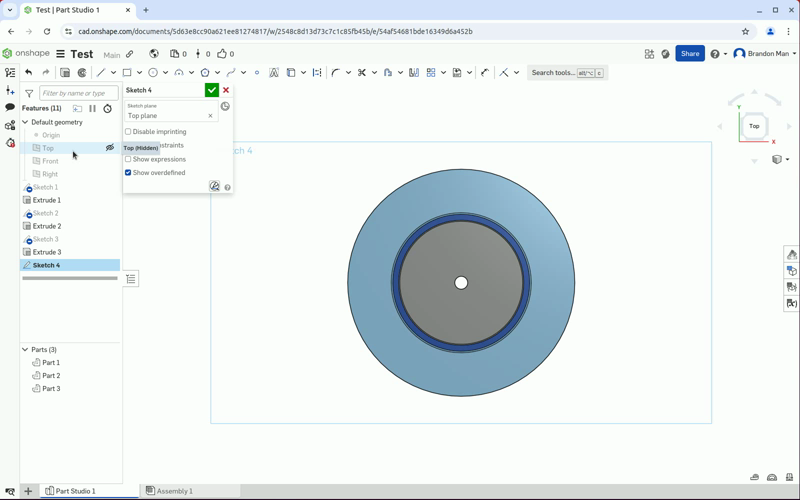
mouse_move(73, 352)
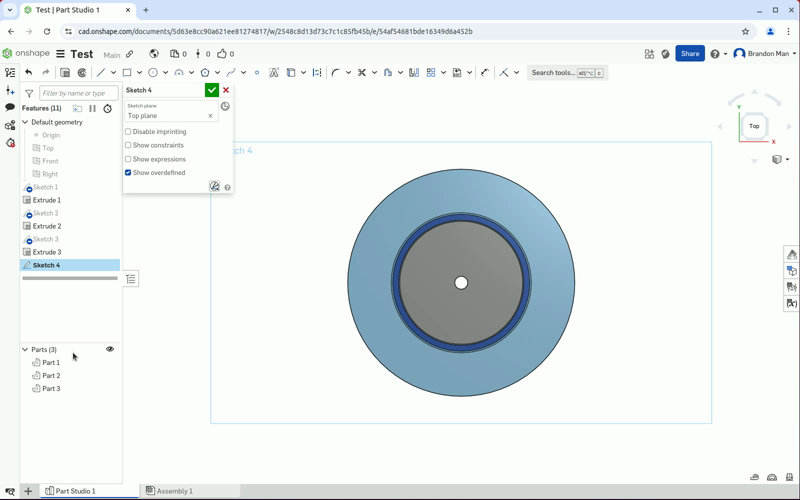
key(y)
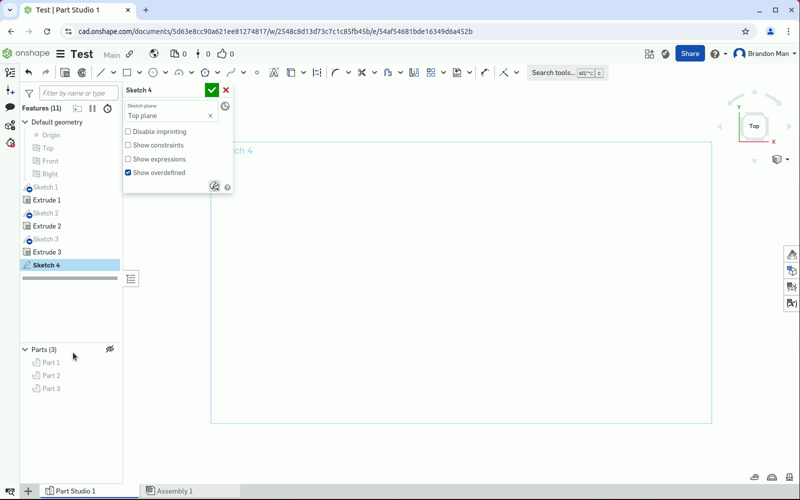
key(c)
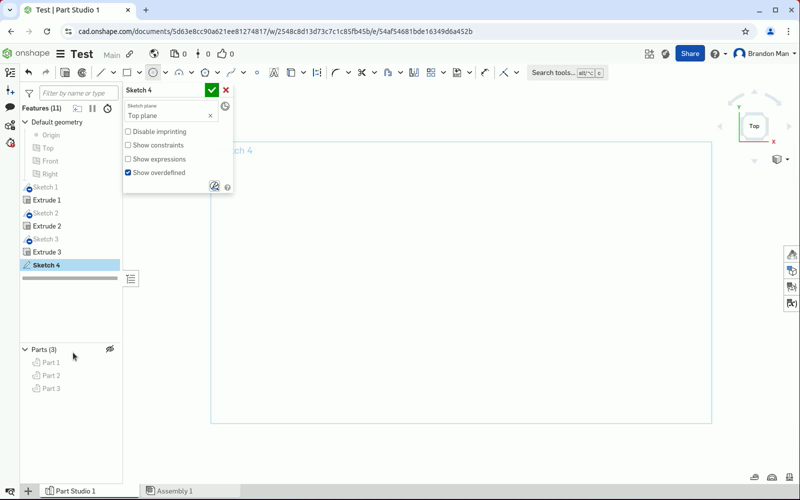
key_down(shift)
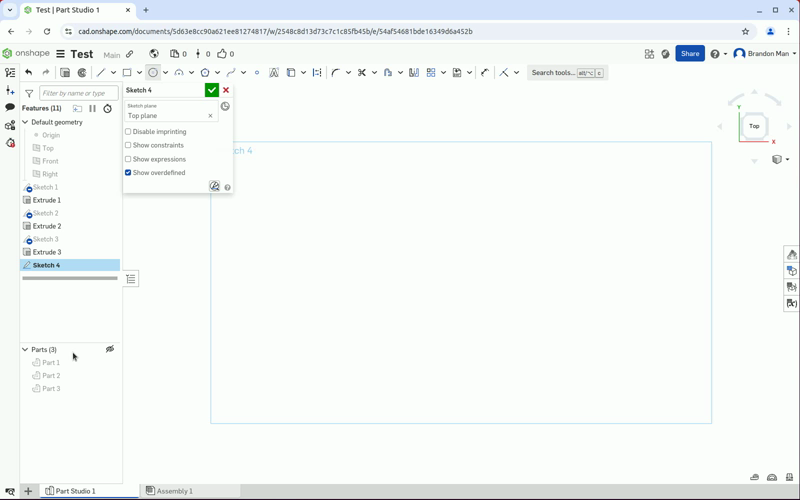
mouse_move(461, 282)
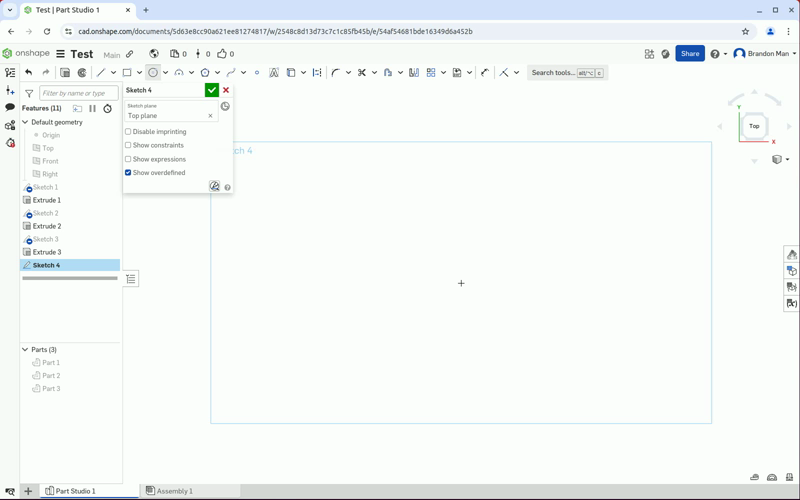
click(461, 282)
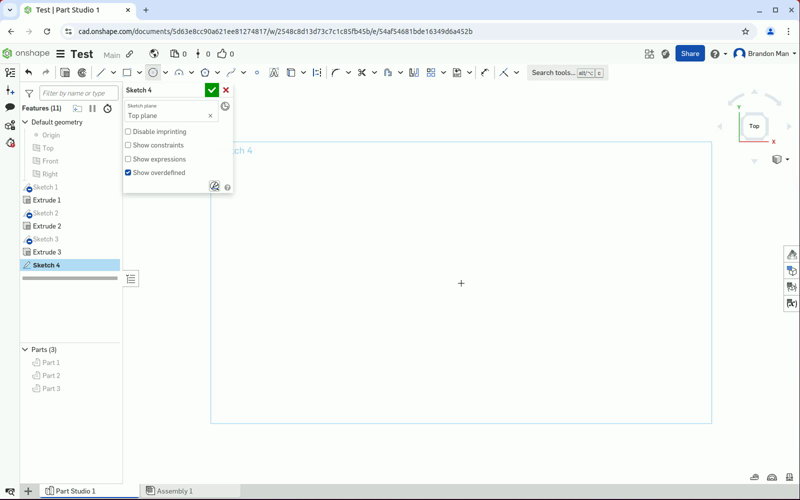
key_up(shift)
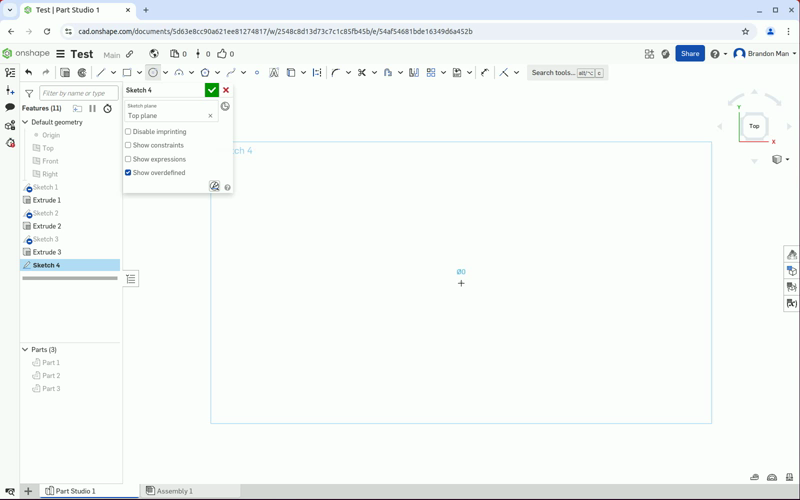
mouse_move(531, 282)
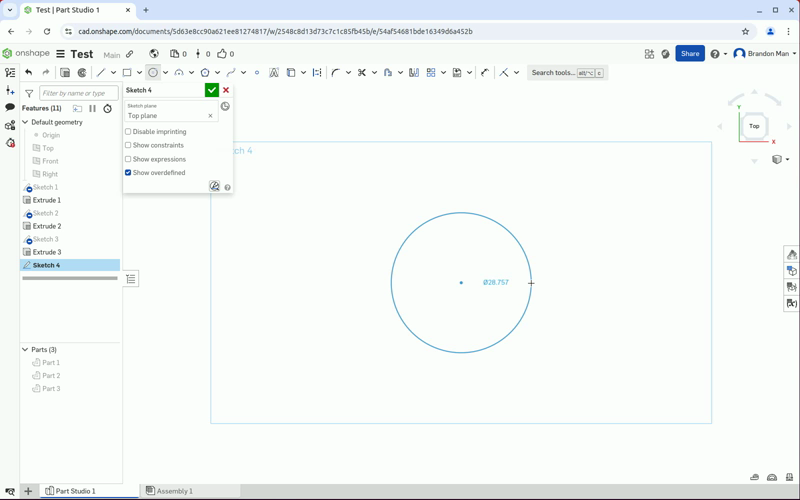
click(531, 282)
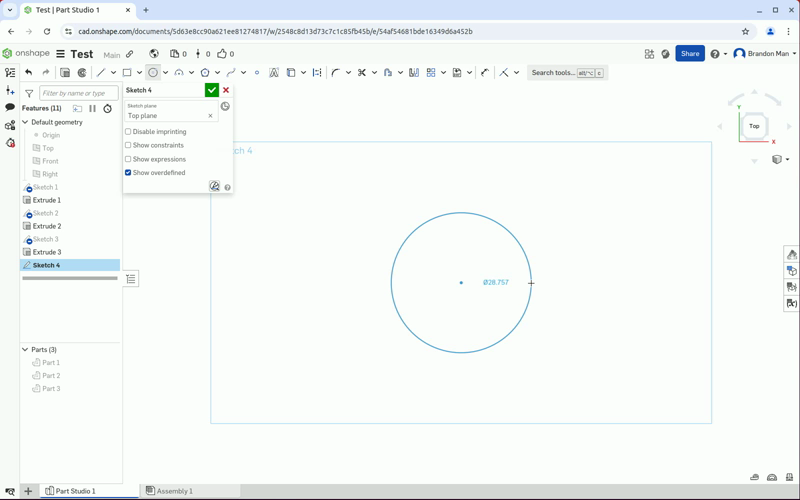
key(esc)
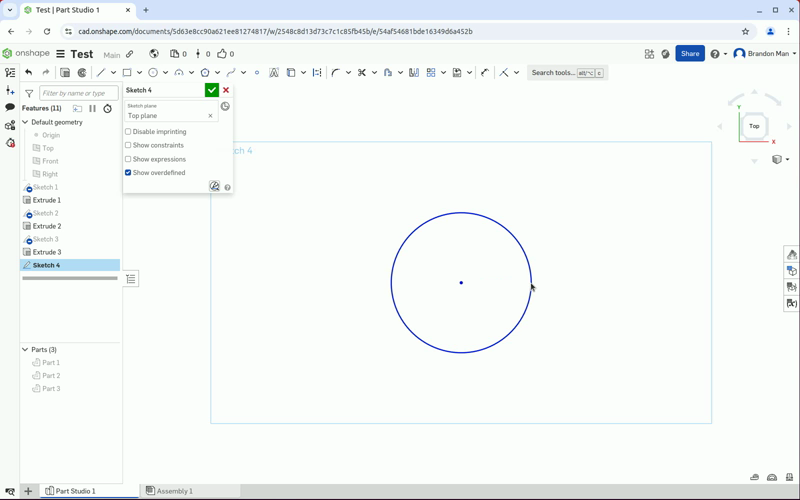
key(c)
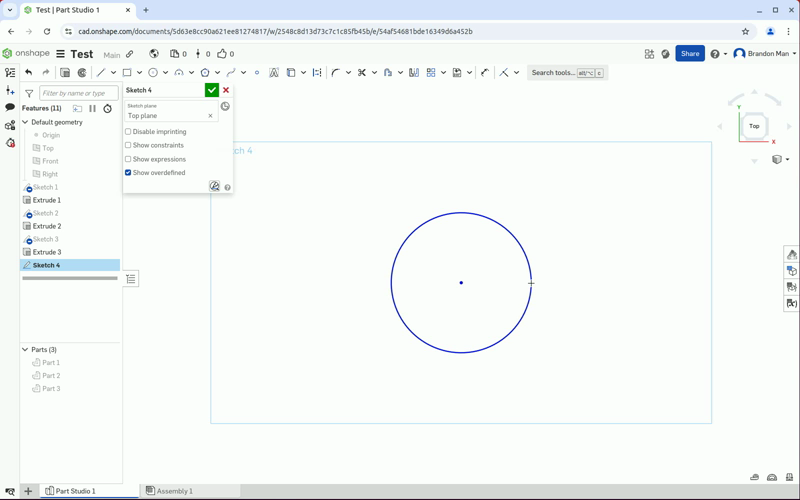
key_down(shift)
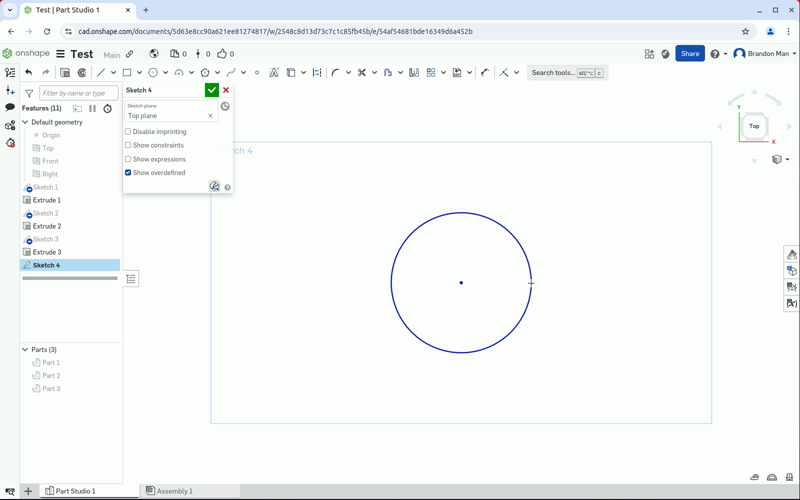
mouse_move(461, 282)
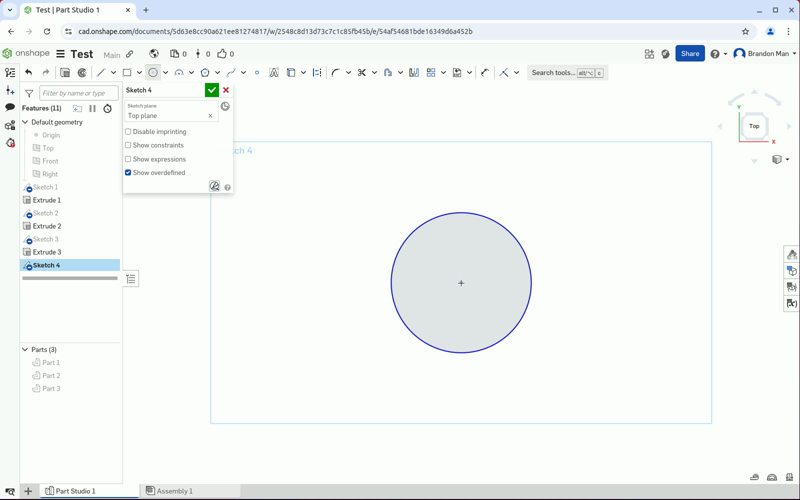
click(461, 282)
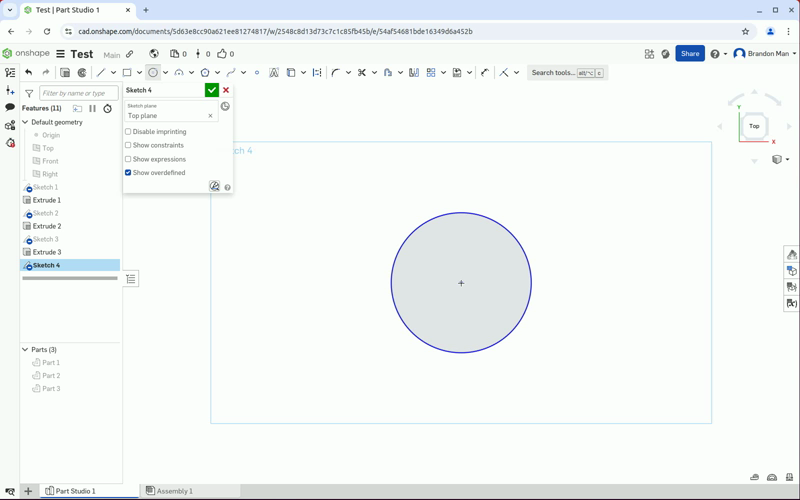
key_up(shift)
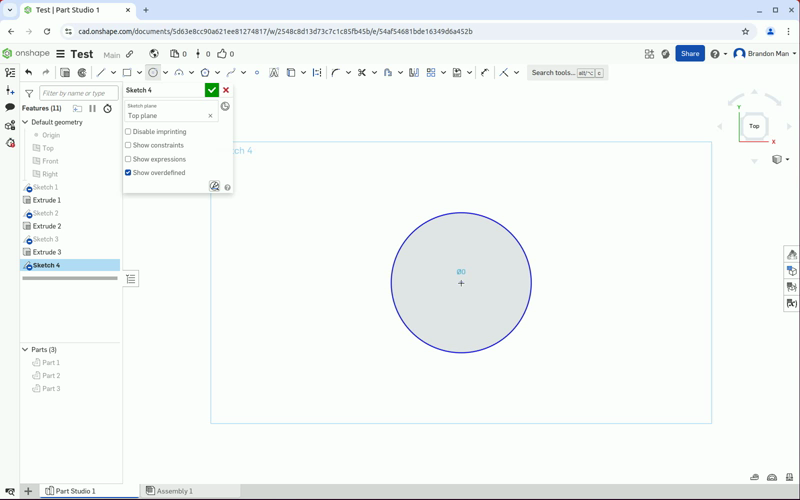
mouse_move(523, 282)
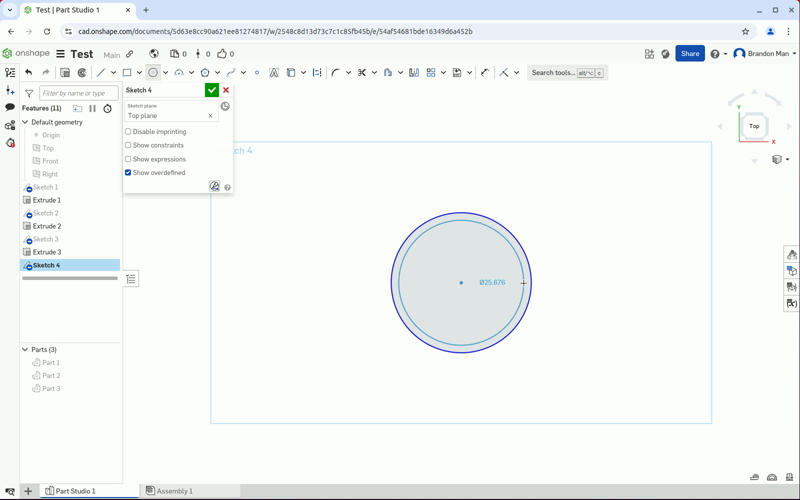
click(523, 282)
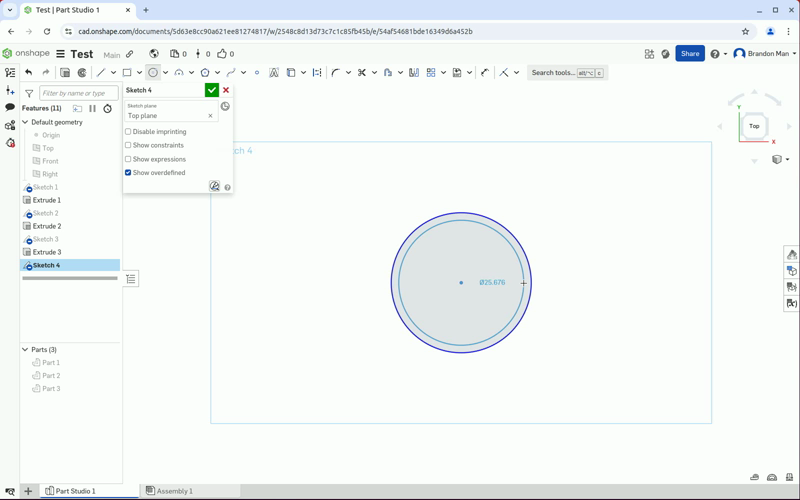
key(esc)
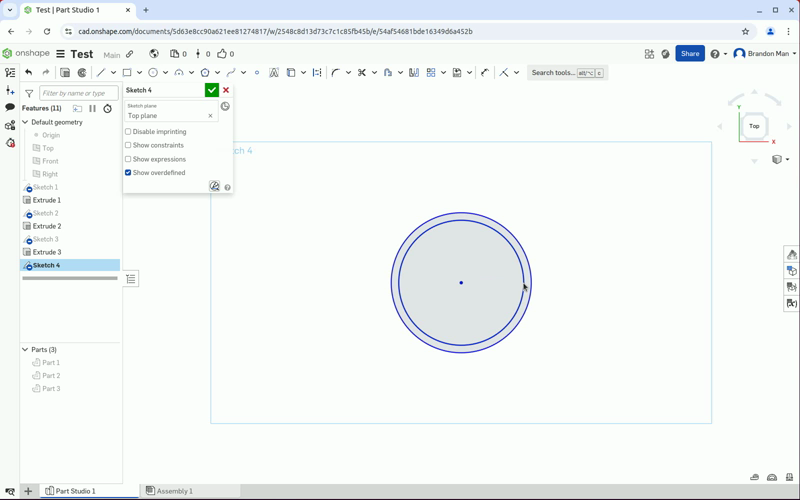
mouse_move(511, 239)
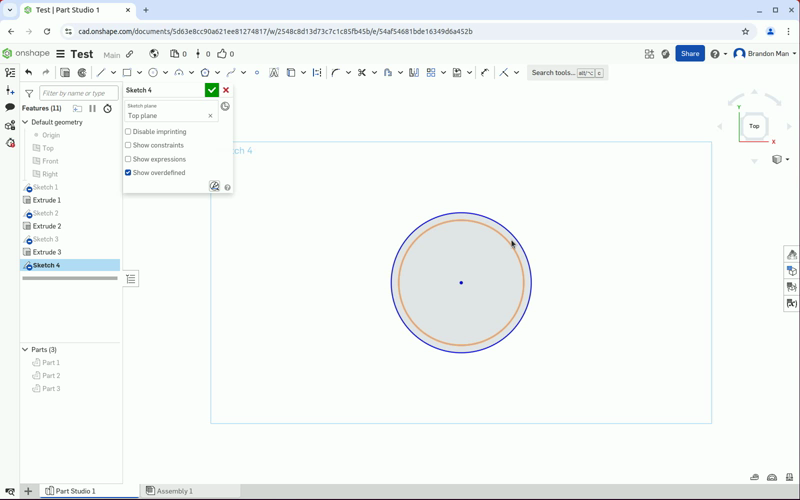
click(511, 239)
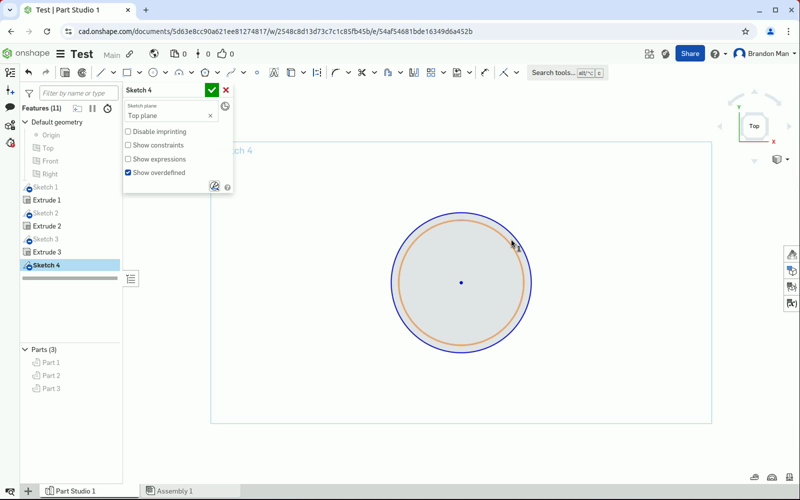
mouse_move(73, 352)
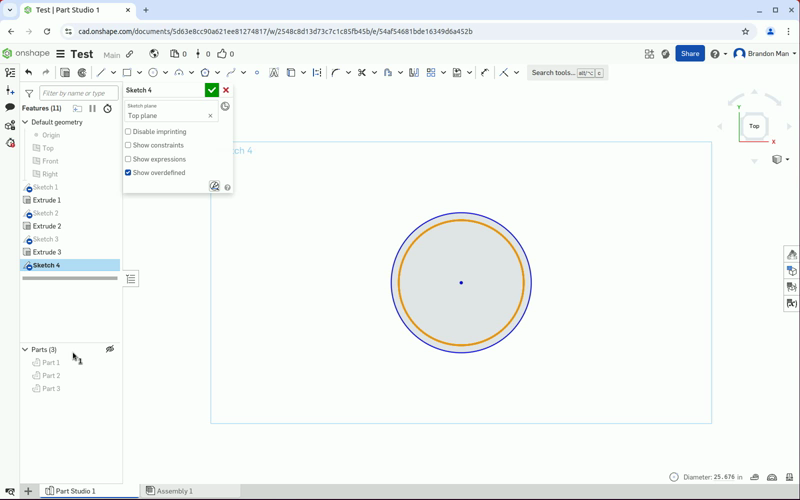
key(shift+y)
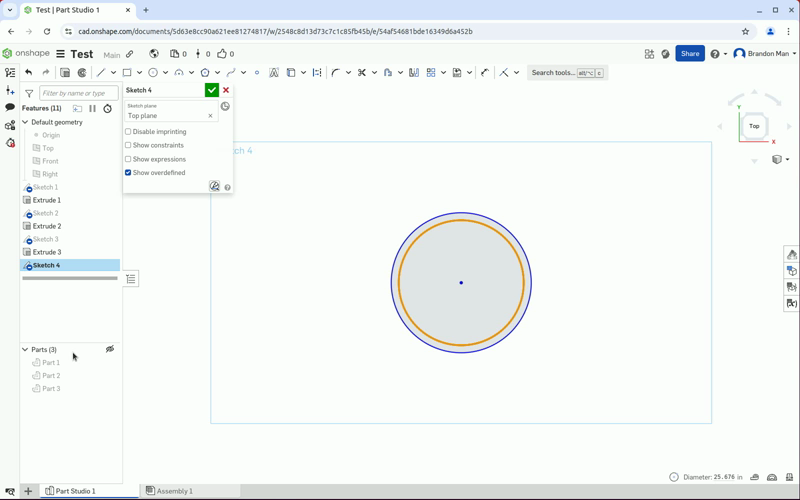
key(shift+e)
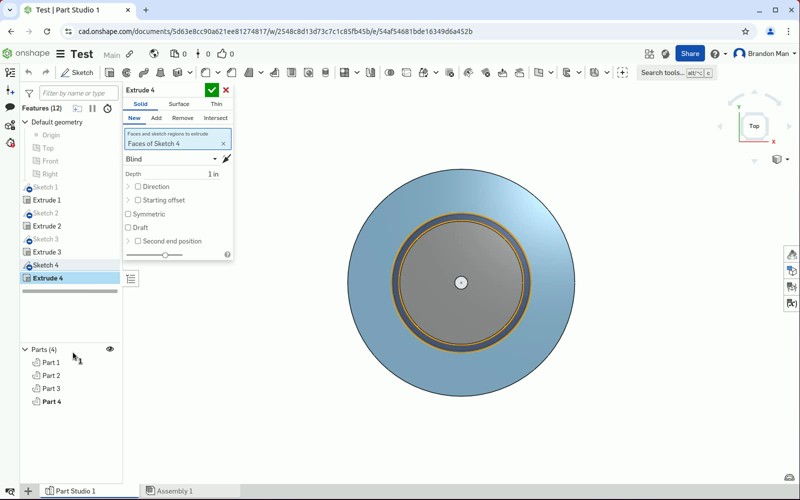
mouse_move(143, 106)
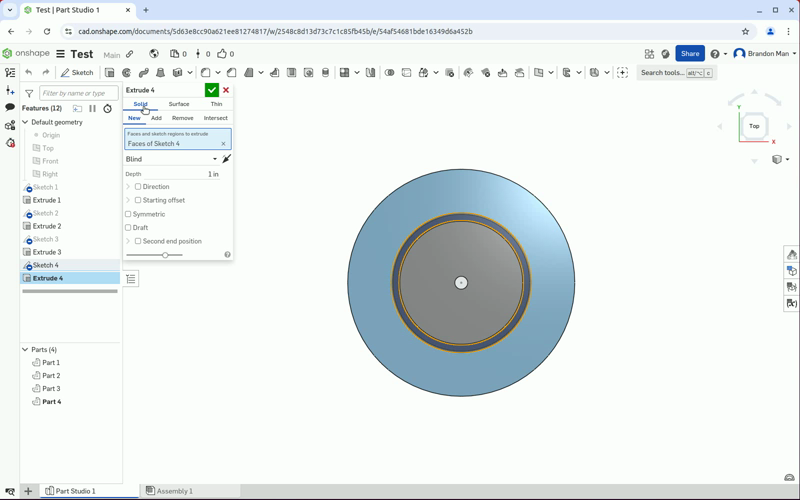
click(143, 106)
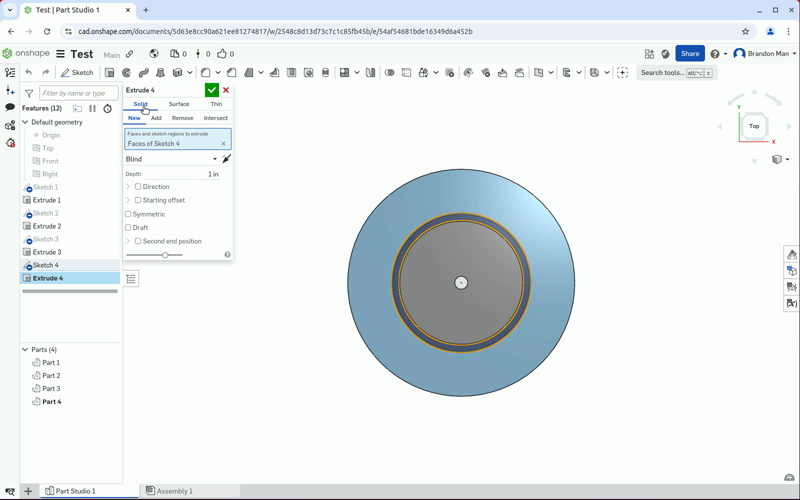
mouse_move(137, 120)
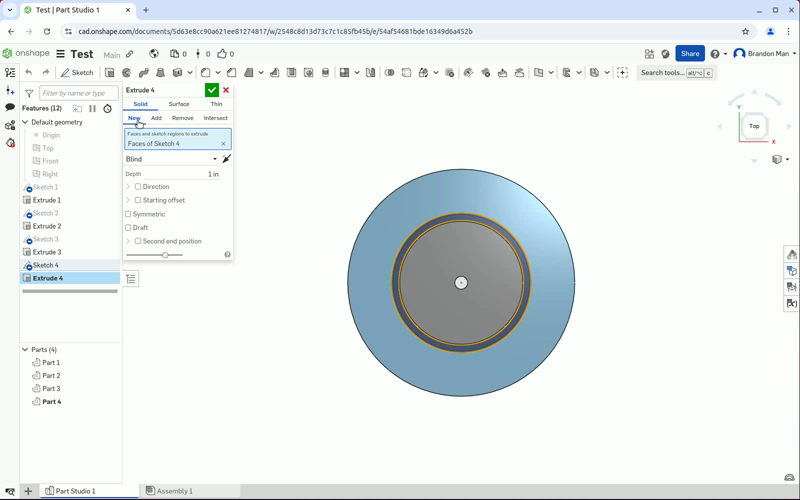
click(137, 120)
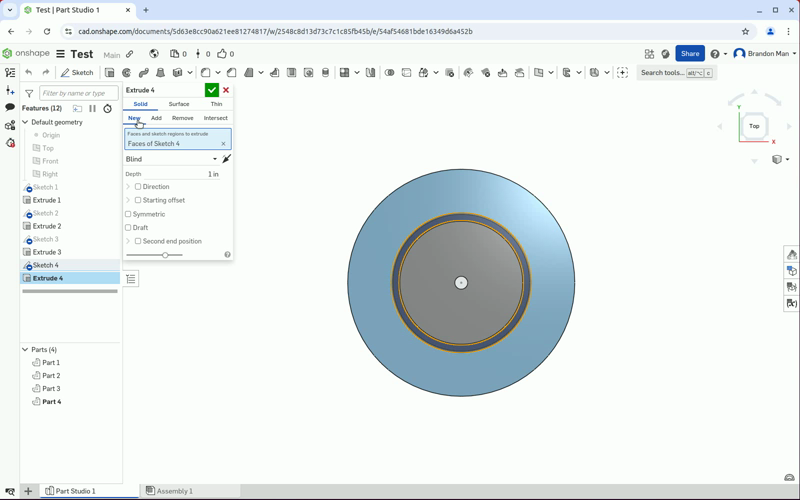
key(tab, 4)
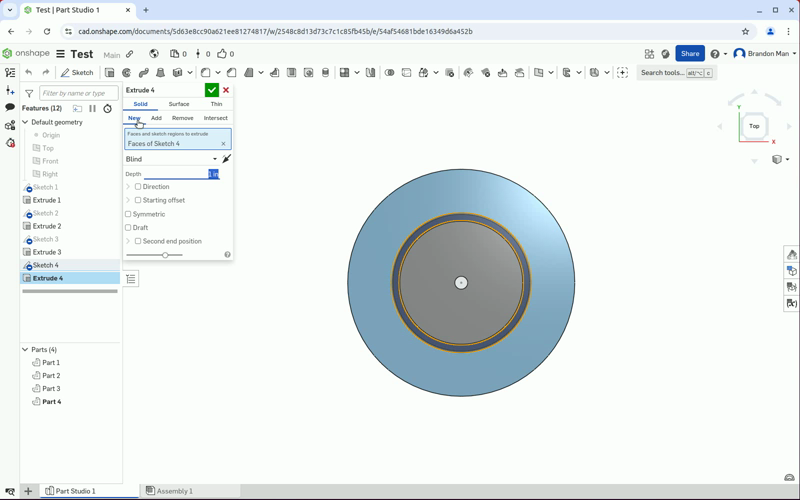
text(17.331)
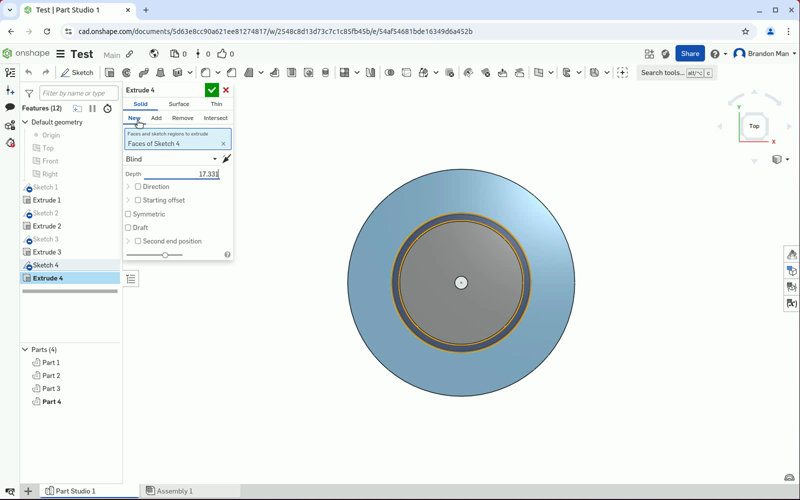
key(enter)
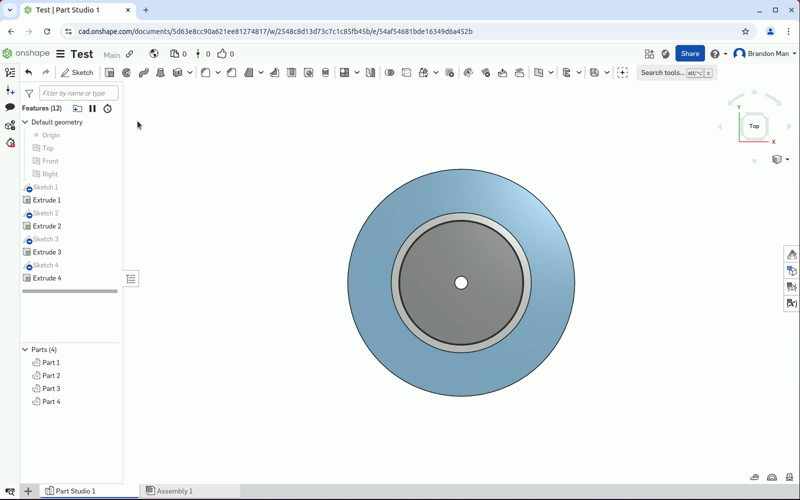
key(shift+h)
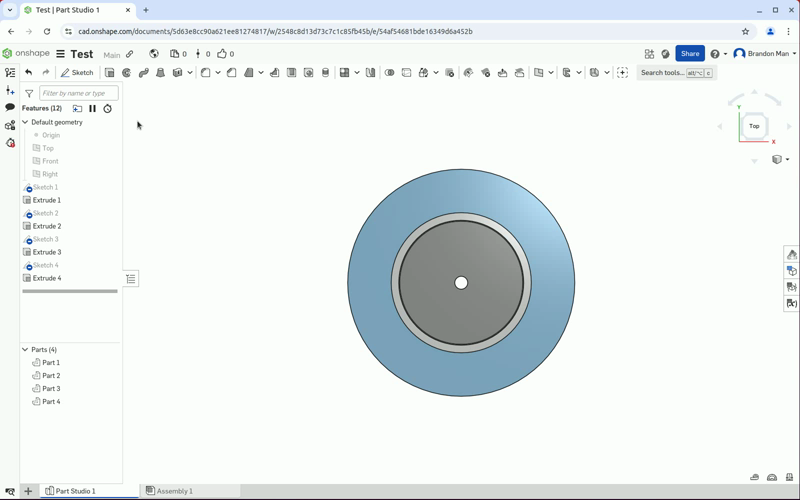
key(shift+h)
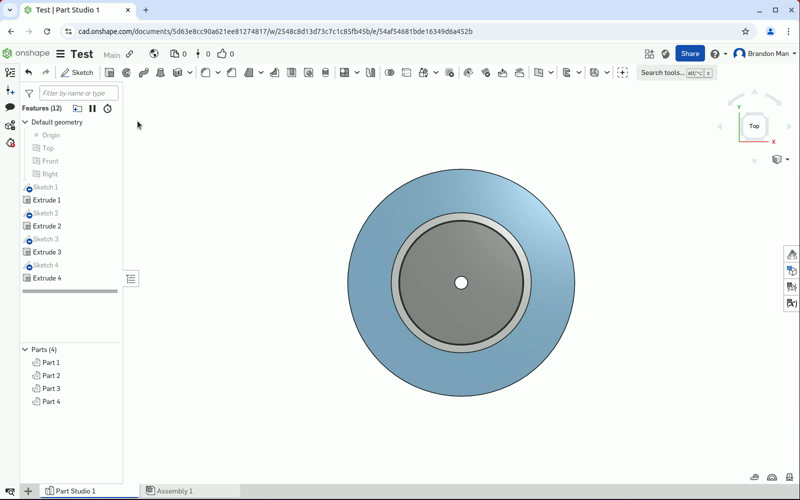
mouse_move(73, 189)
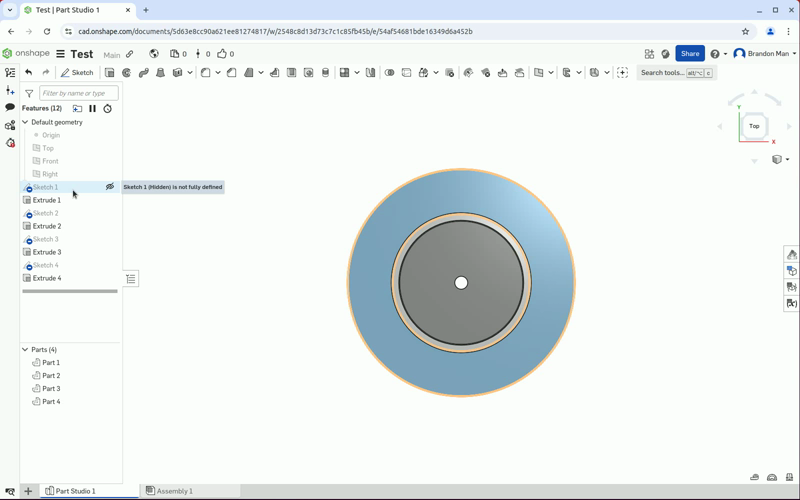
click(73, 189)
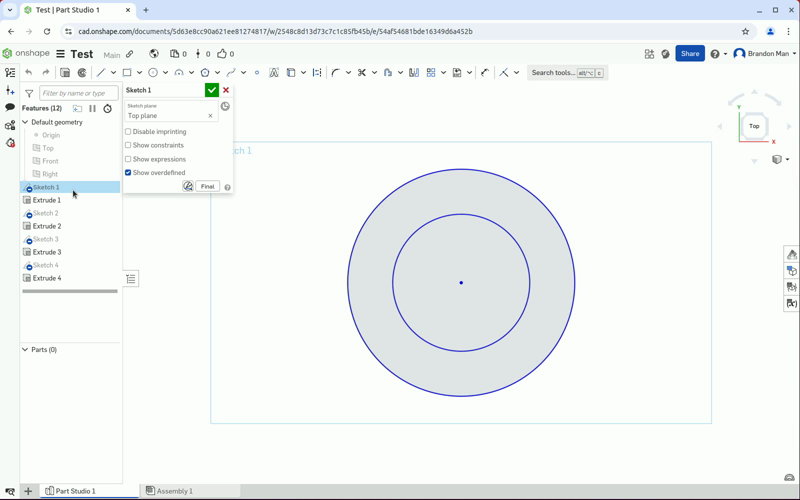
mouse_move(229, 92)
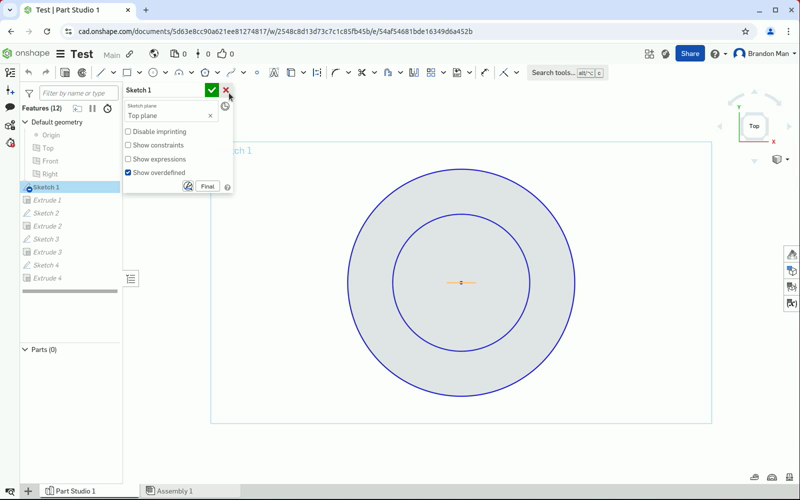
click(229, 92)
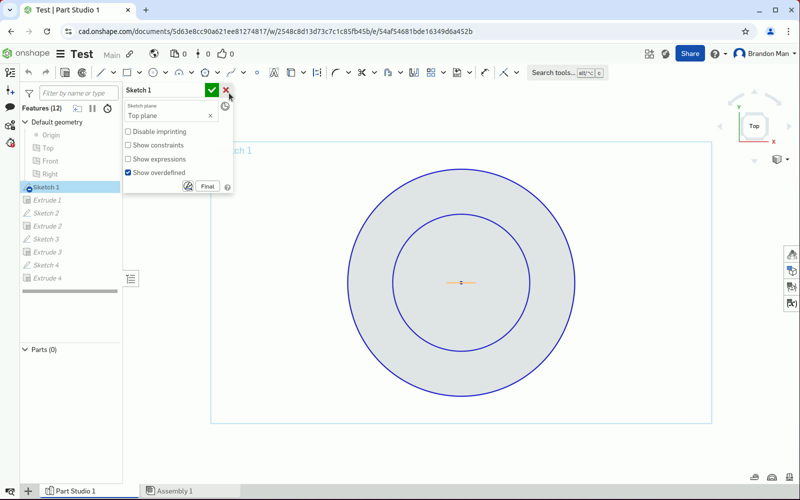
key(shift+s)
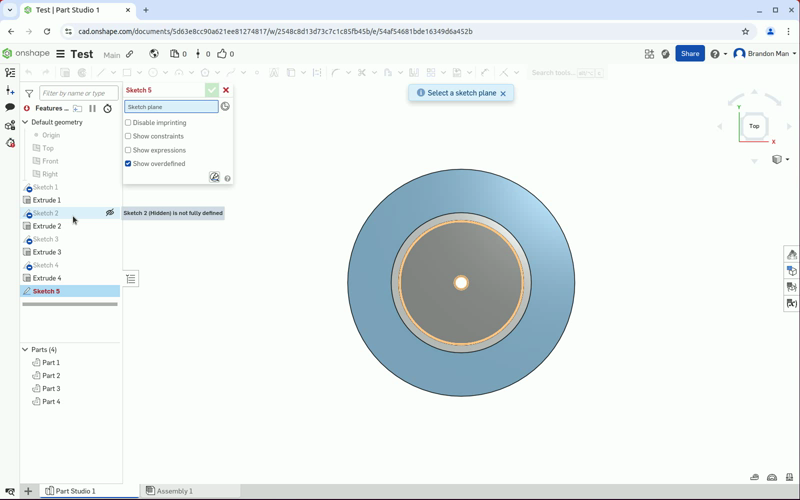
scroll(3)
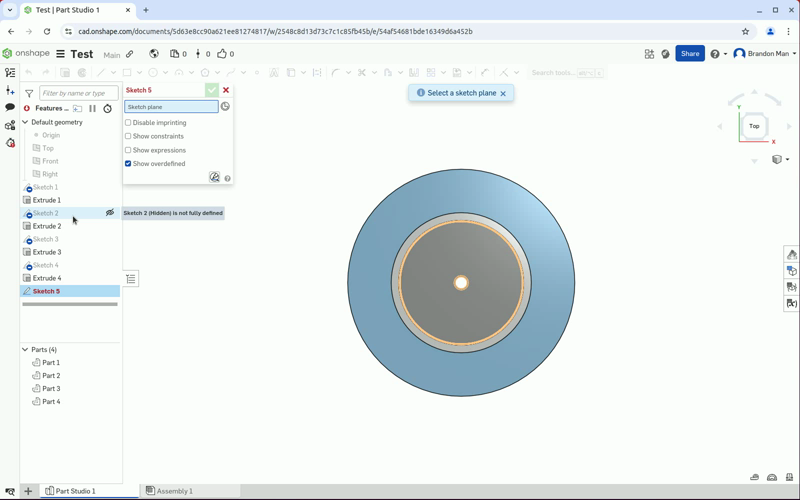
mouse_move(73, 150)
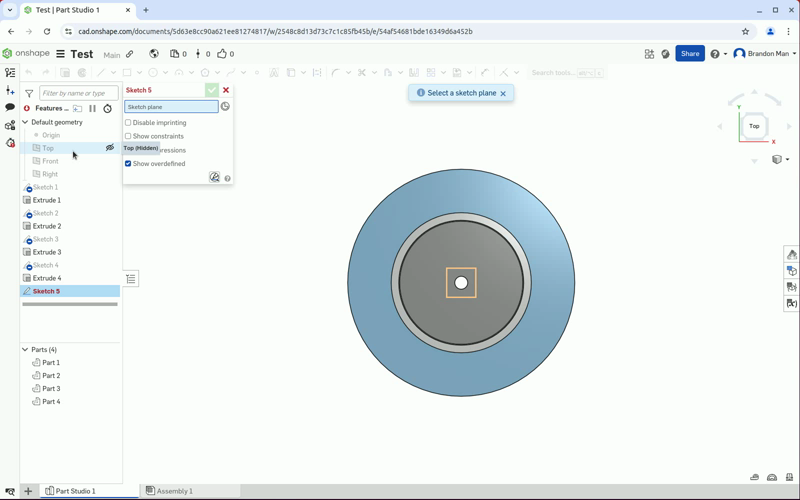
click(73, 150)
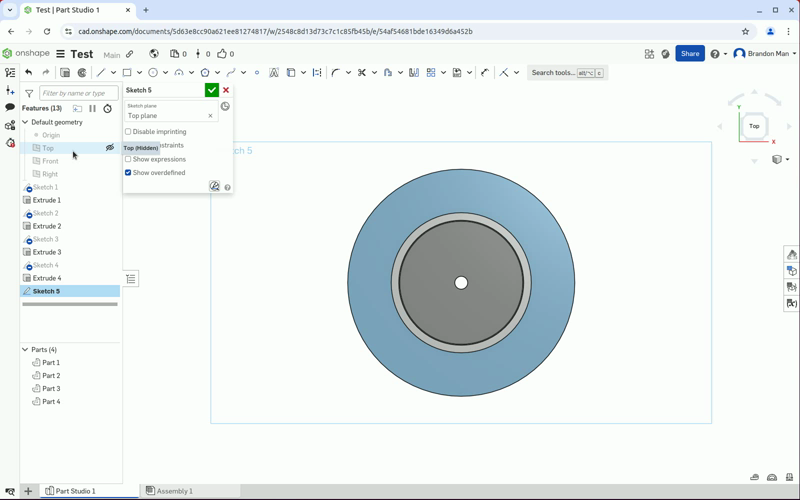
mouse_move(73, 352)
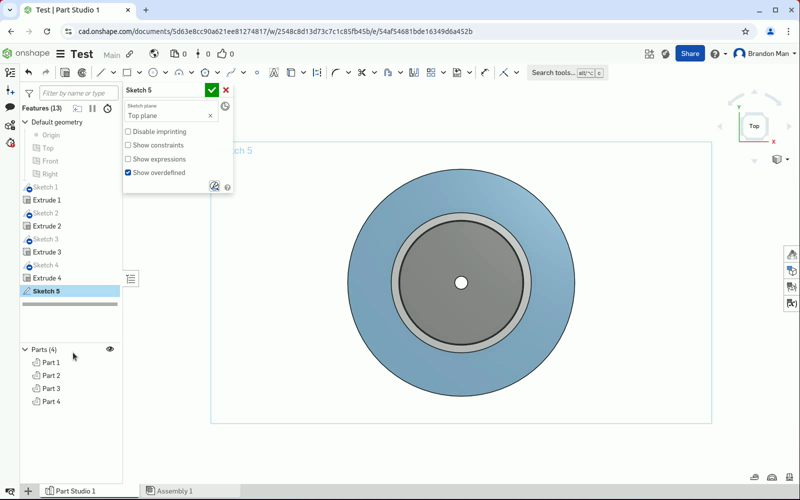
key(y)
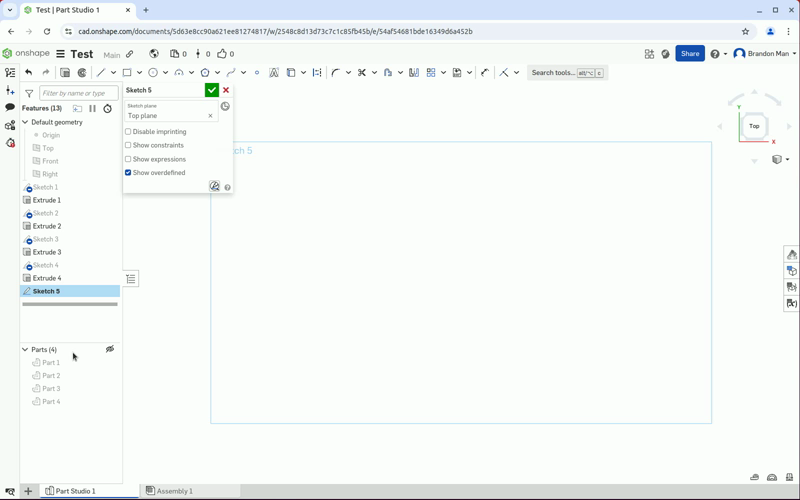
key(c)
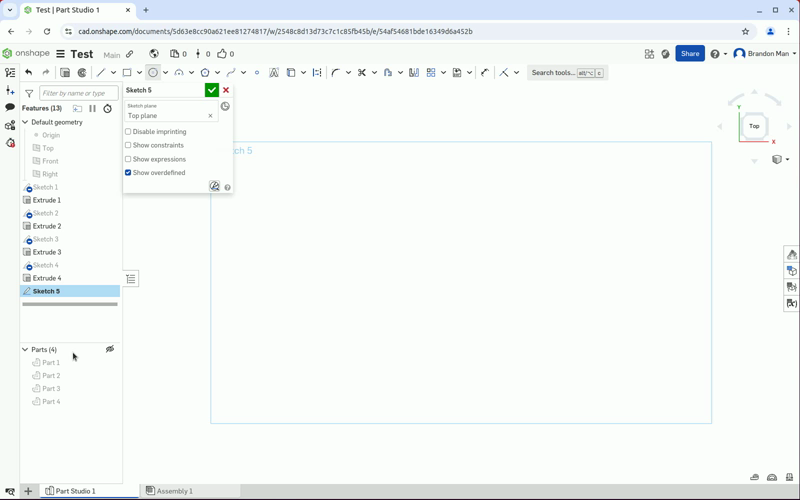
key_down(shift)
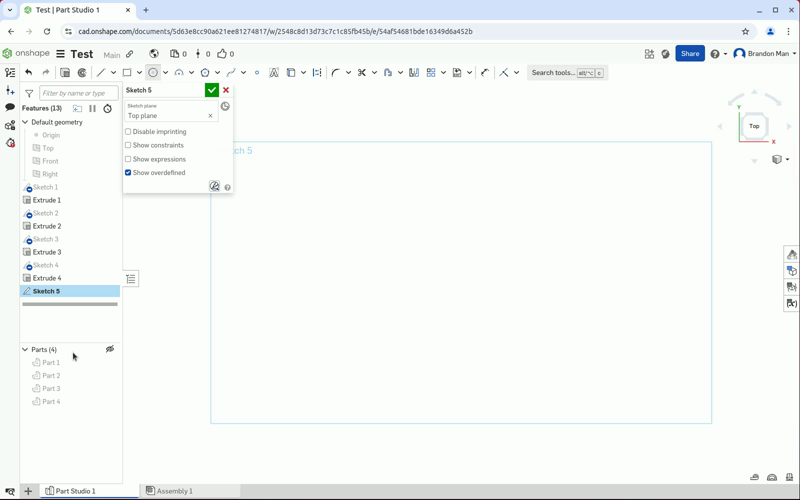
mouse_move(461, 282)
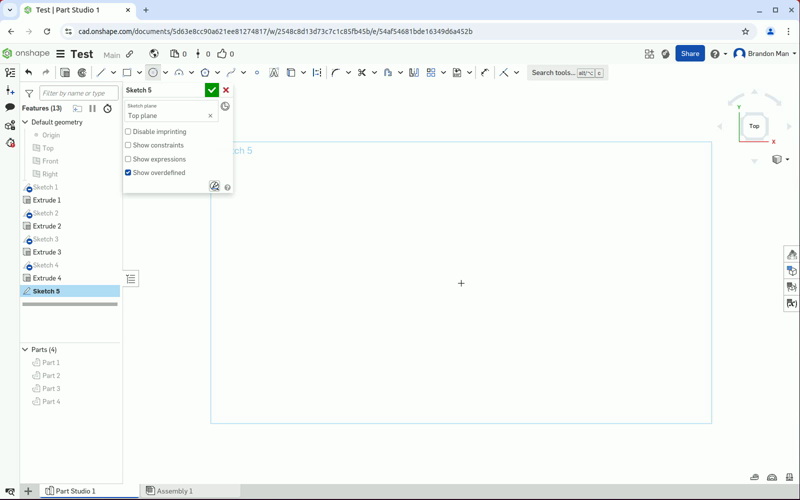
click(461, 282)
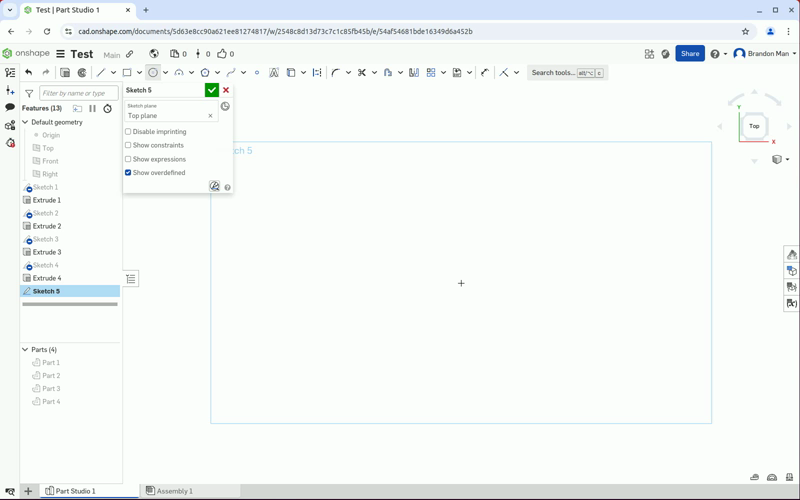
key_up(shift)
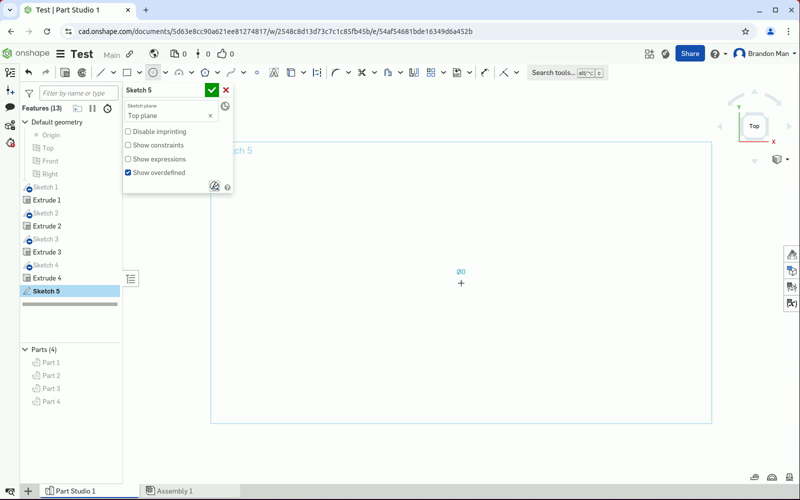
mouse_move(574, 282)
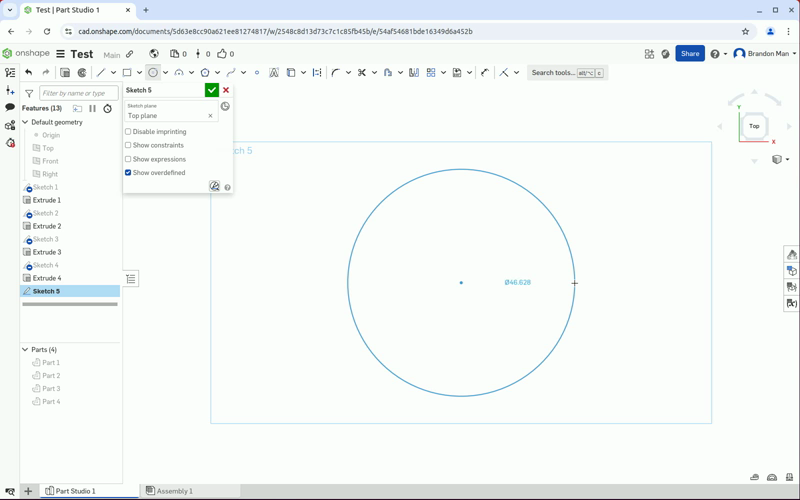
click(574, 282)
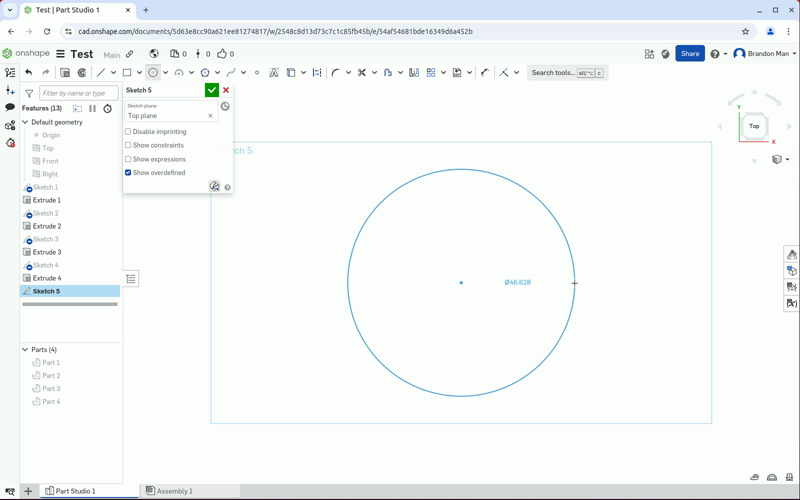
key(esc)
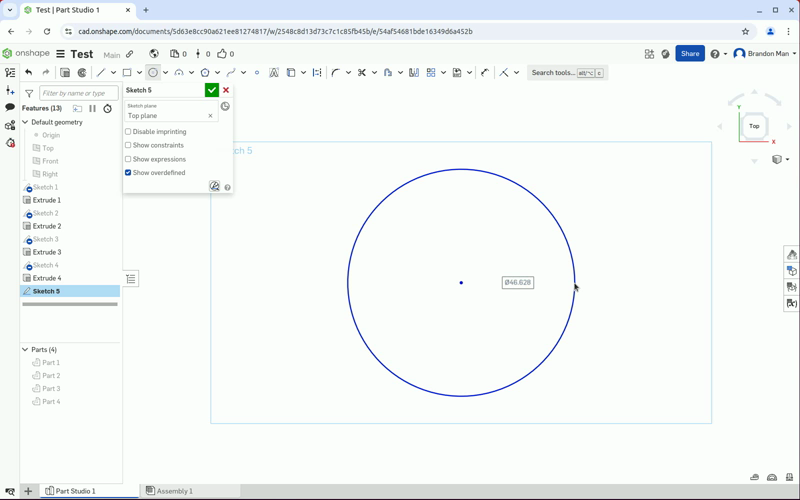
key(c)
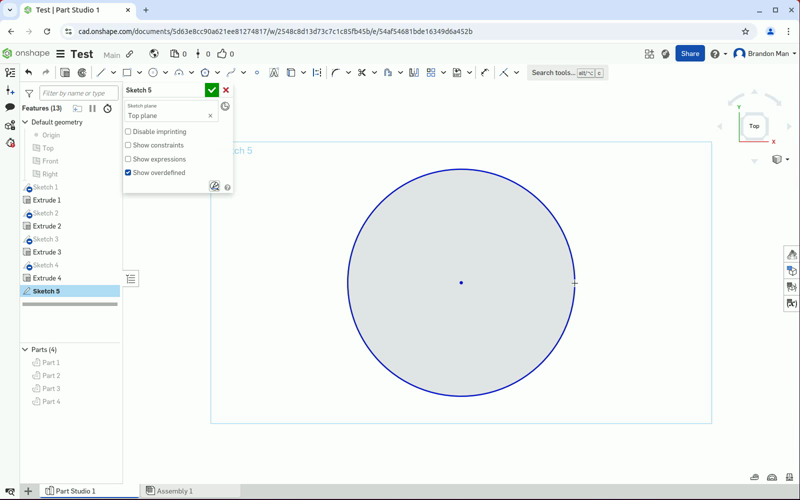
key_down(shift)
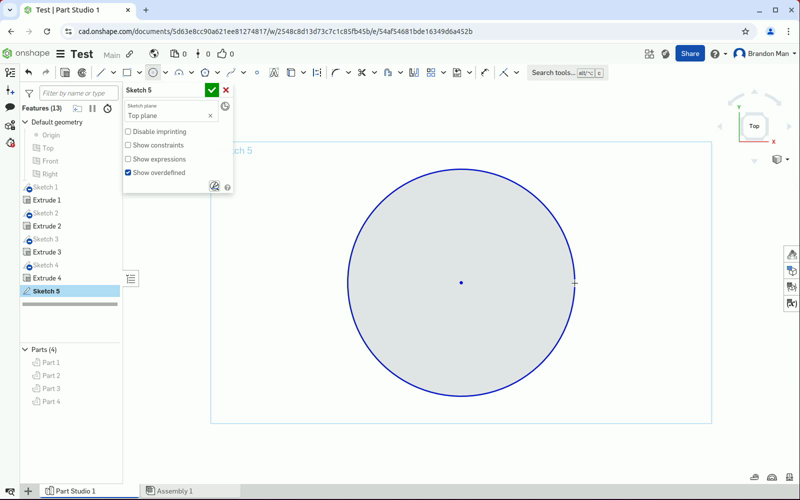
mouse_move(461, 282)
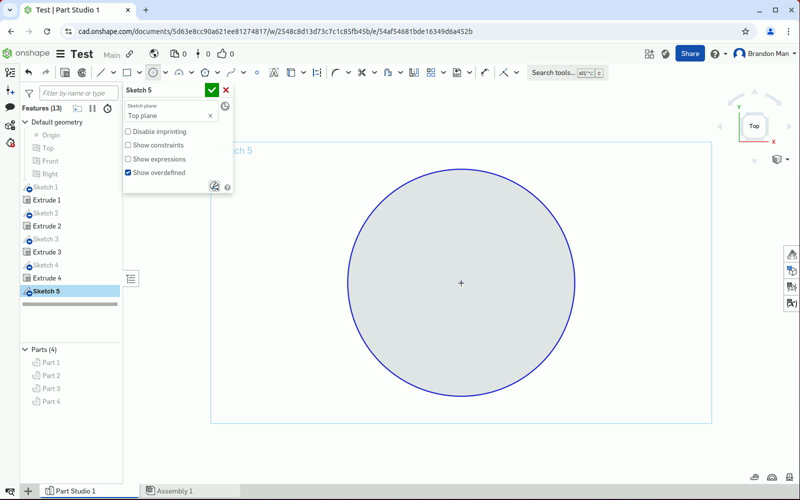
click(461, 282)
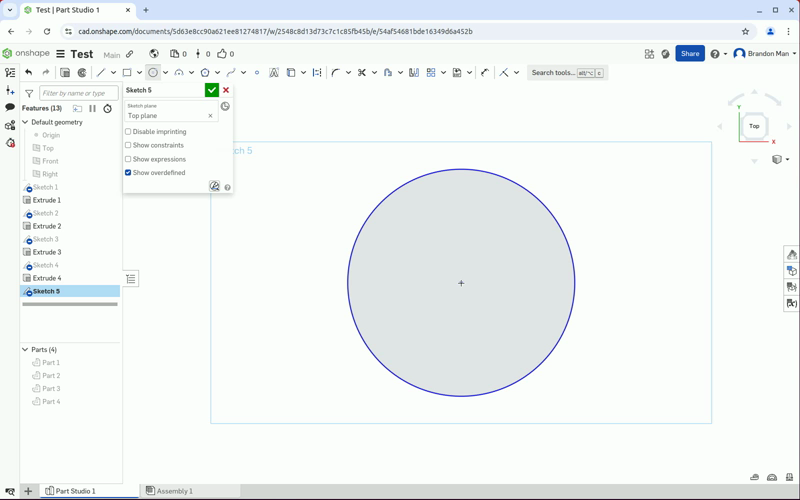
key_up(shift)
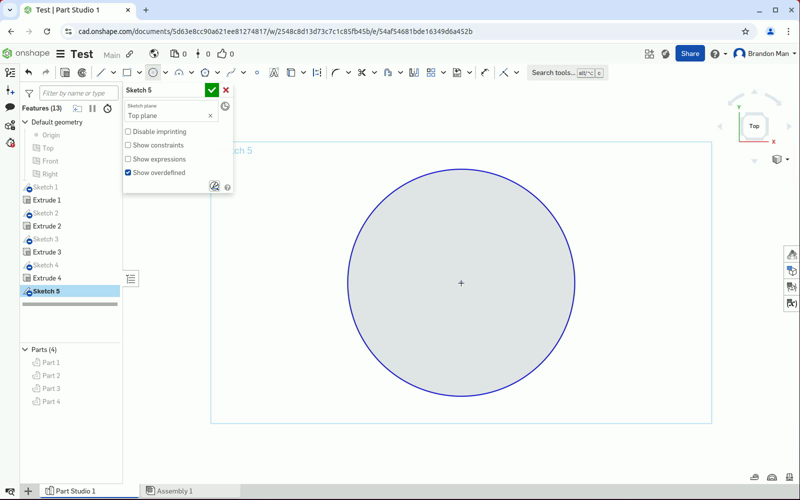
mouse_move(529, 282)
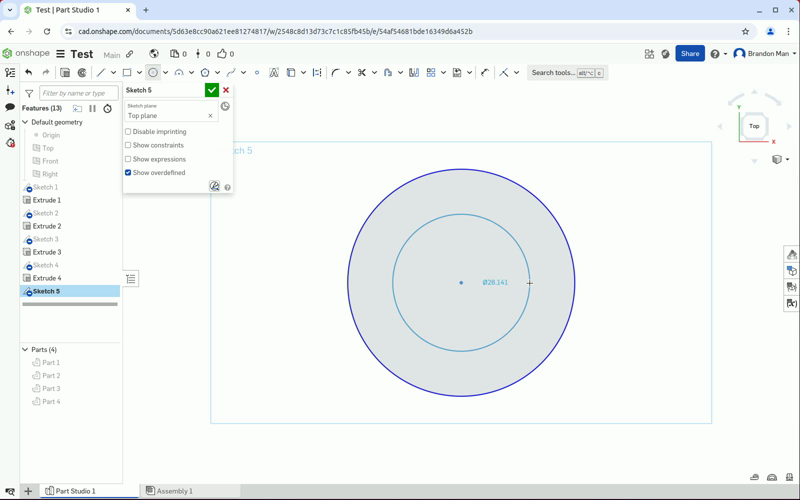
click(529, 282)
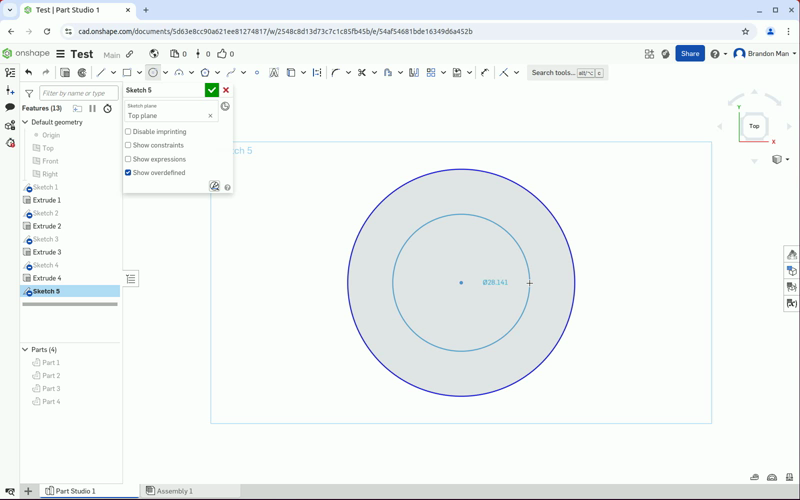
key(esc)
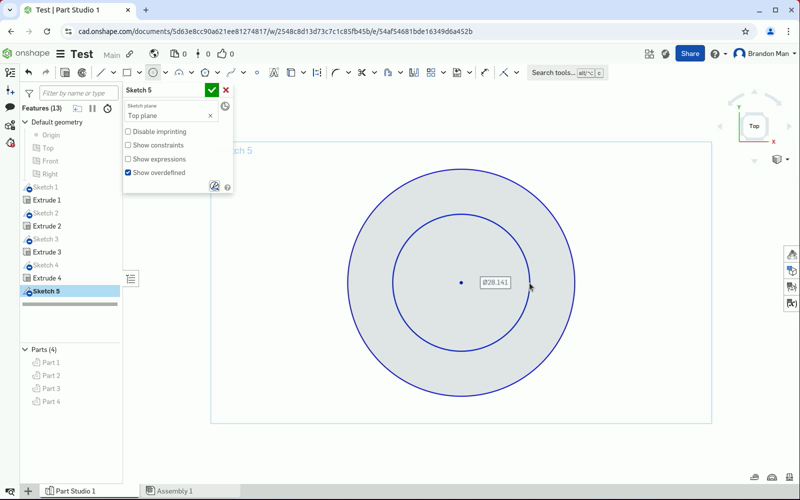
mouse_move(370, 259)
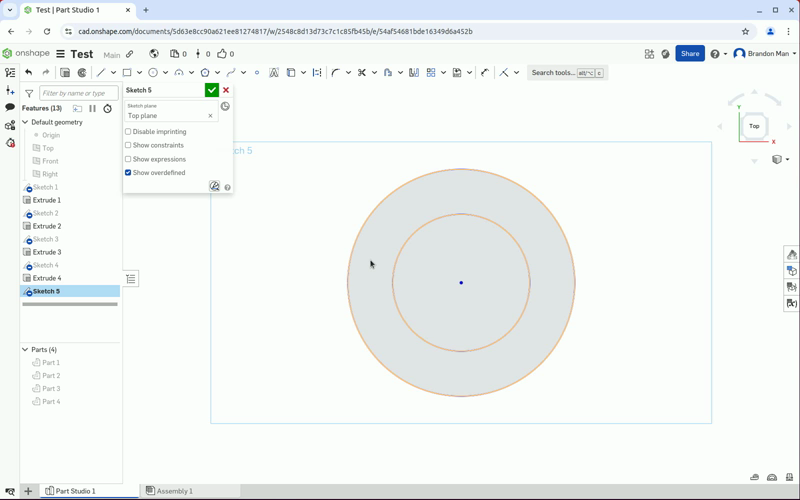
click(370, 259)
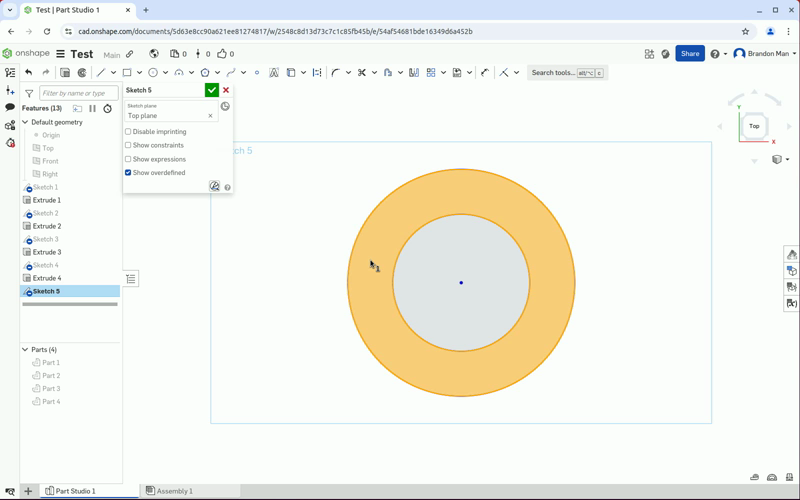
mouse_move(73, 352)
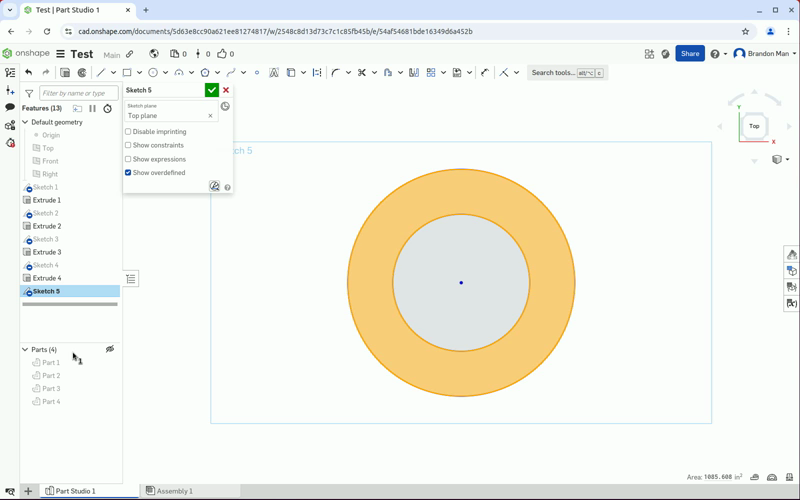
key(shift+y)
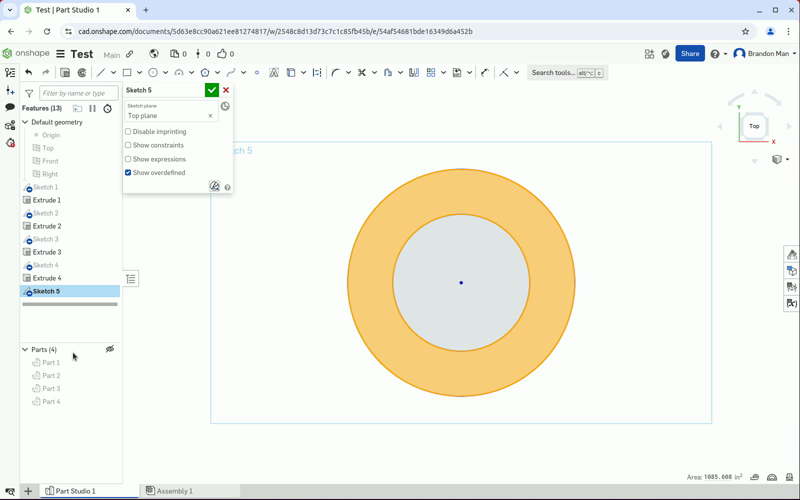
key(shift+e)
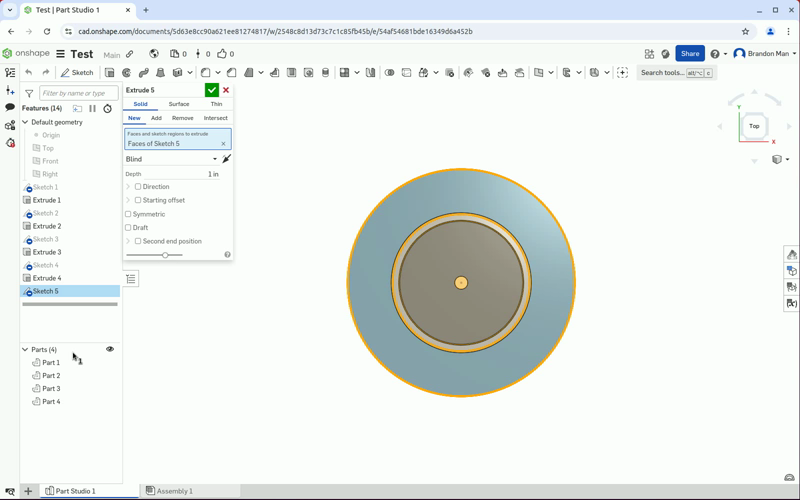
mouse_move(143, 106)
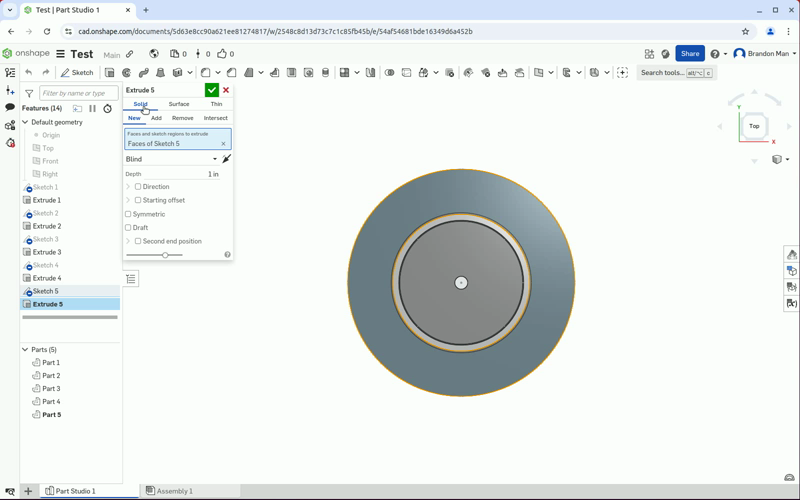
click(143, 106)
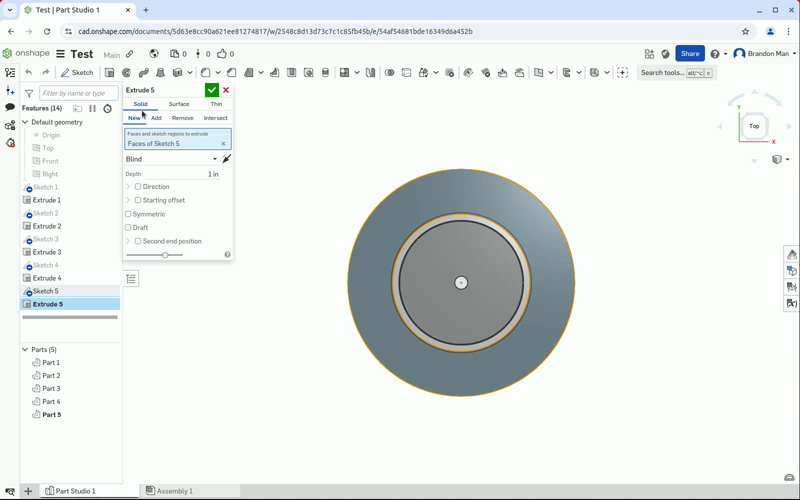
mouse_move(137, 120)
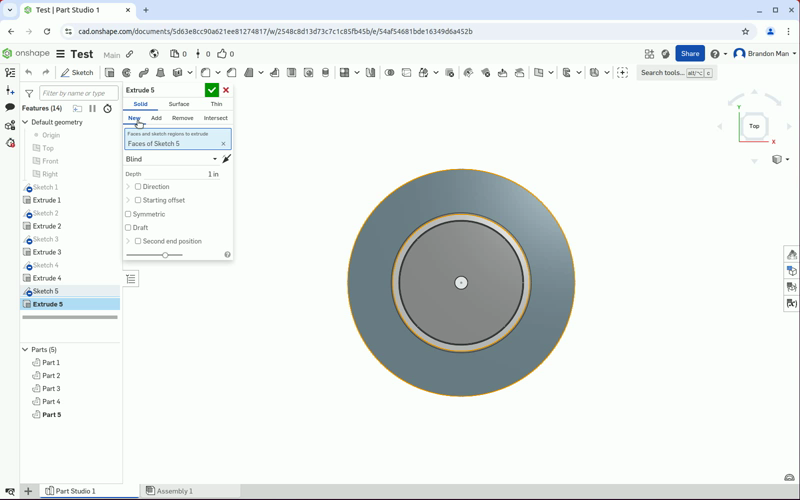
click(137, 120)
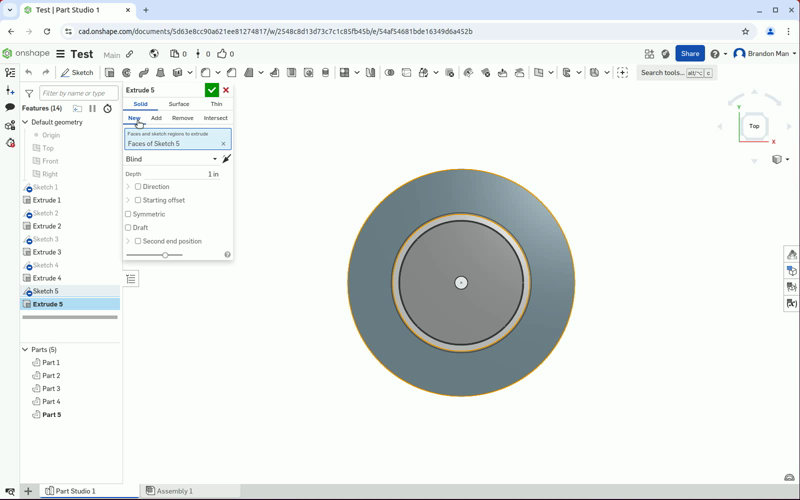
key(tab, 4)
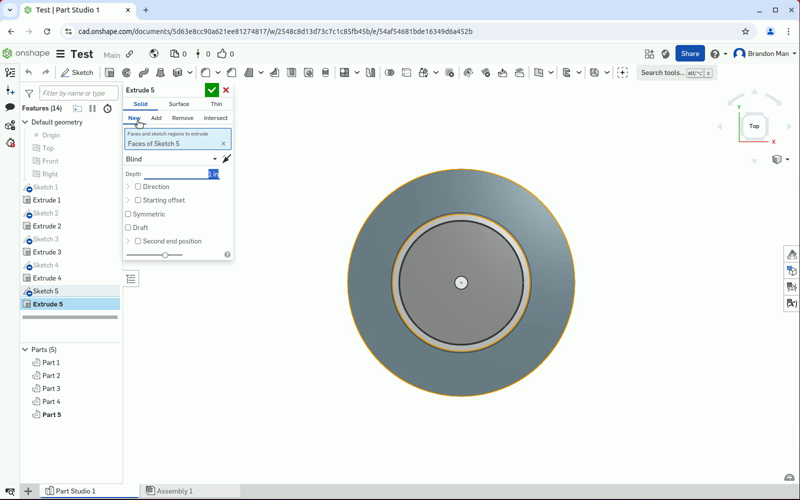
text(1.685)
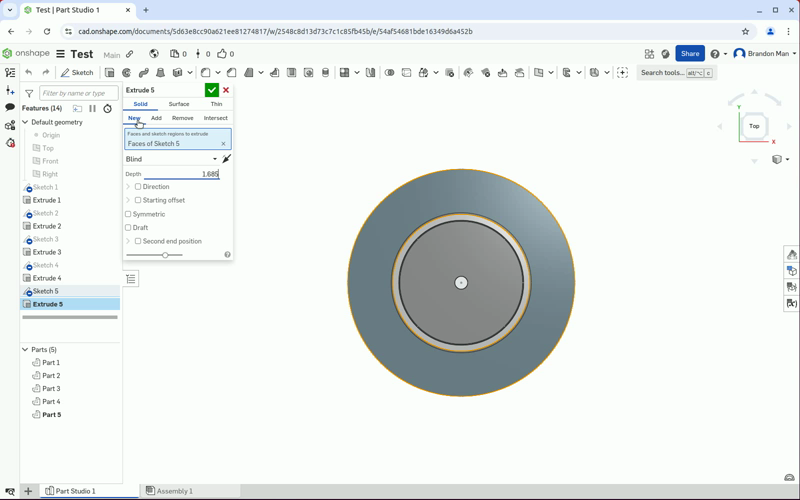
key(enter)
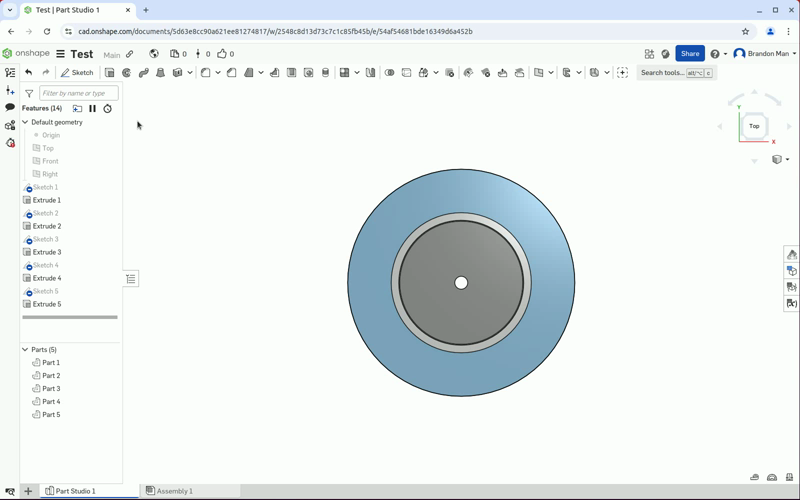
key(shift+h)
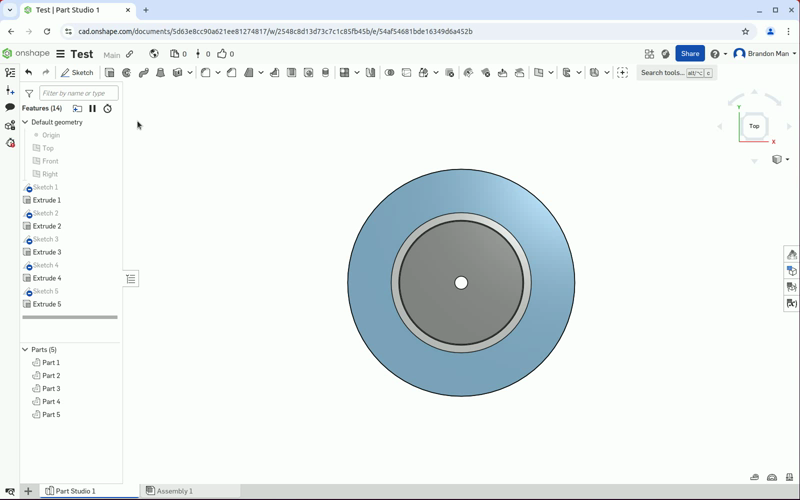
key(shift+h)
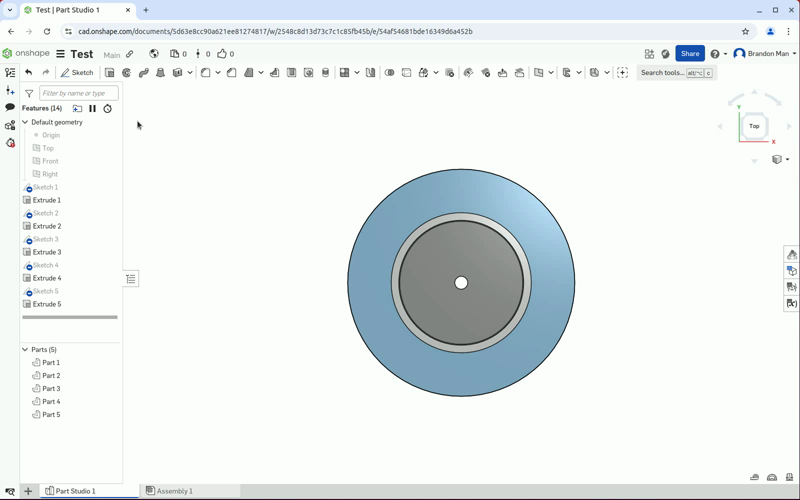
key(shift+7)
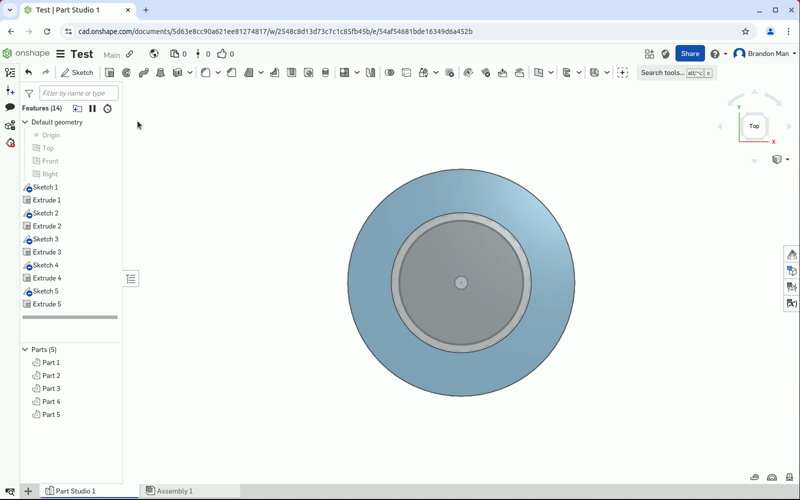
key(up, 3)
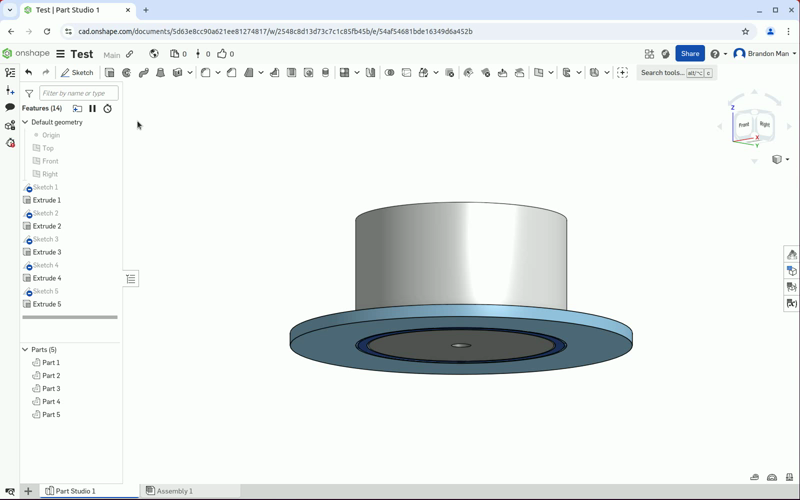
key(left, 3)
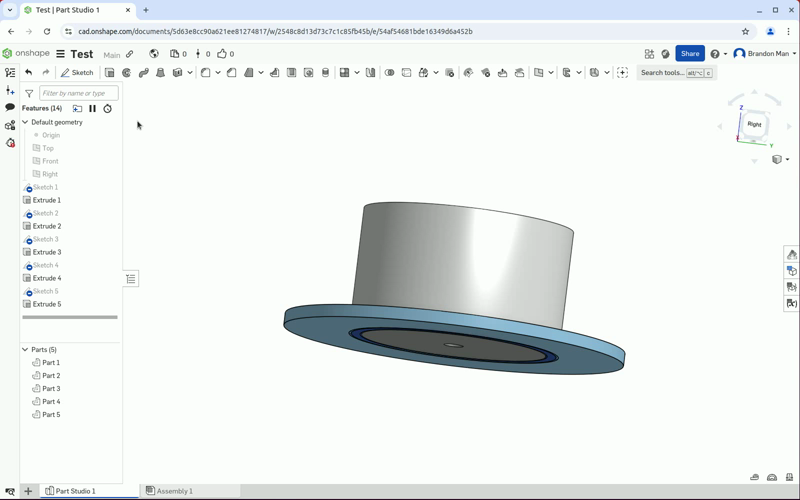
key(right, 3)
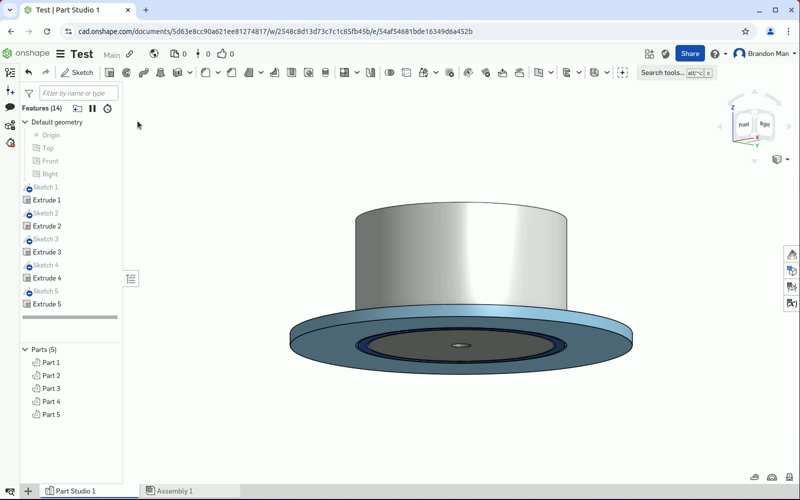
key(down, 3)
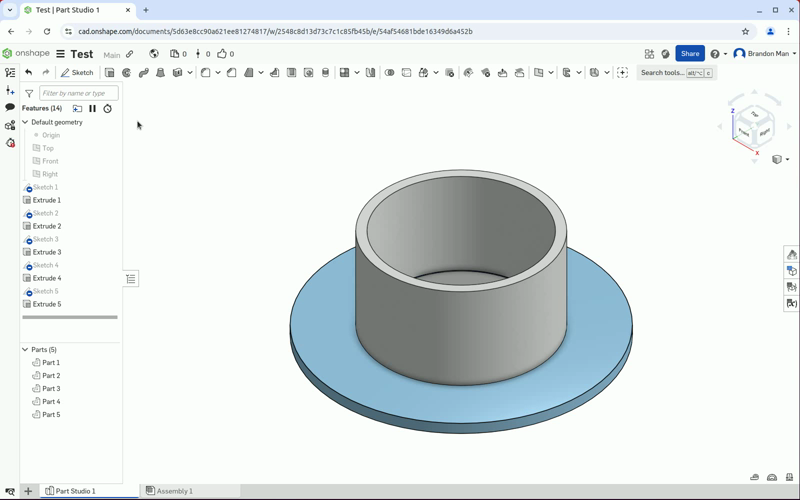
mouse_move(73, 189)
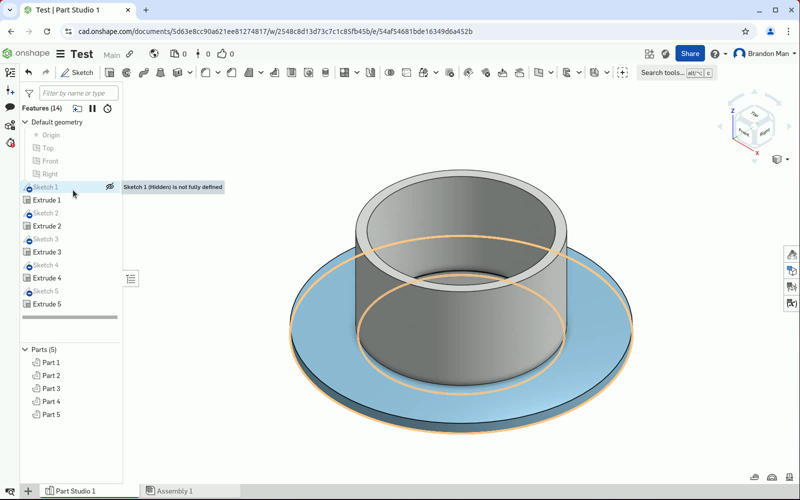
click(73, 189)